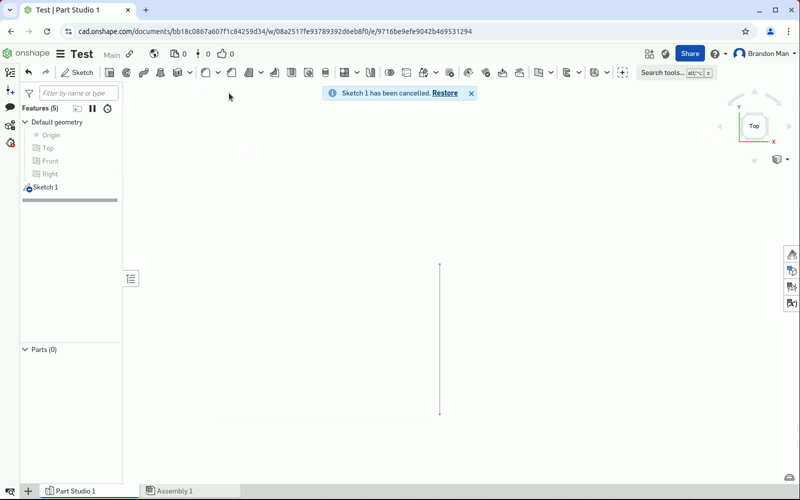
key(shift+h)
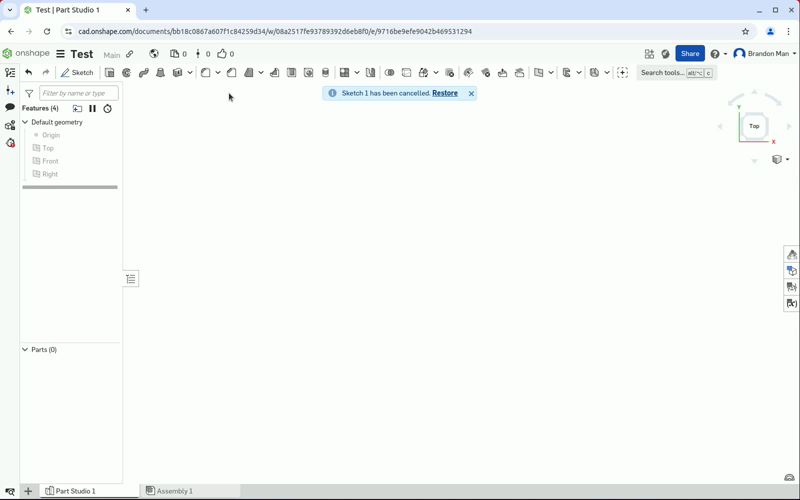
mouse_move(73, 352)
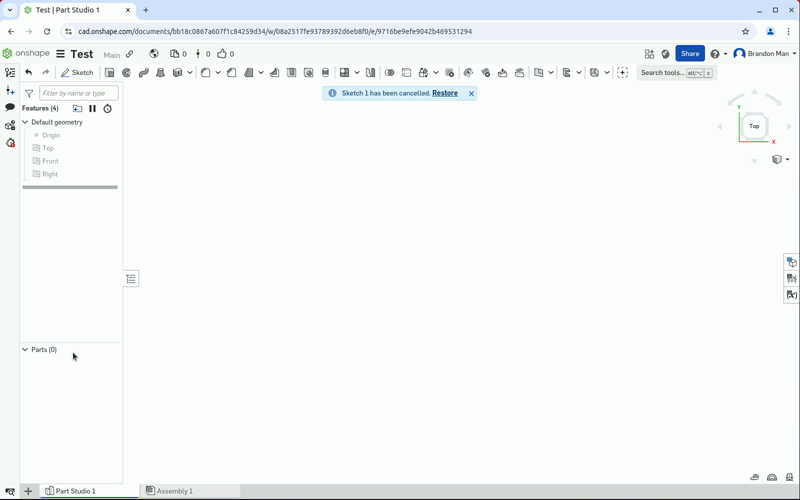
key(y)
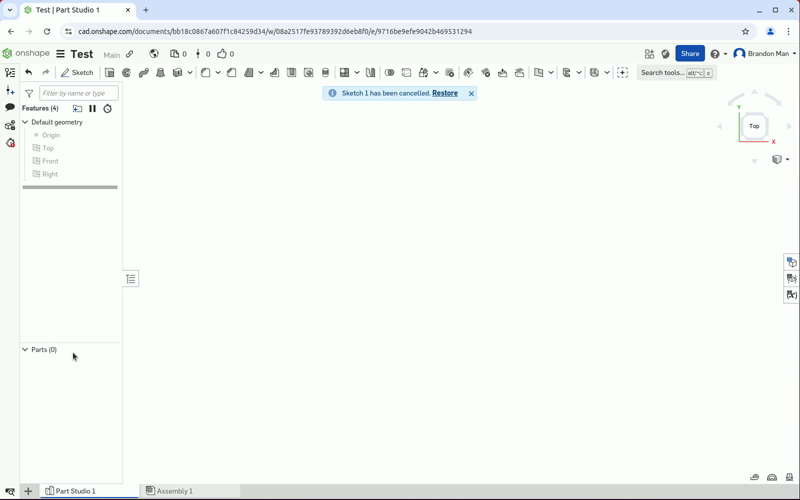
key(shift+p)
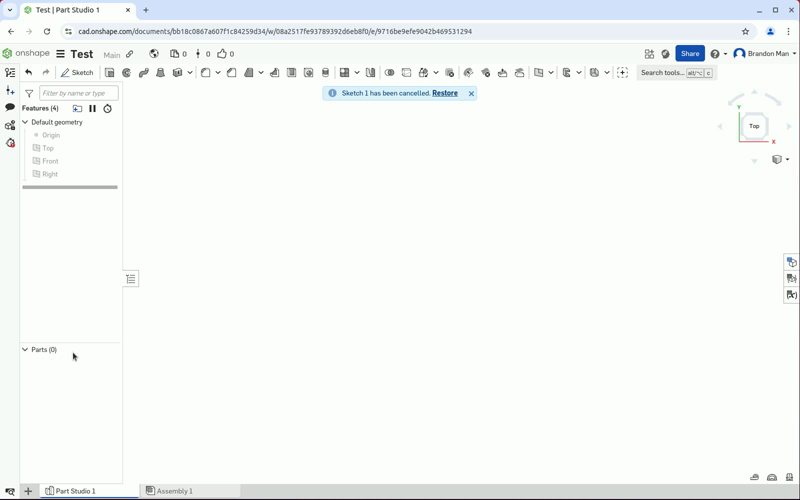
key(space)
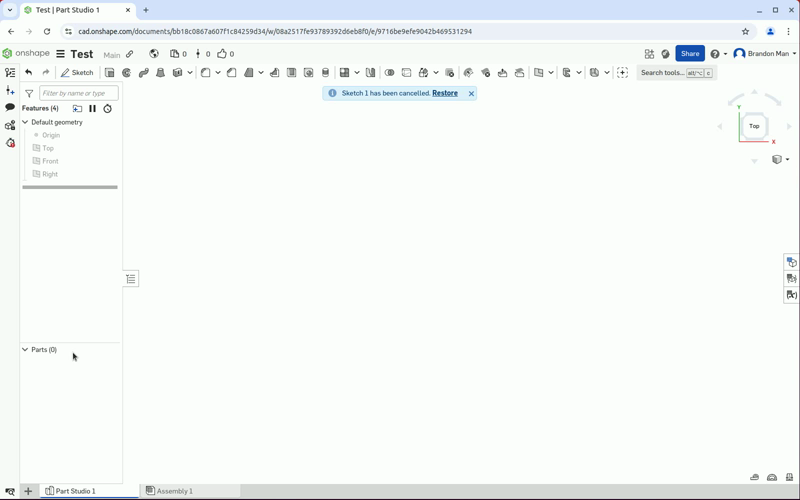
key_down(shift)
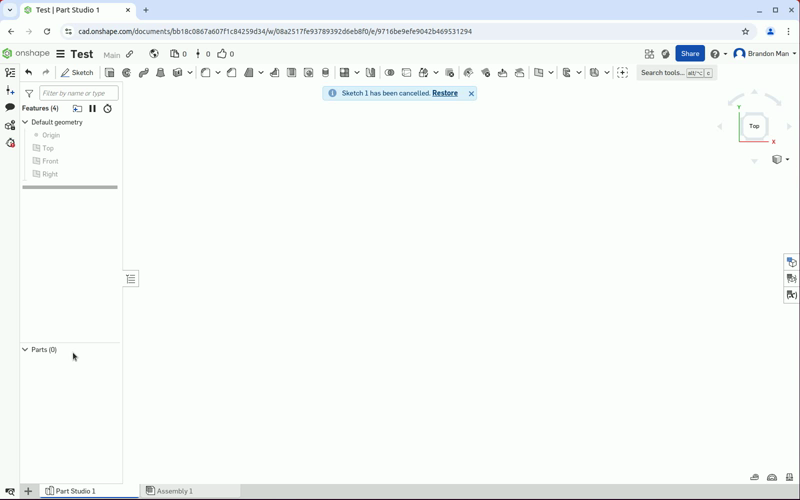
key(up)
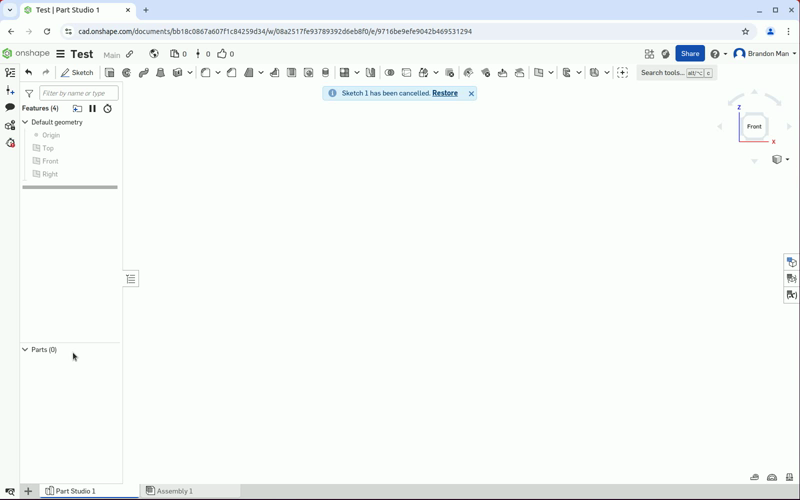
key_up(shift)
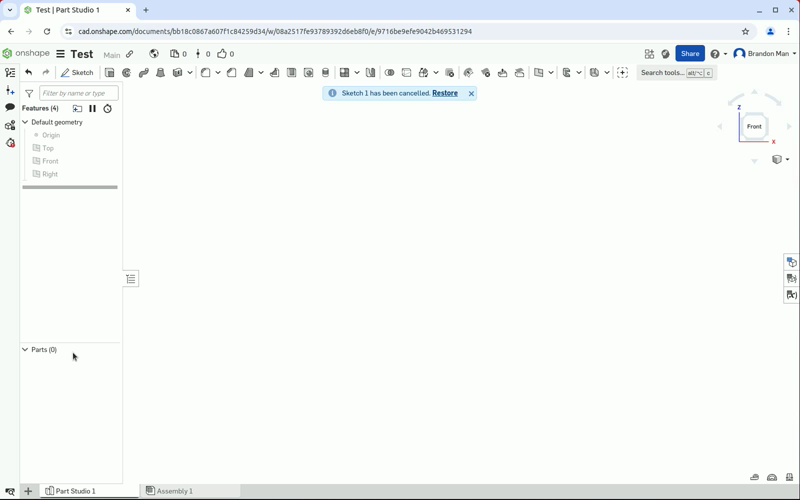
mouse_move(73, 352)
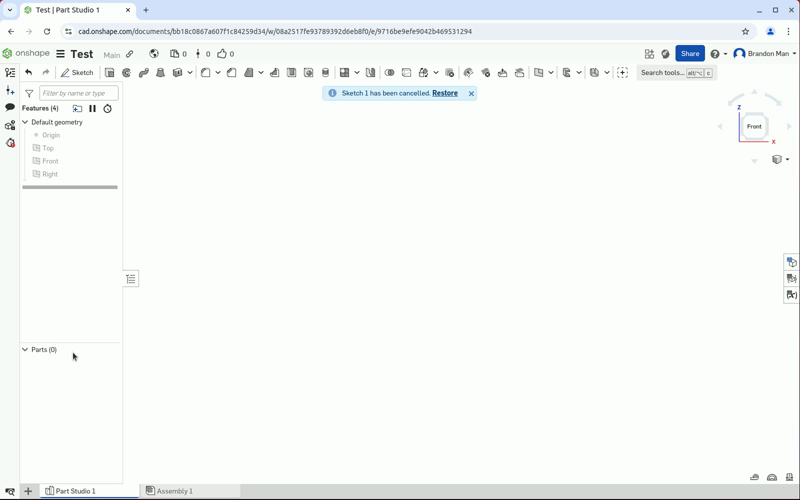
key(shift+y)
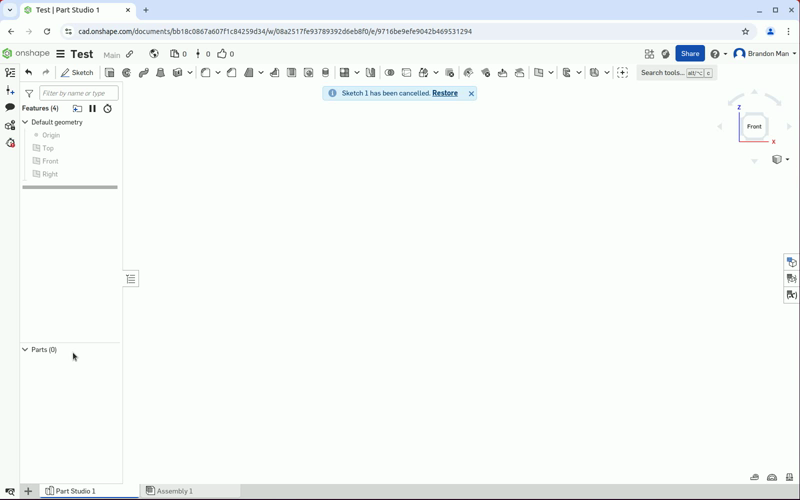
key(shift+s)
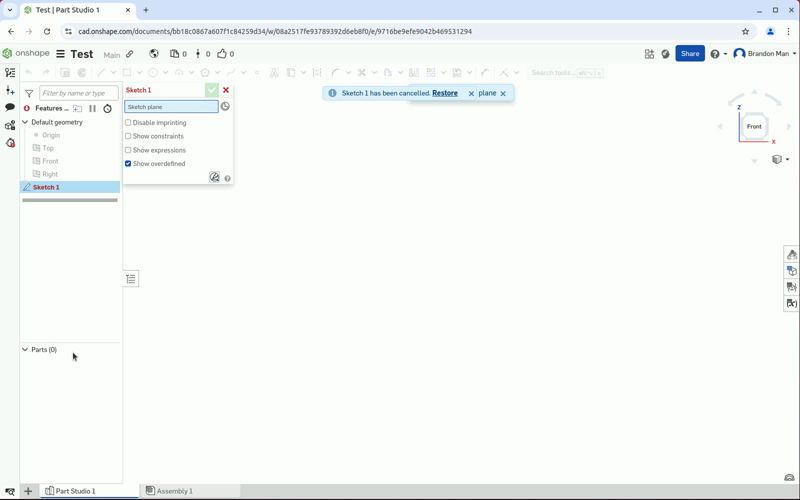
mouse_move(73, 163)
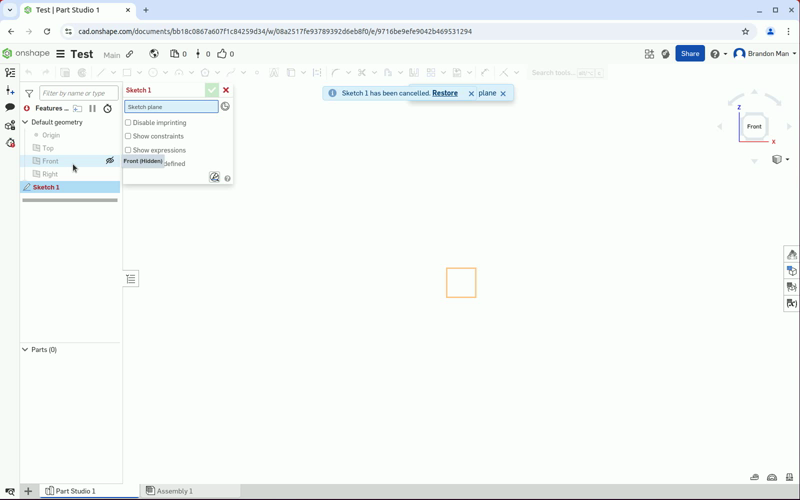
click(73, 163)
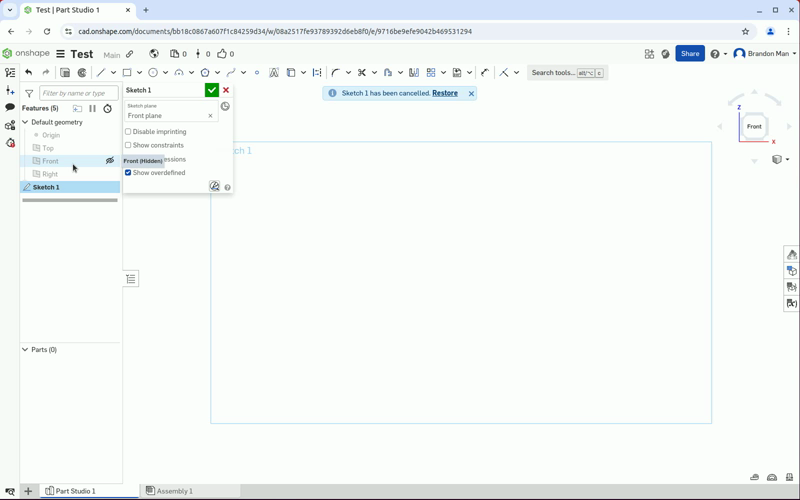
mouse_move(73, 352)
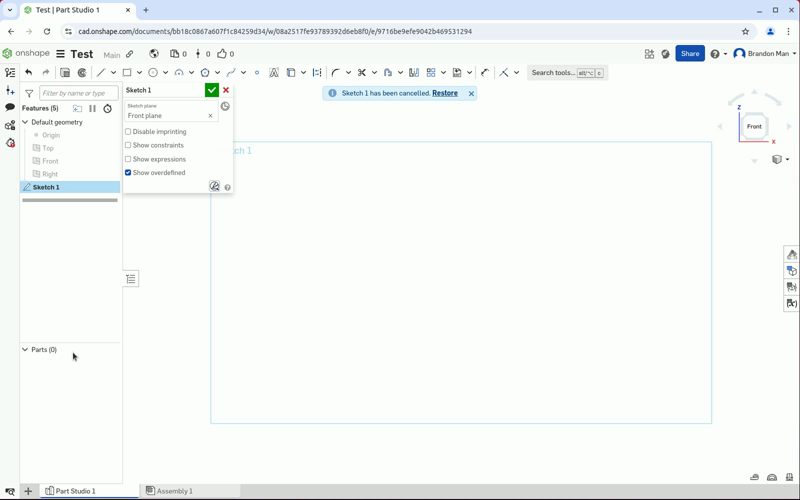
key(y)
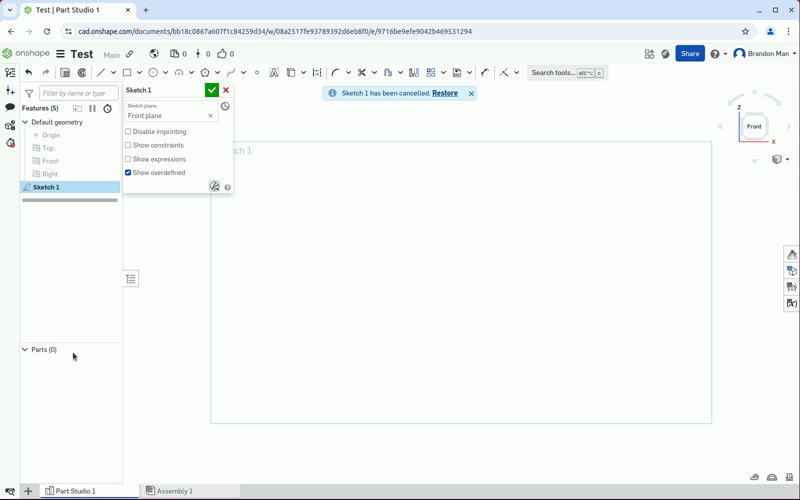
key(l)
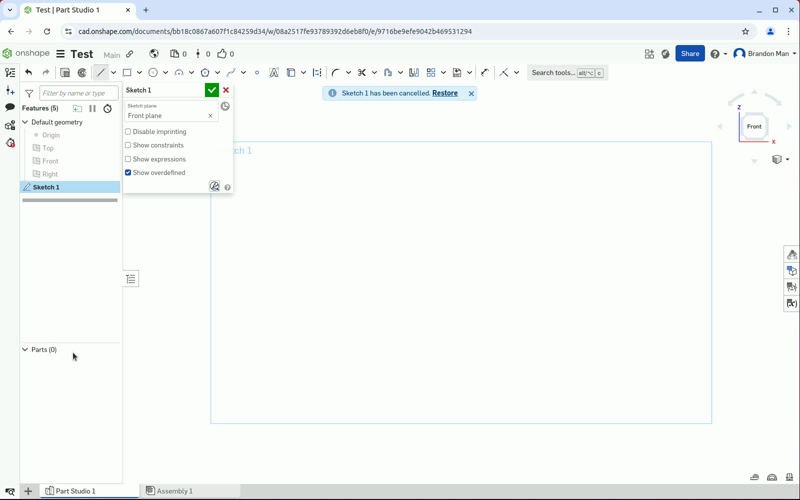
key_down(shift)
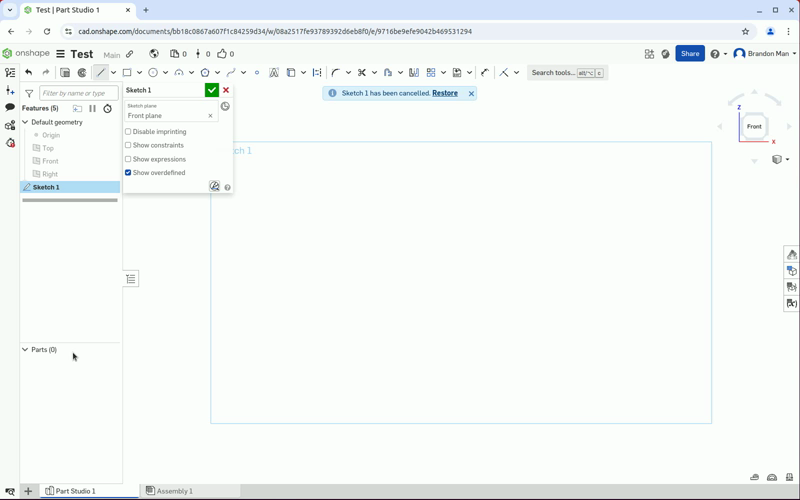
mouse_move(460, 341)
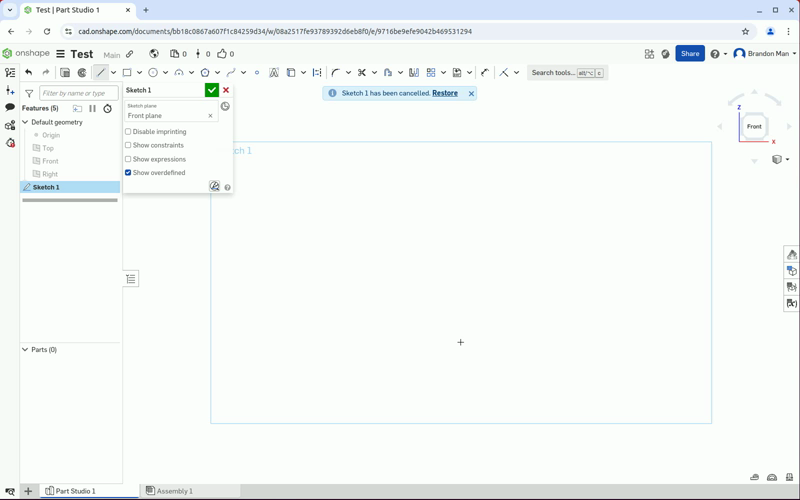
click(460, 341)
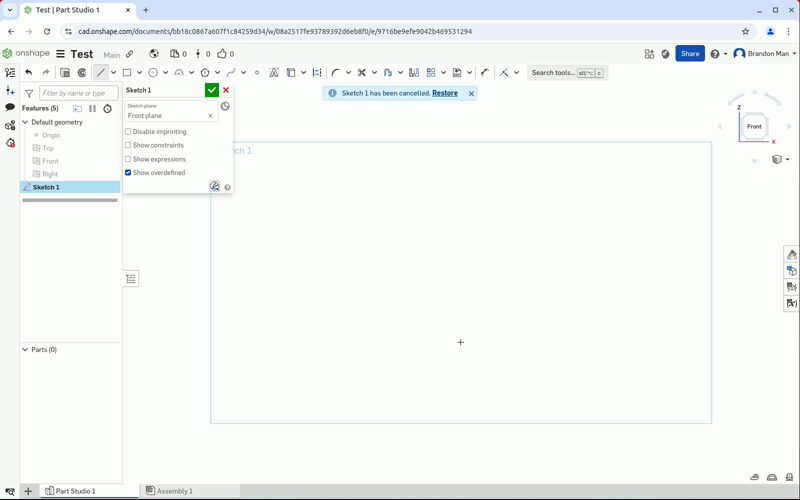
key_up(shift)
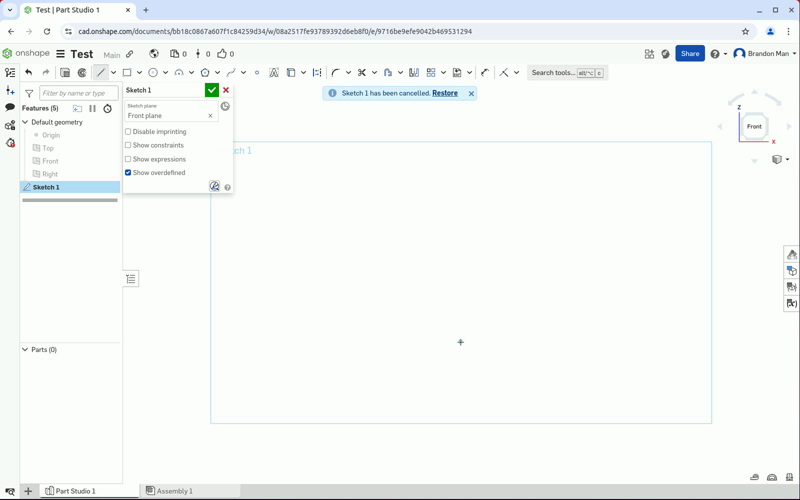
key_down(shift)
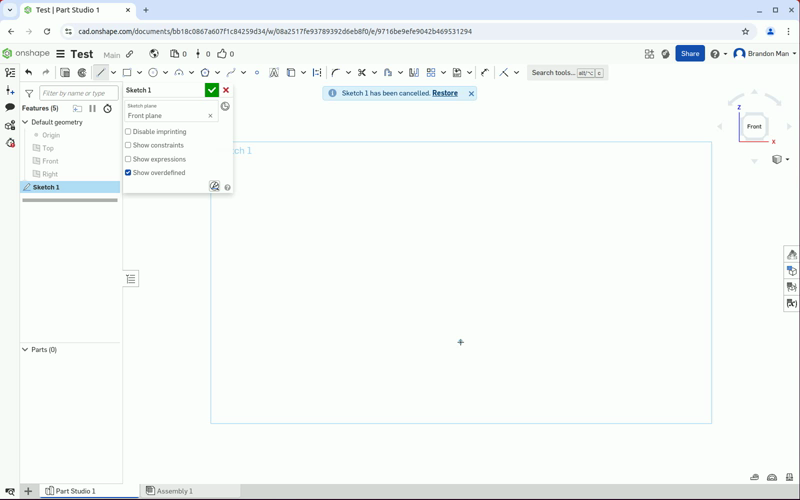
mouse_move(535, 341)
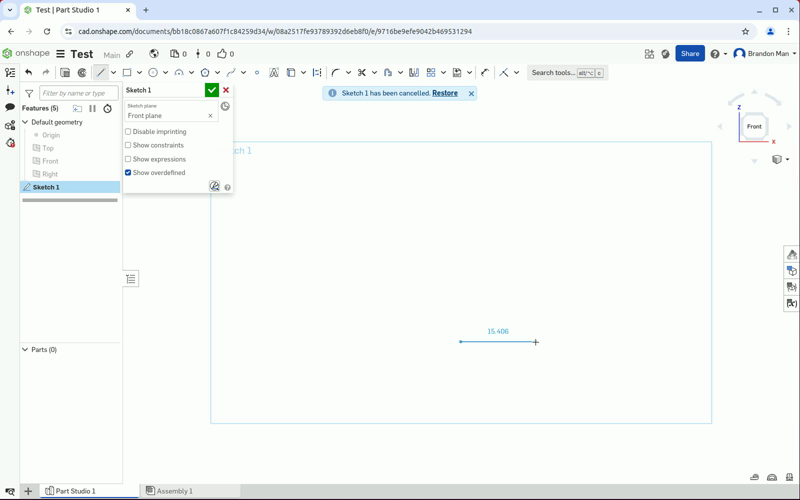
click(535, 341)
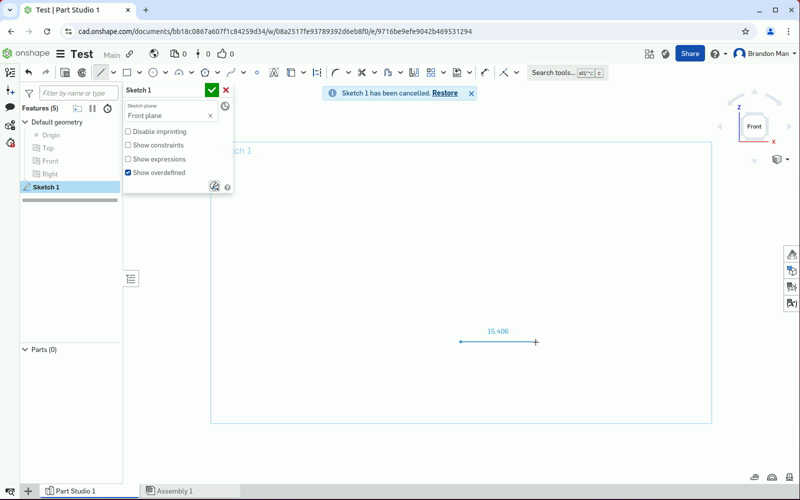
key_up(shift)
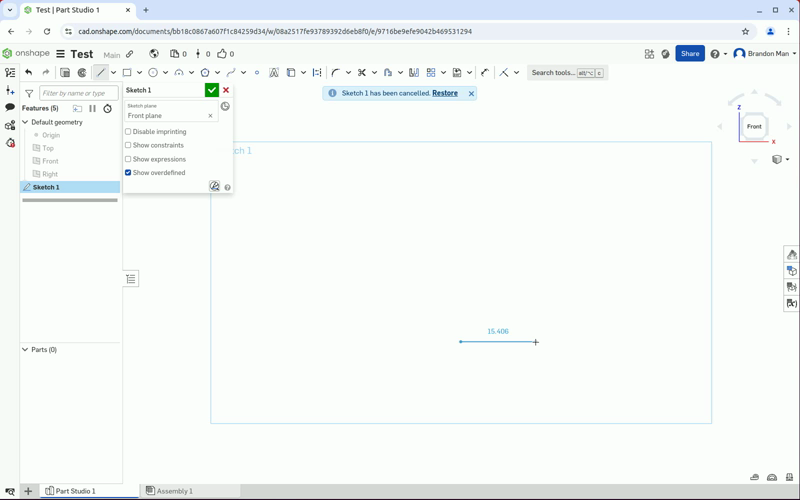
key_down(shift)
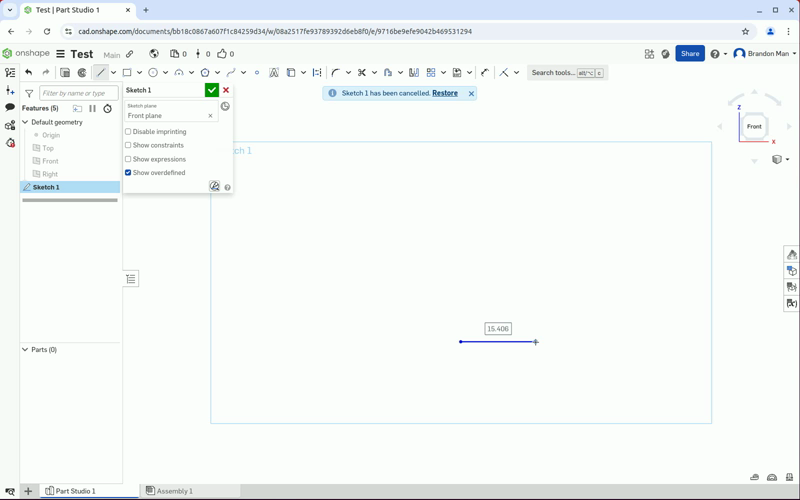
mouse_move(565, 341)
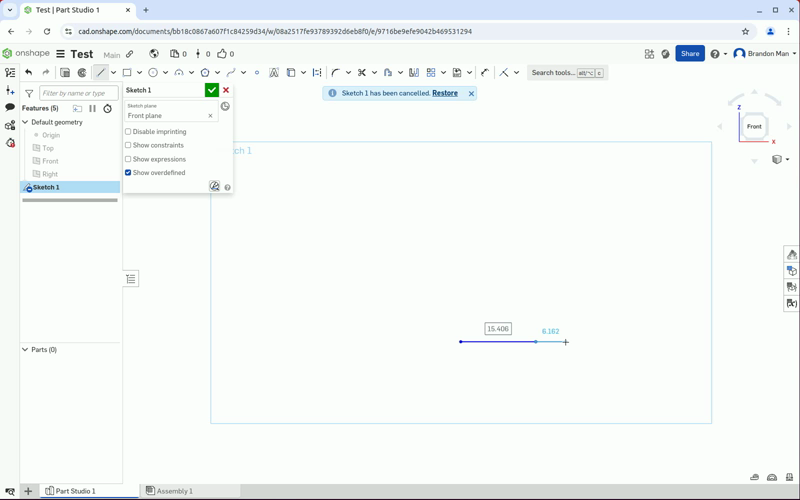
mouse_move(535, 322)
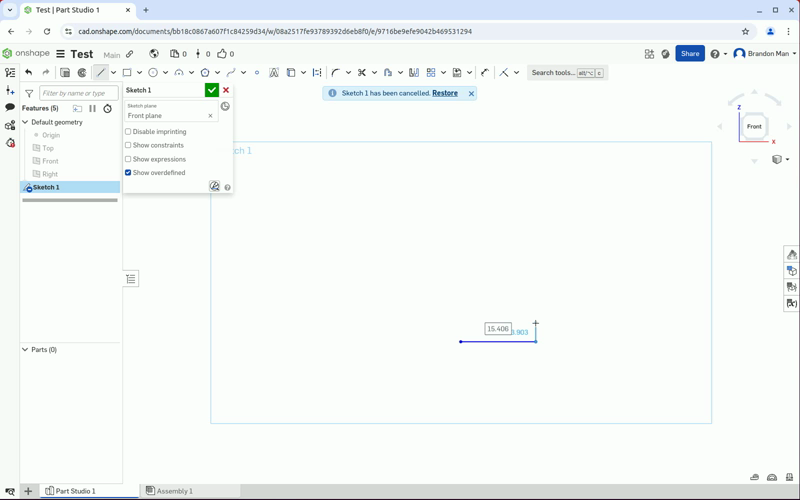
click(535, 322)
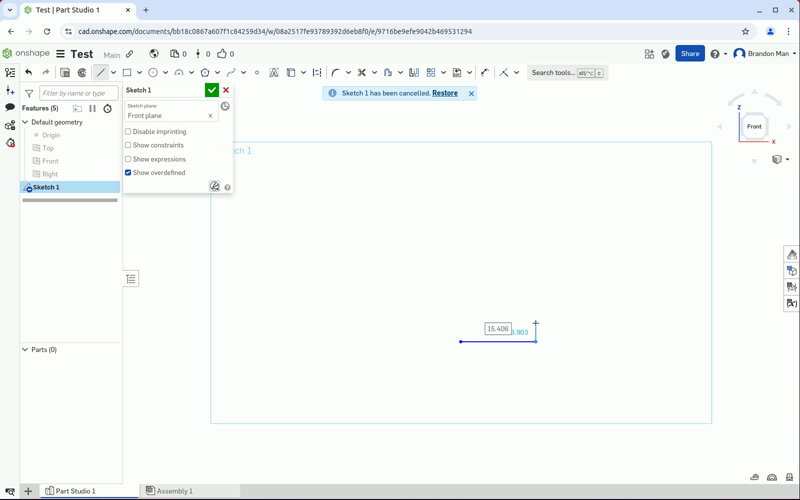
key_up(shift)
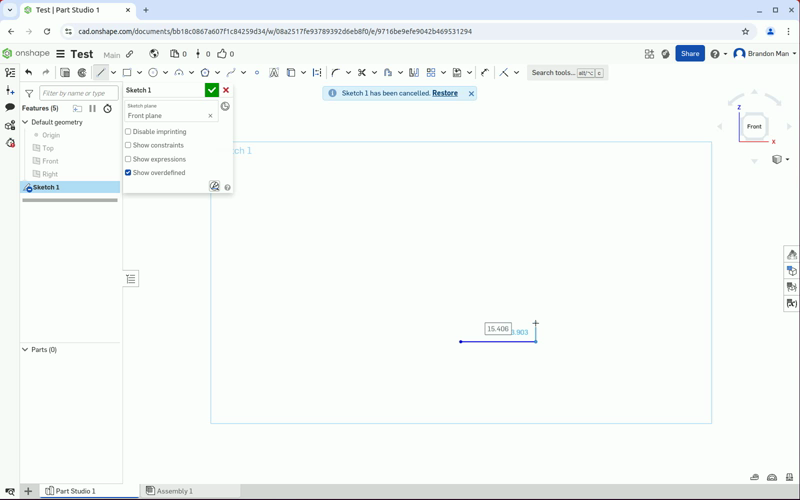
key_down(shift)
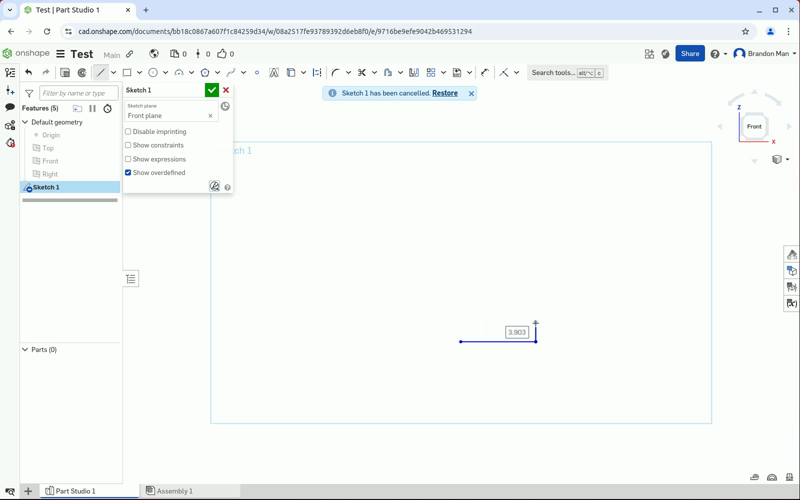
mouse_move(565, 322)
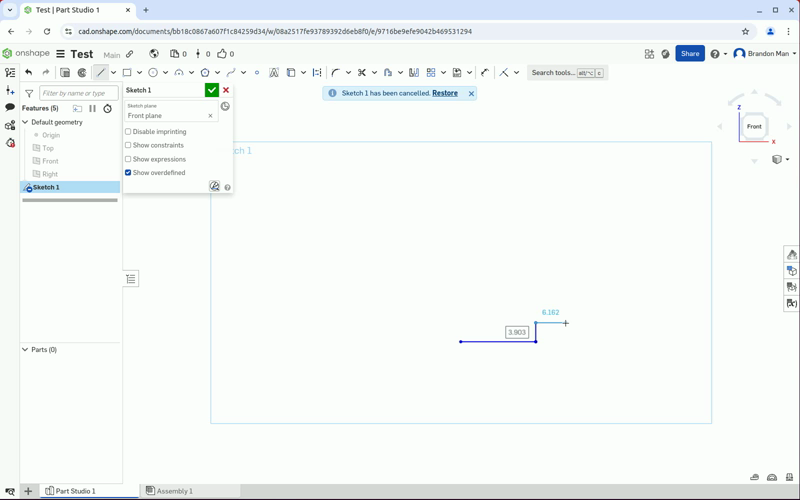
mouse_move(573, 322)
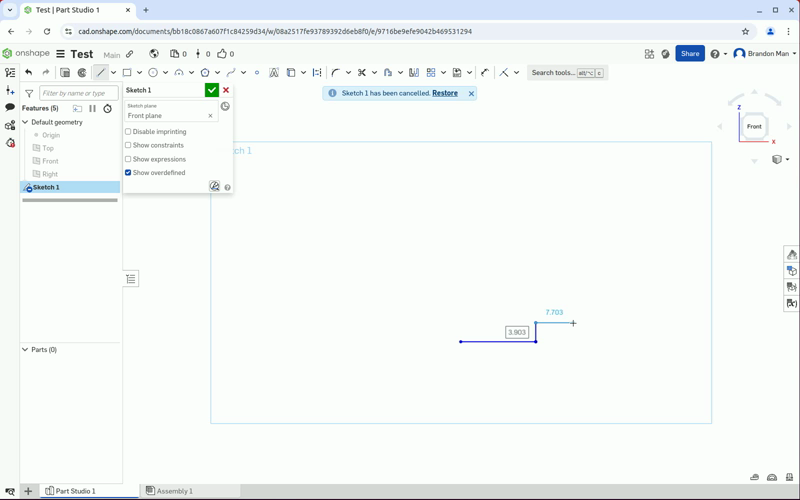
click(573, 322)
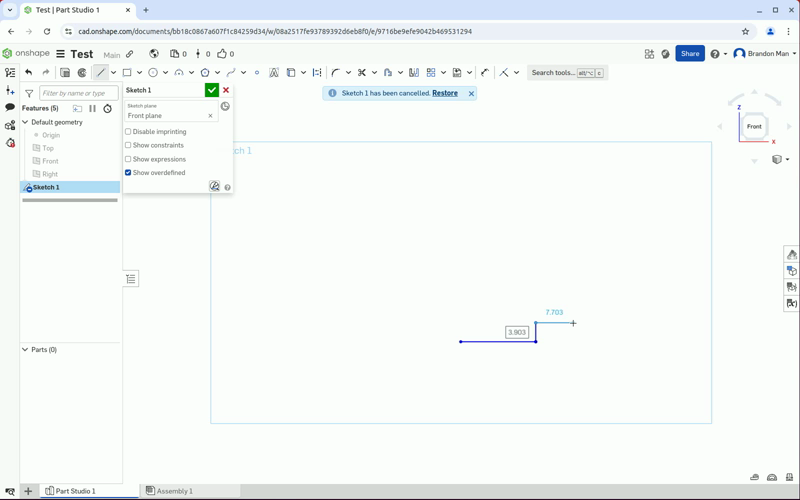
key_up(shift)
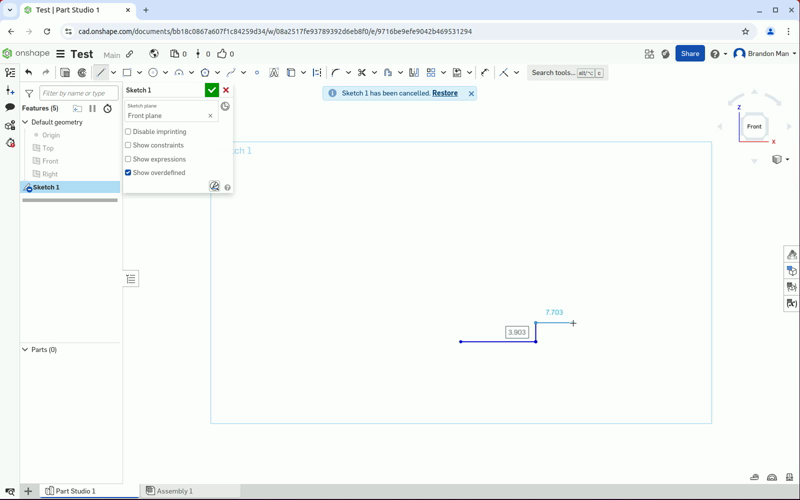
key_down(shift)
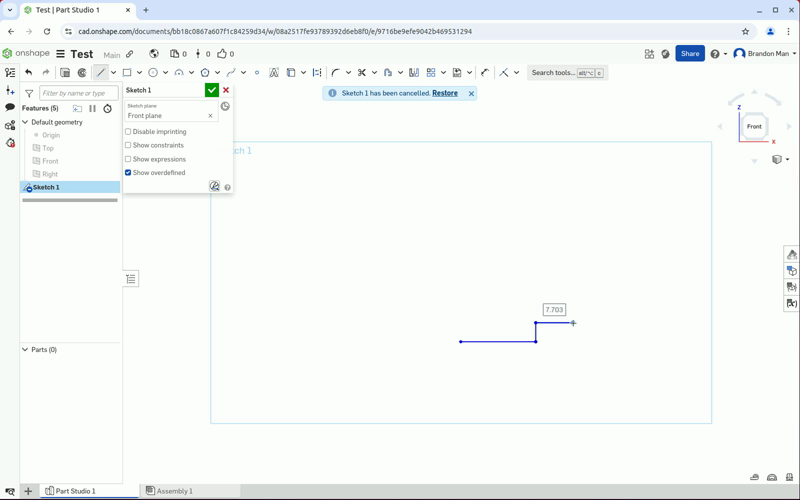
mouse_move(573, 248)
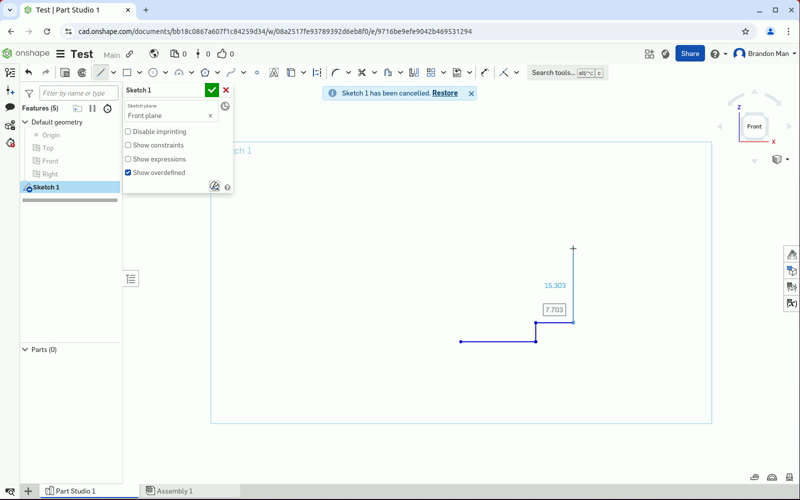
click(573, 248)
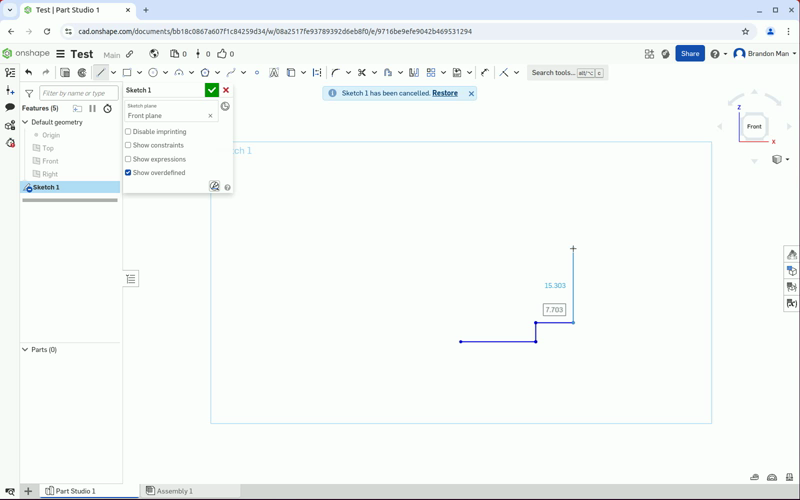
key_up(shift)
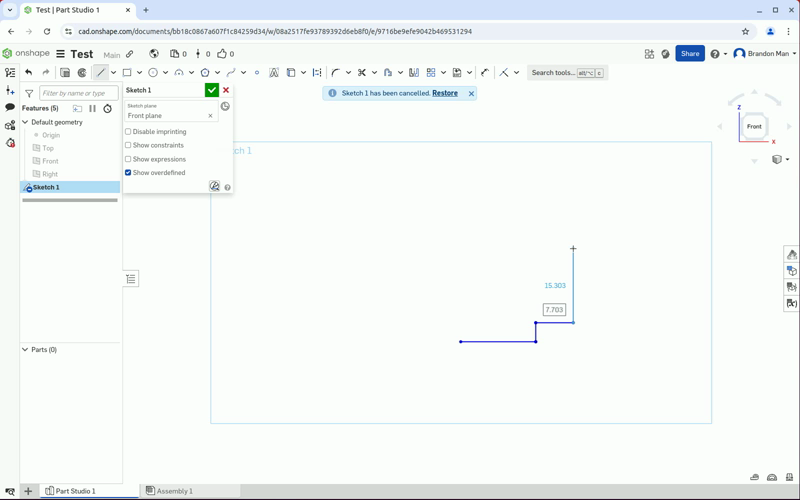
key_down(shift)
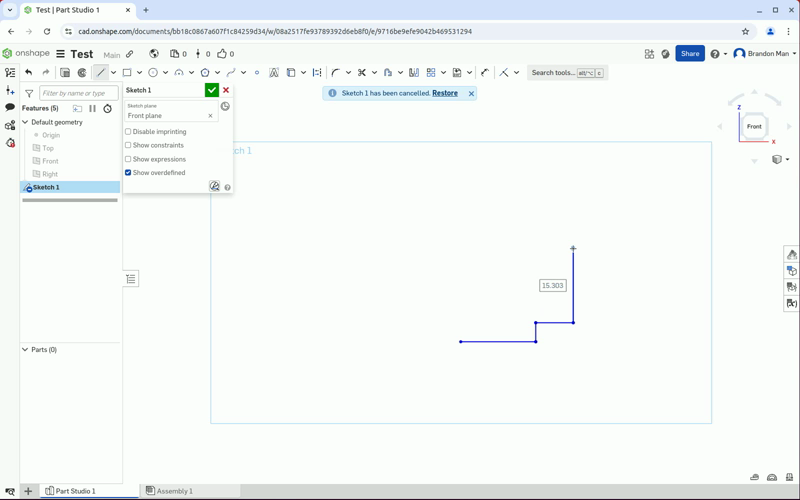
mouse_move(589, 248)
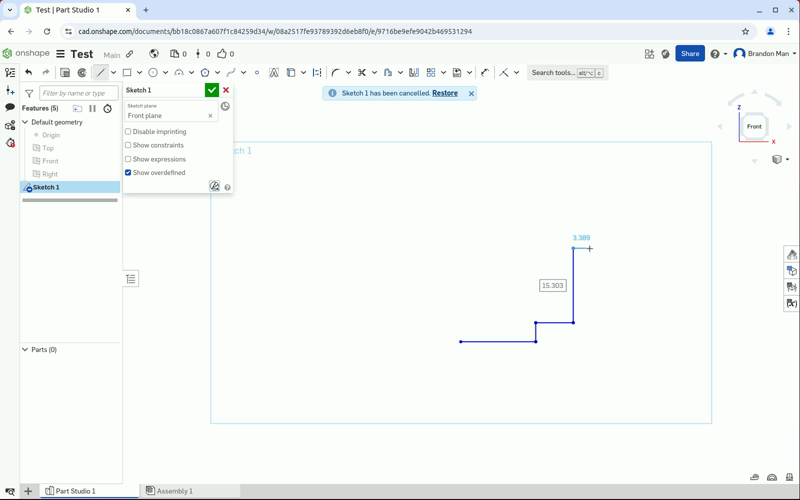
mouse_move(535, 248)
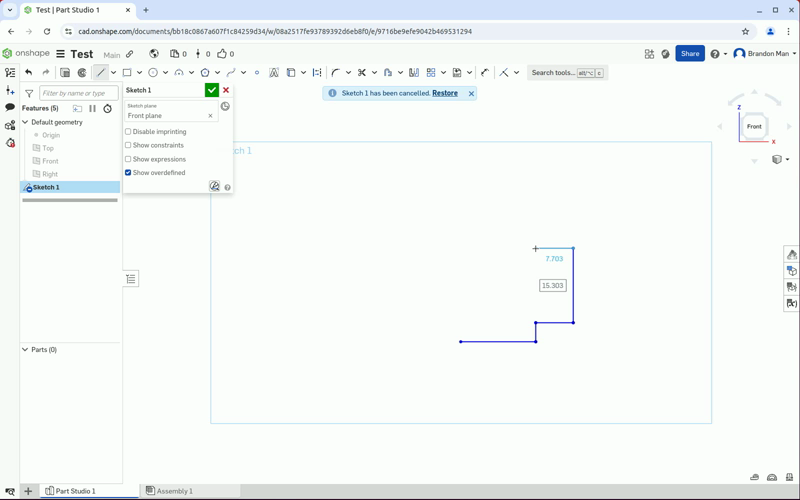
click(535, 248)
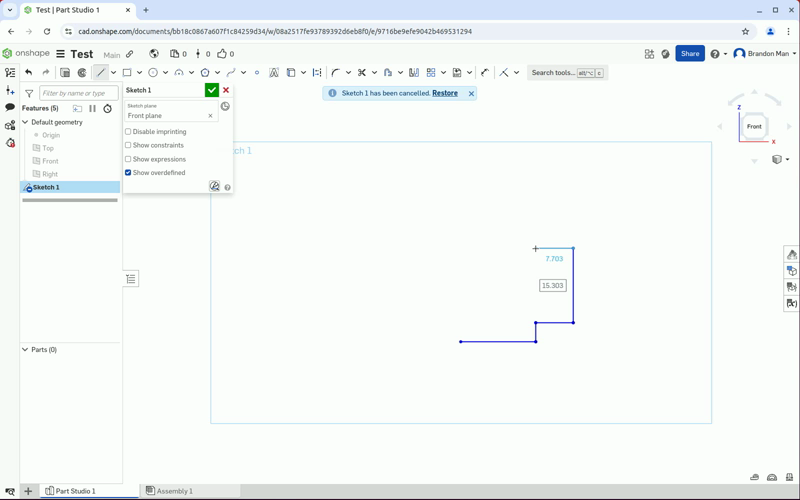
key_up(shift)
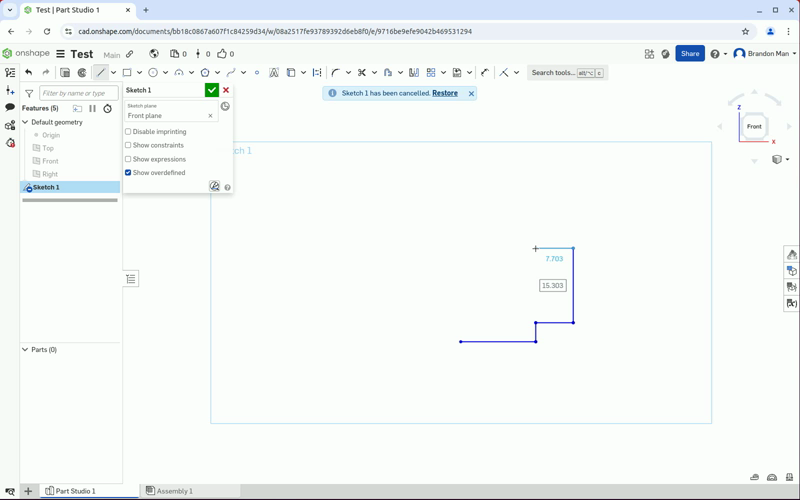
key_down(shift)
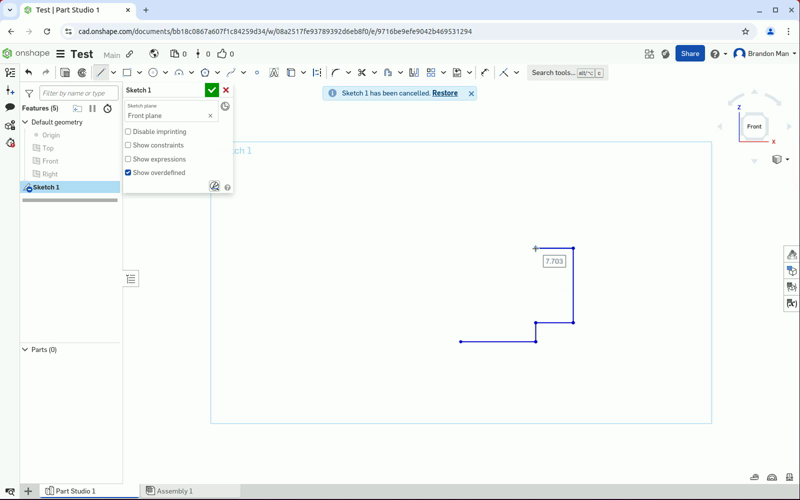
mouse_move(565, 248)
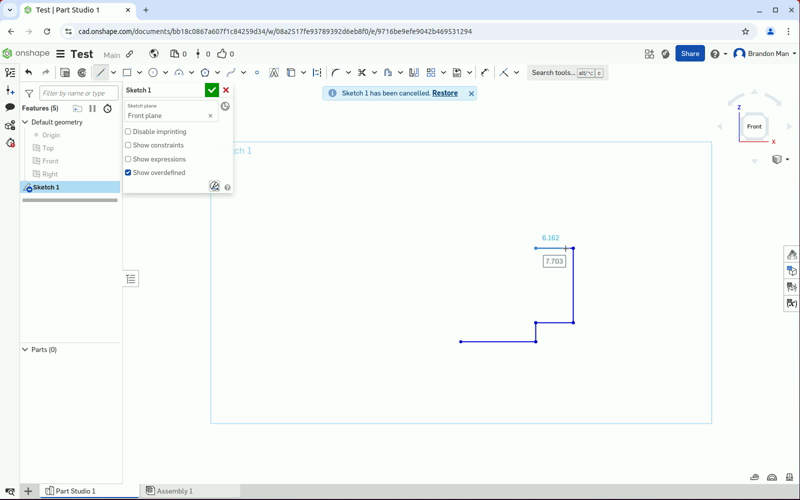
mouse_move(535, 229)
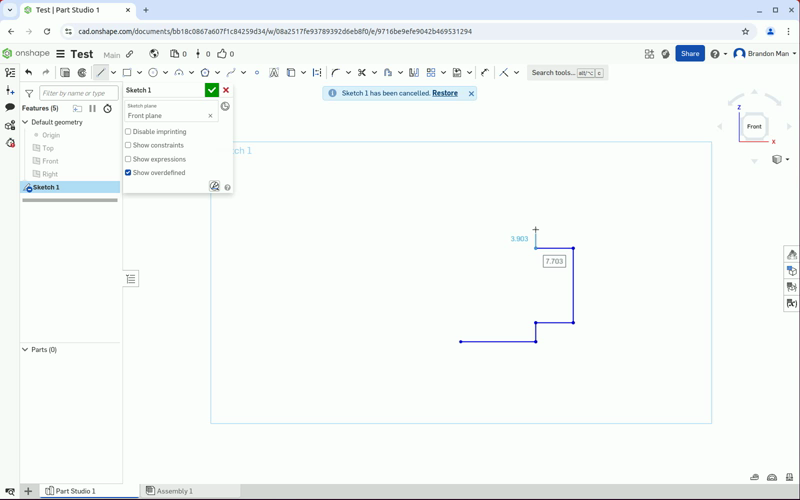
click(535, 229)
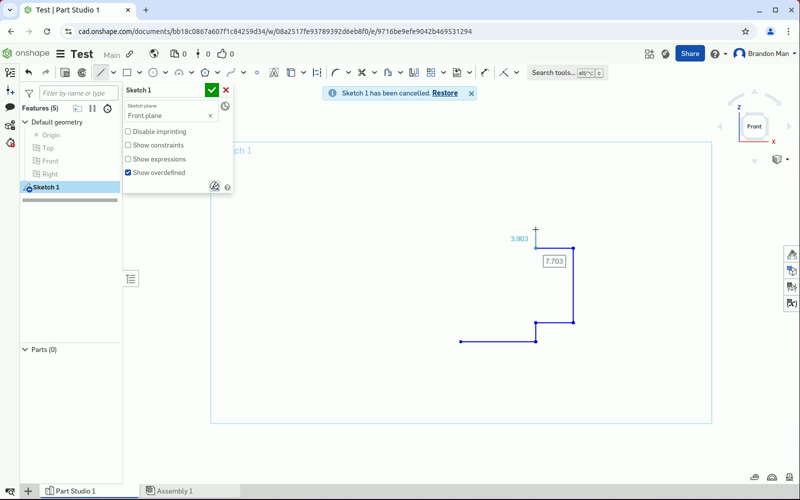
key_up(shift)
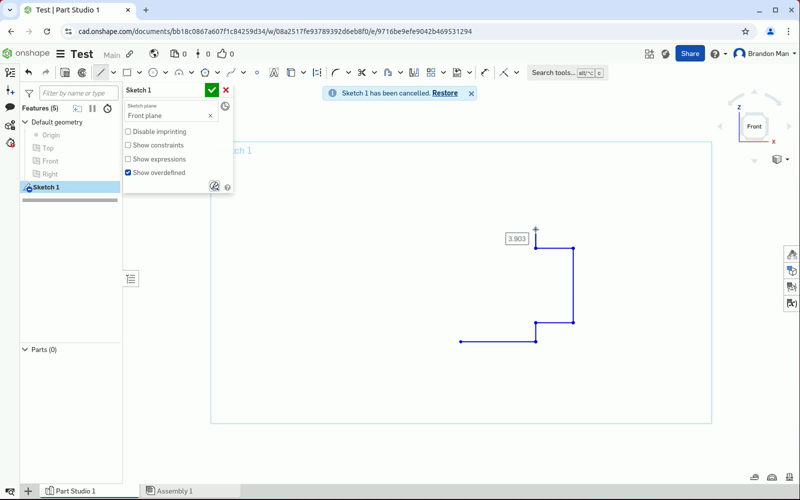
key_down(shift)
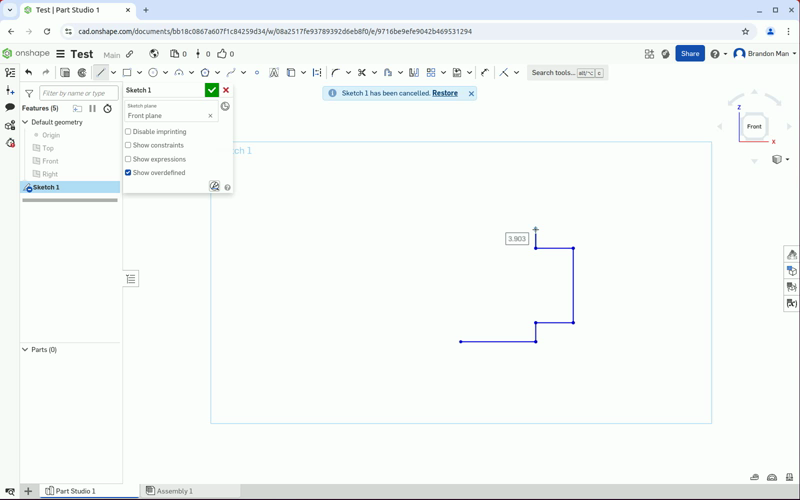
mouse_move(460, 229)
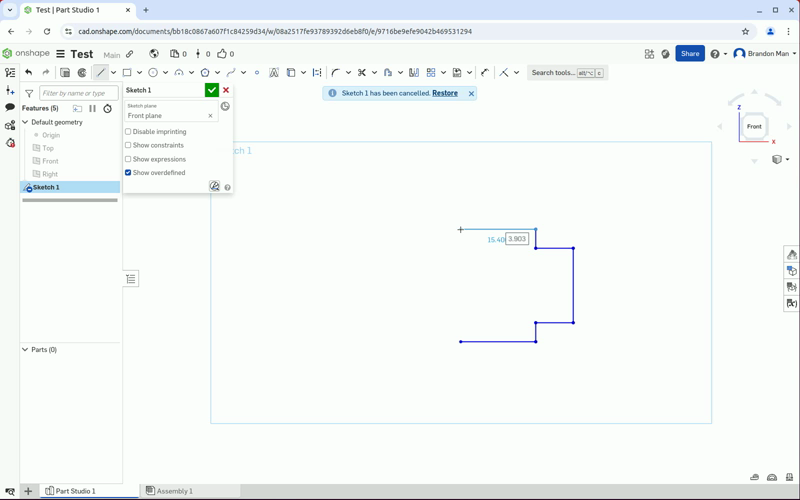
click(460, 229)
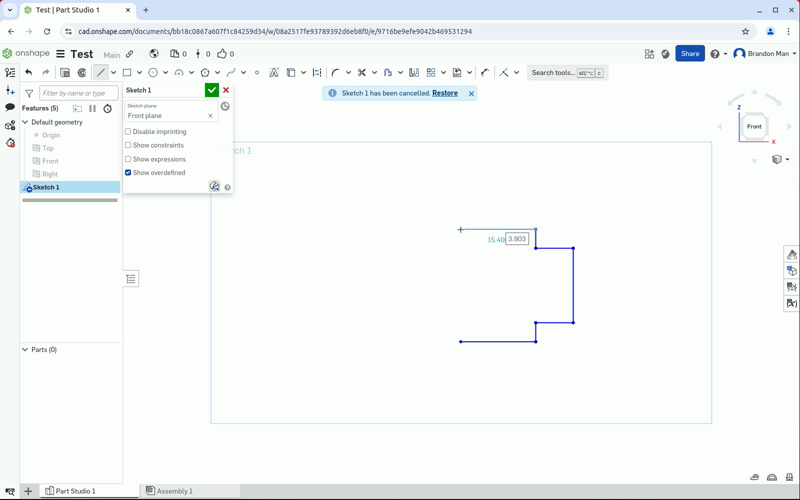
key_up(shift)
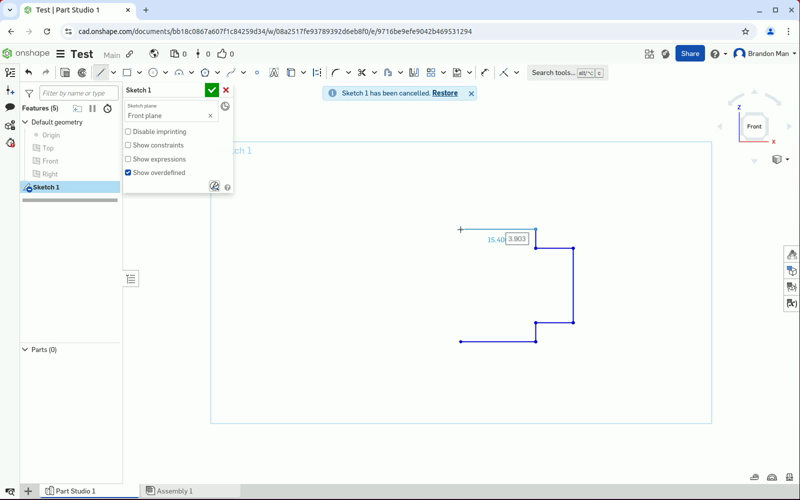
key_down(shift)
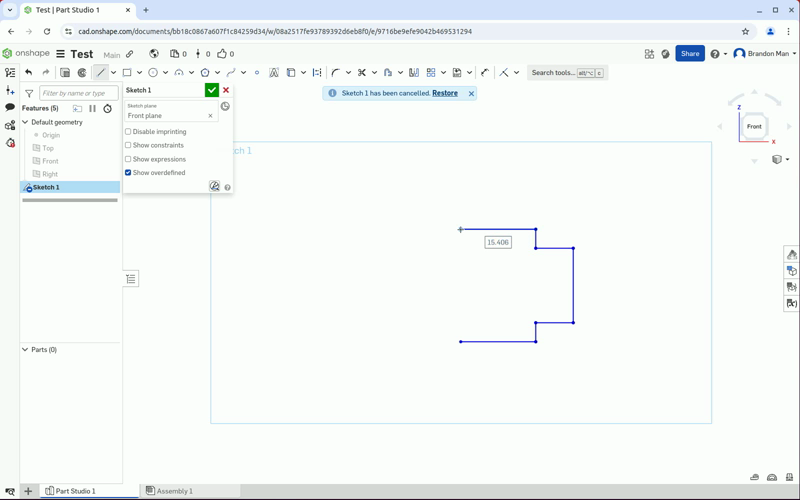
mouse_move(490, 229)
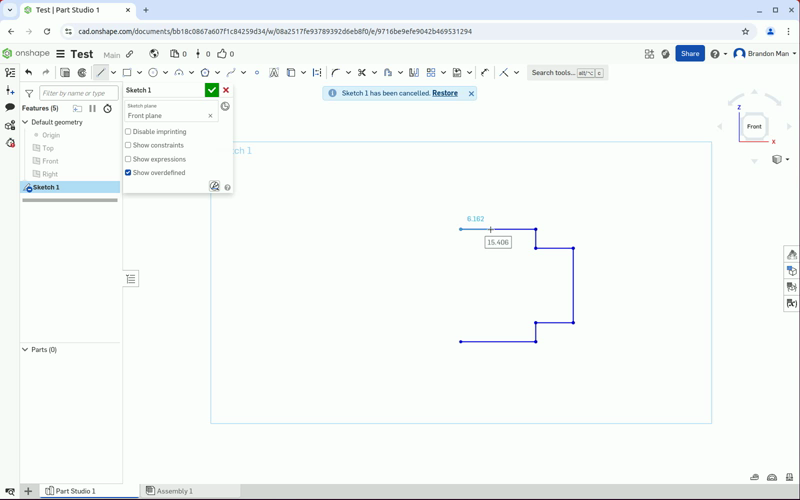
mouse_move(460, 236)
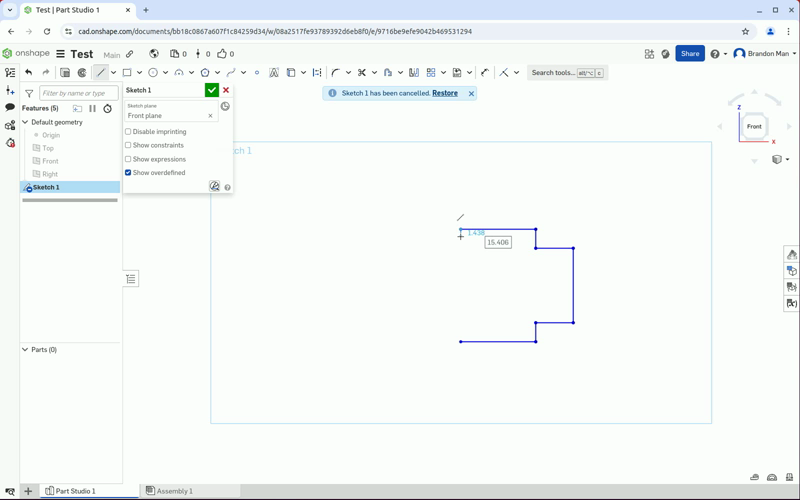
scroll(6)
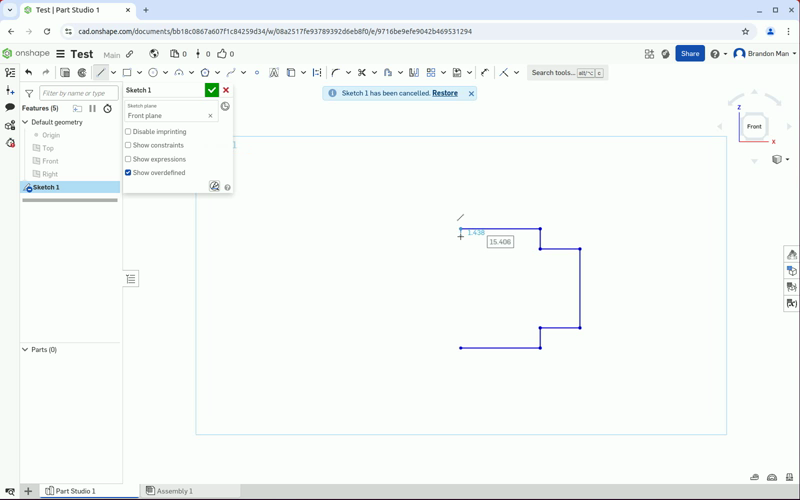
scroll(6)
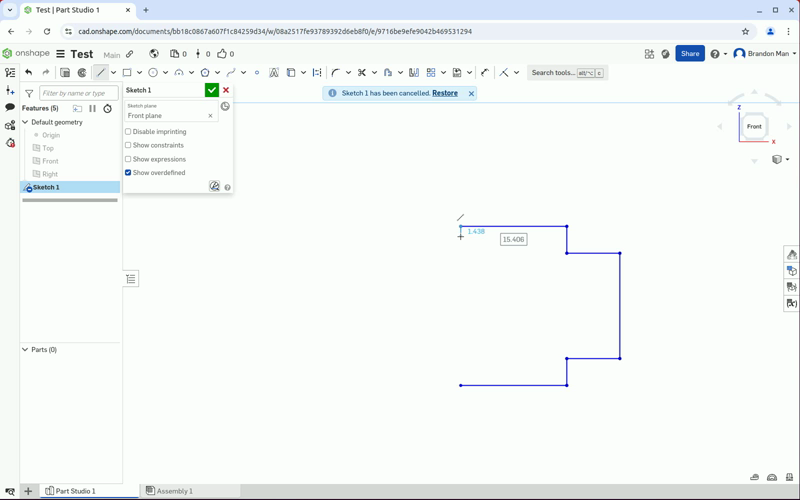
scroll(6)
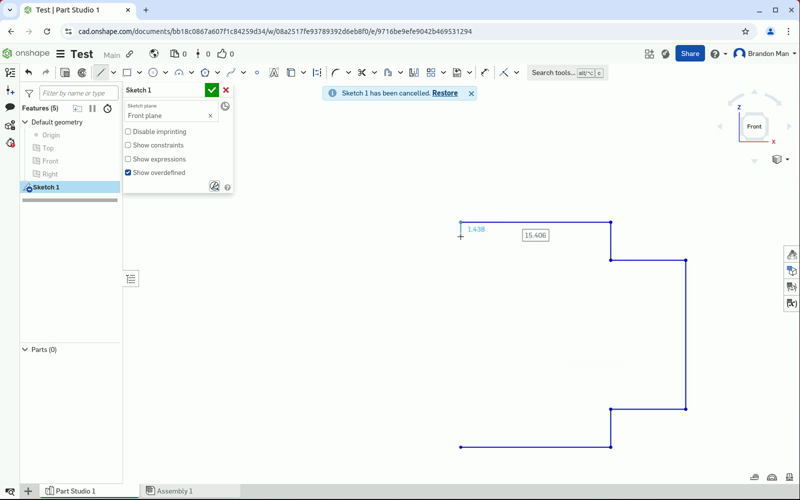
scroll(6)
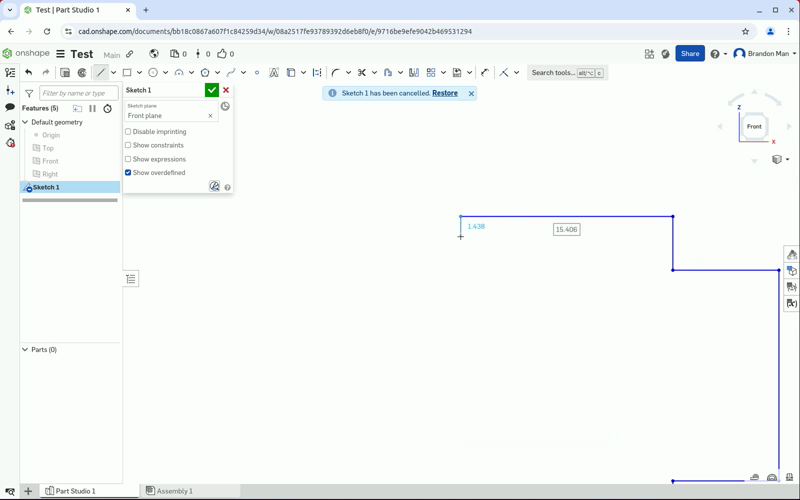
scroll(6)
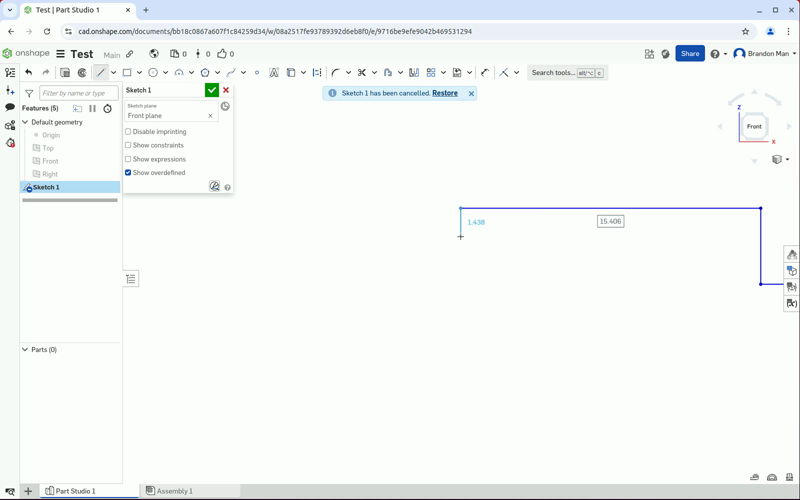
scroll(6)
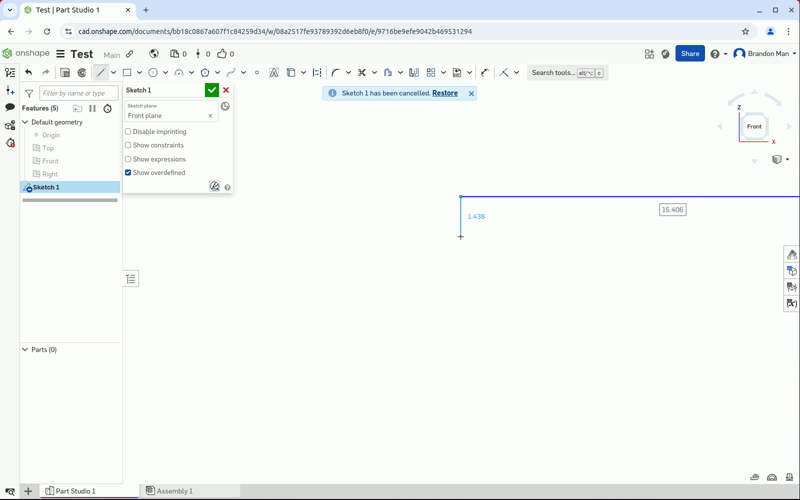
scroll(6)
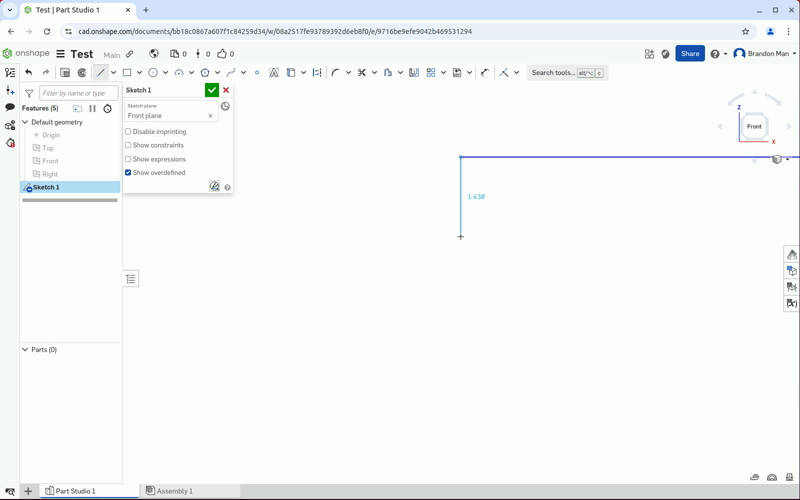
click(460, 236)
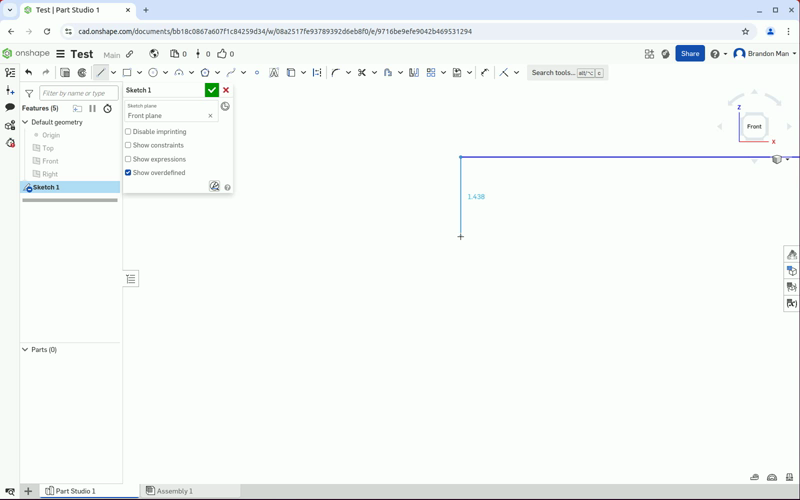
scroll(-6)
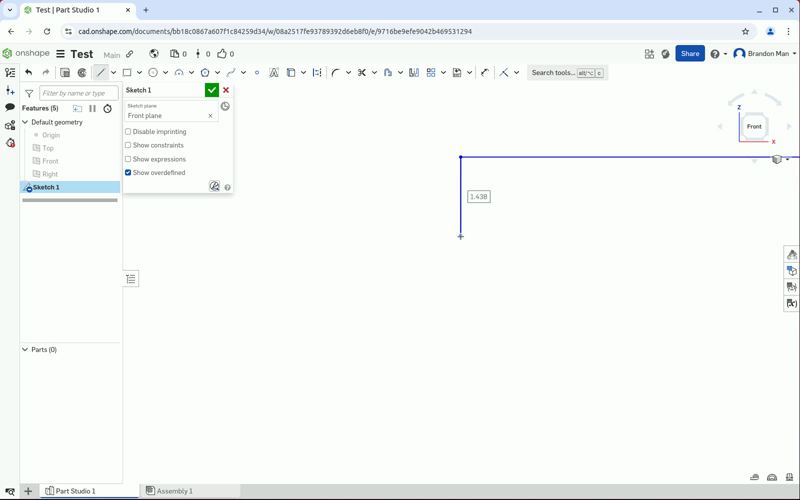
scroll(-6)
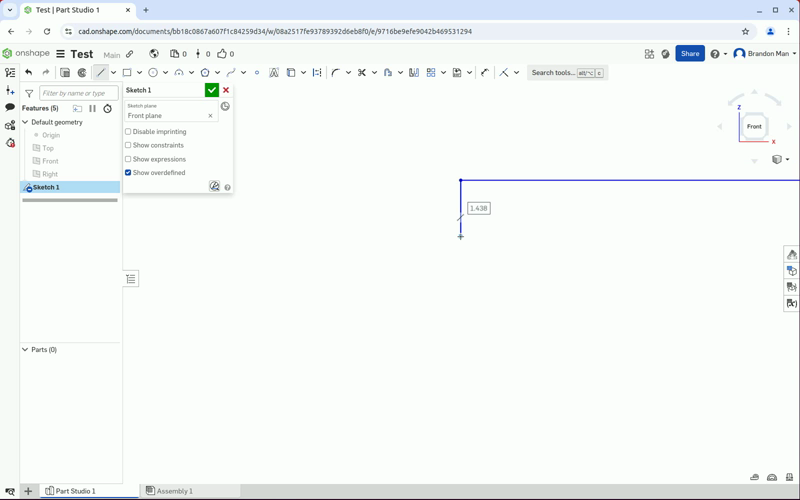
scroll(-6)
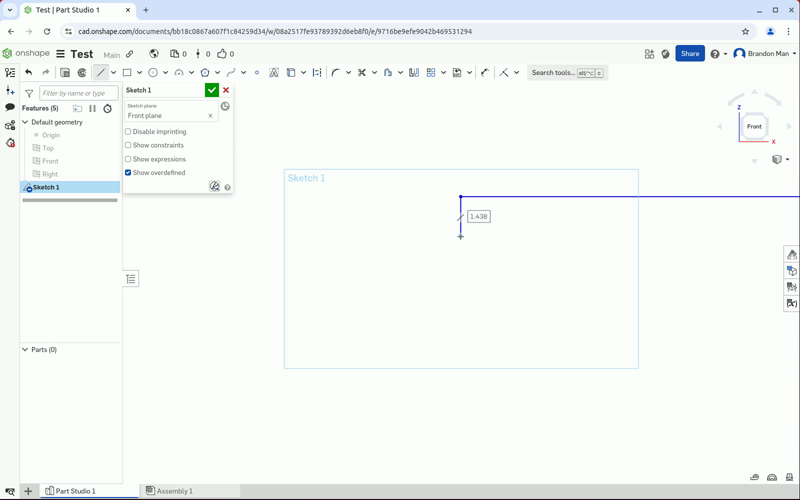
scroll(-6)
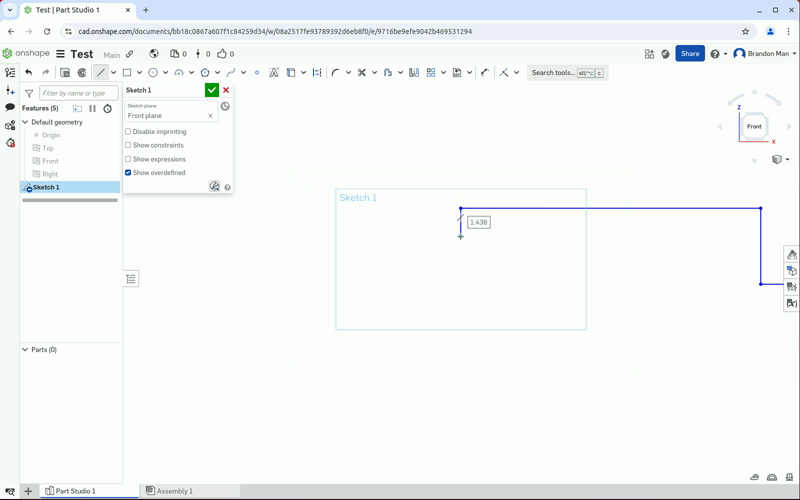
scroll(-6)
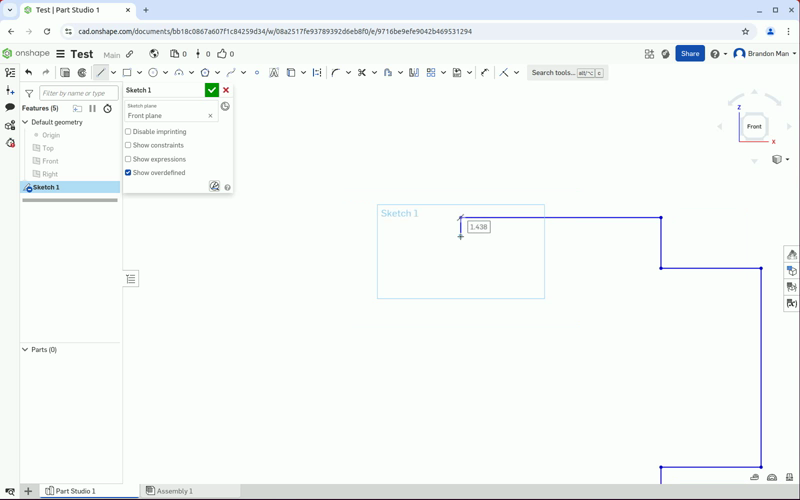
scroll(-6)
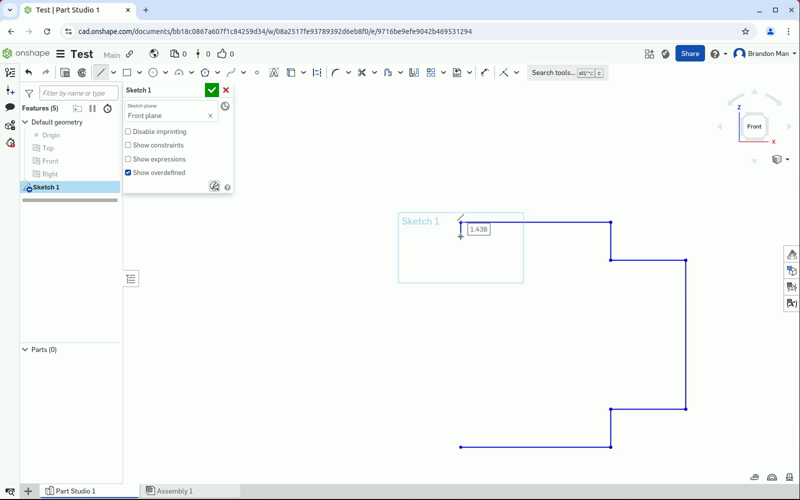
scroll(-6)
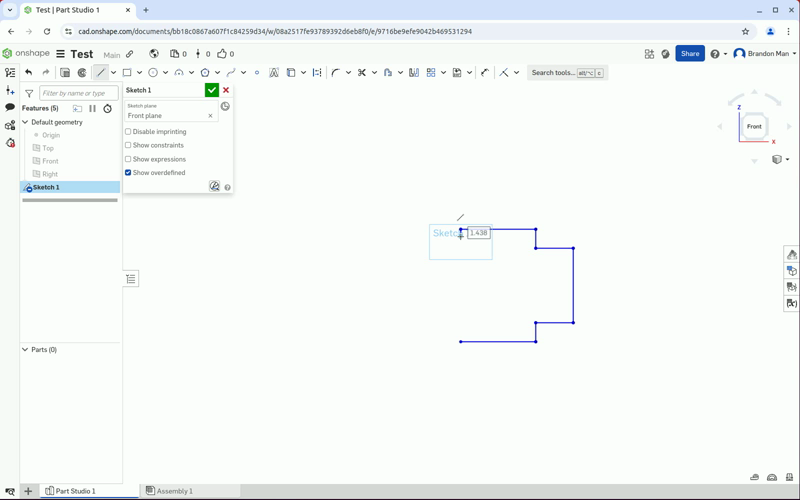
key_up(shift)
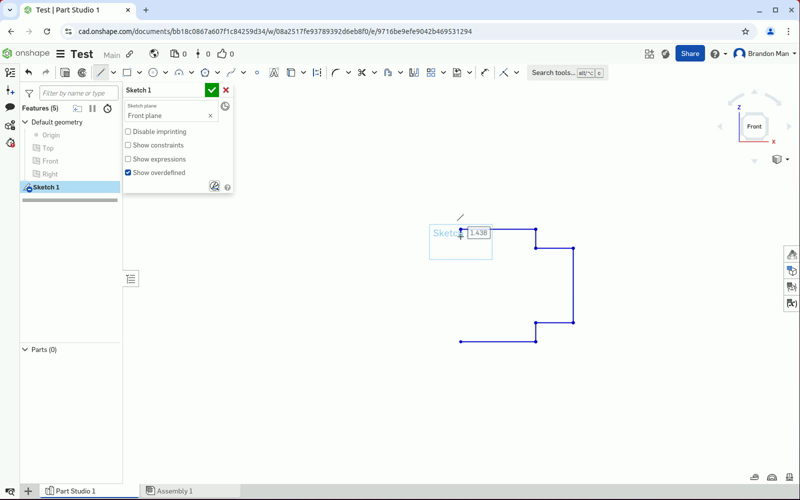
key(esc)
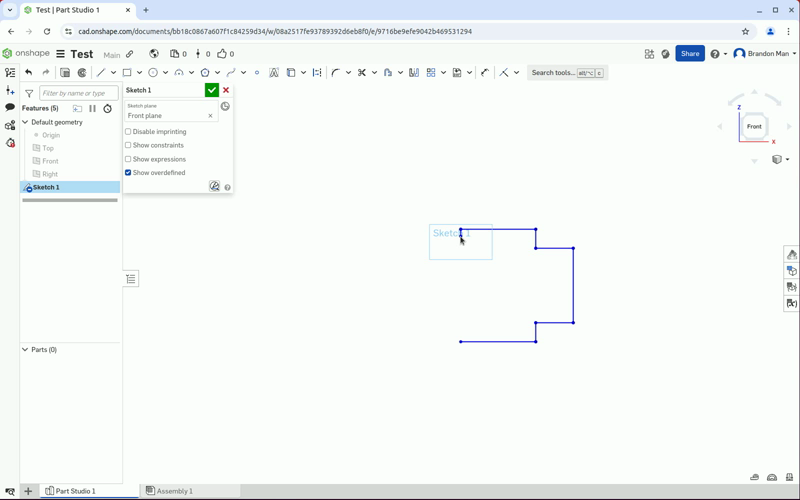
key(a)
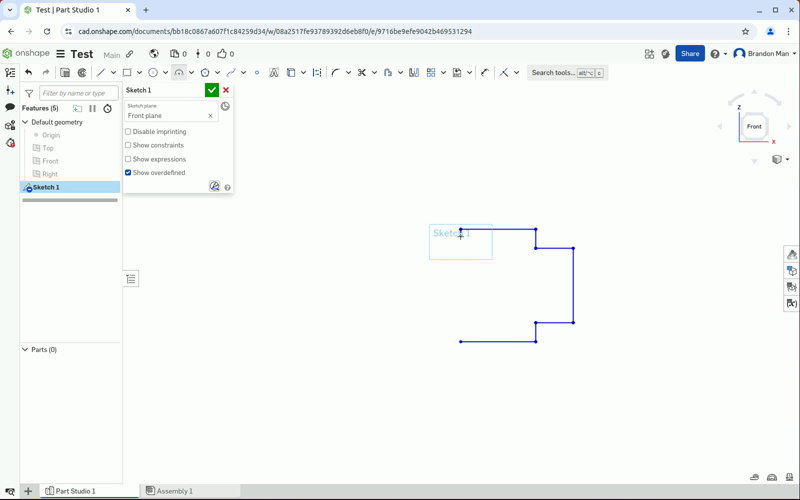
mouse_move(460, 236)
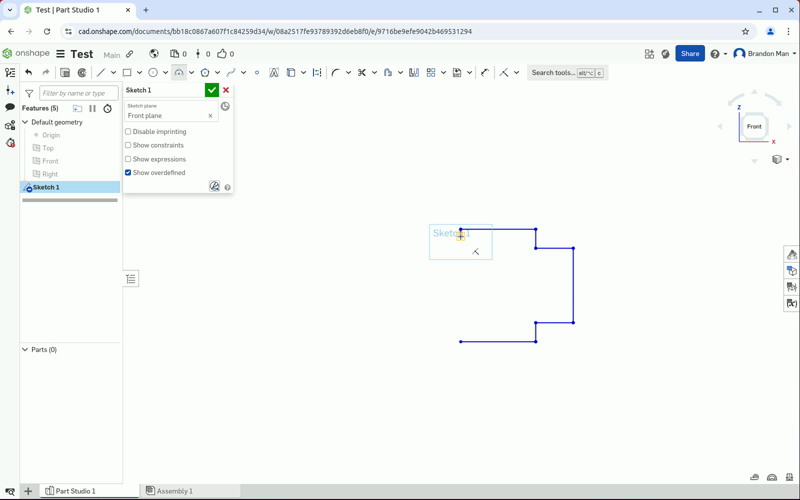
click(460, 236)
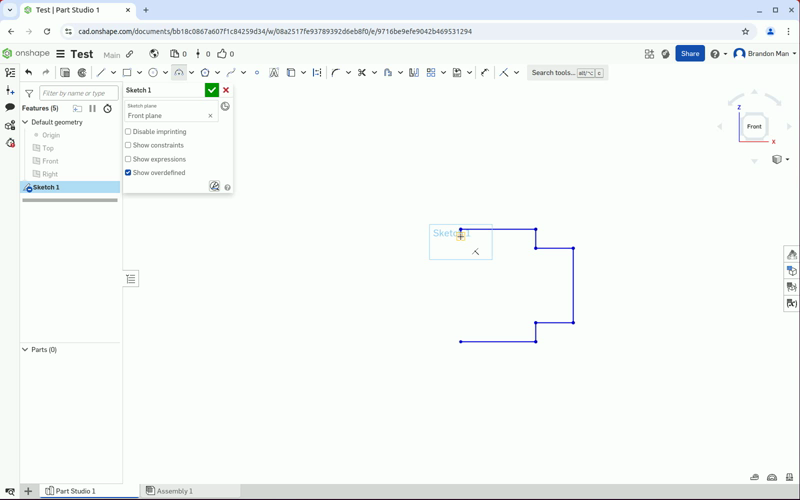
key_down(shift)
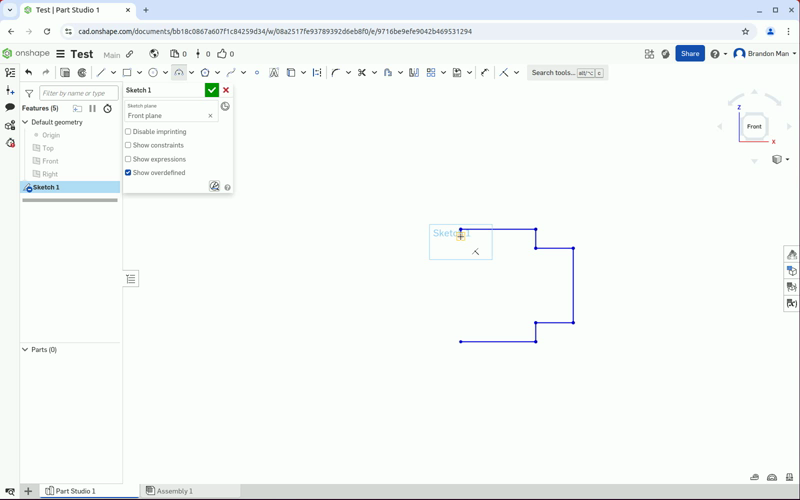
mouse_move(460, 329)
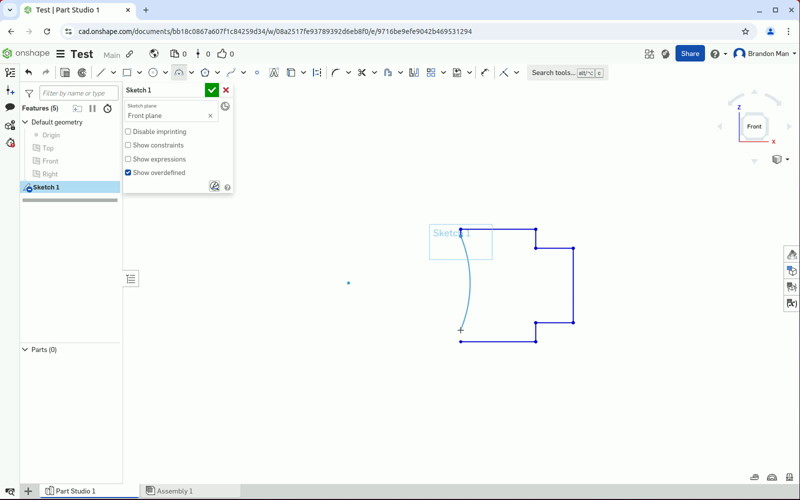
click(460, 329)
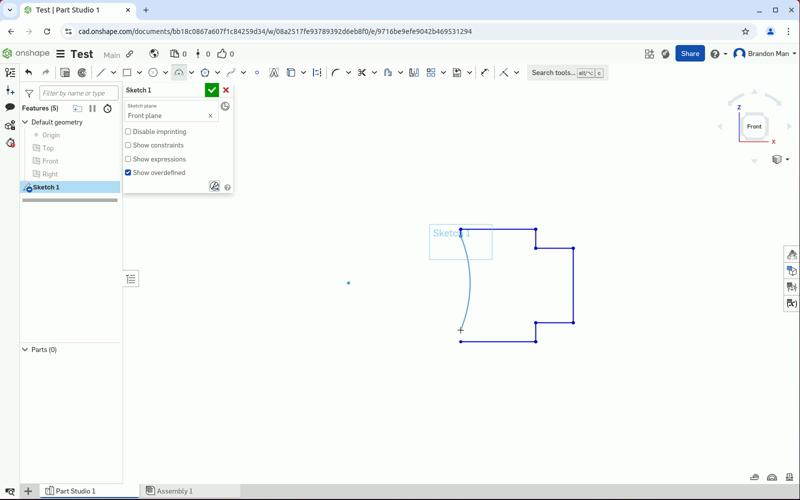
mouse_move(507, 282)
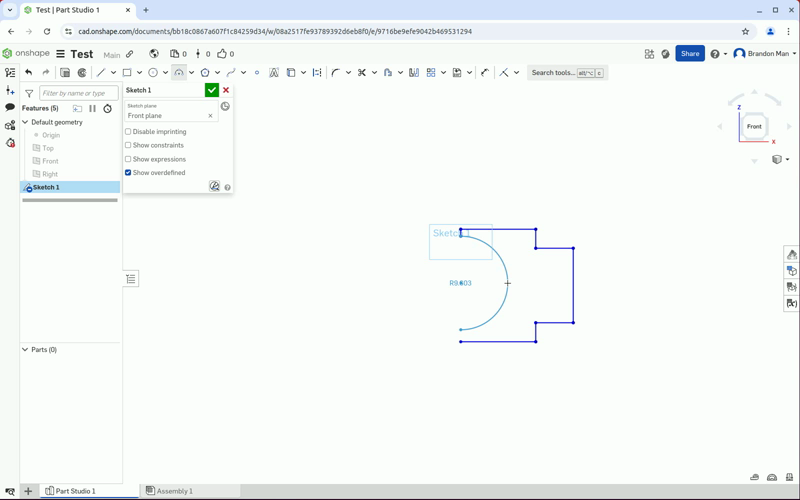
click(507, 282)
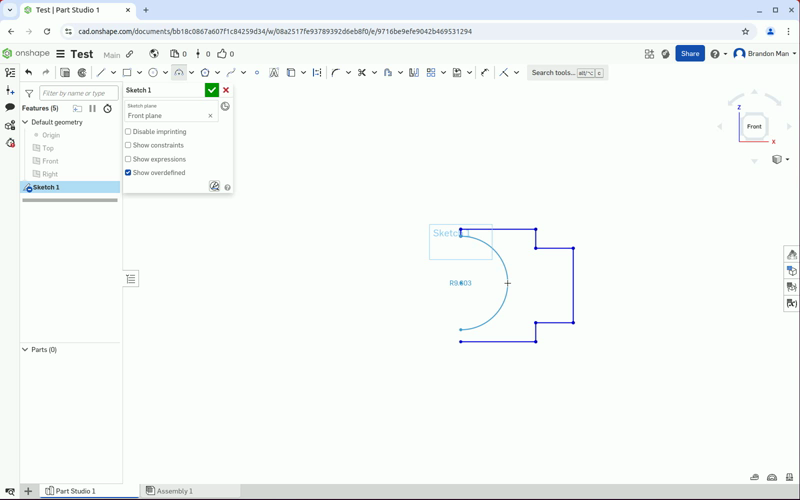
key_up(shift)
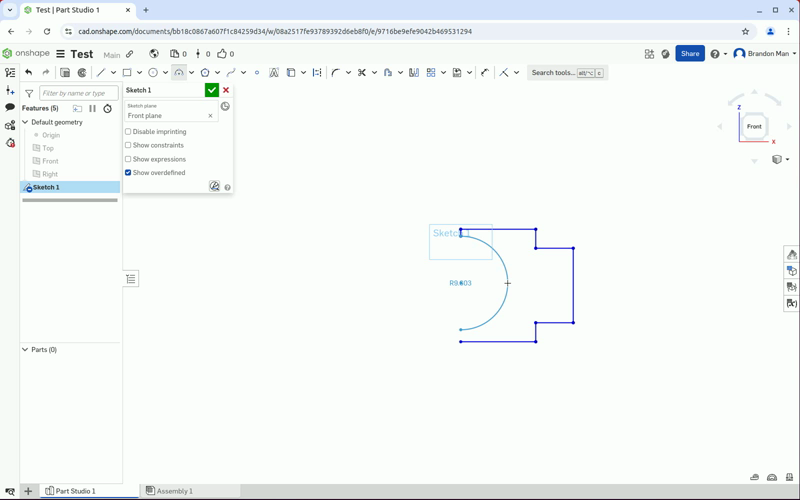
key(esc)
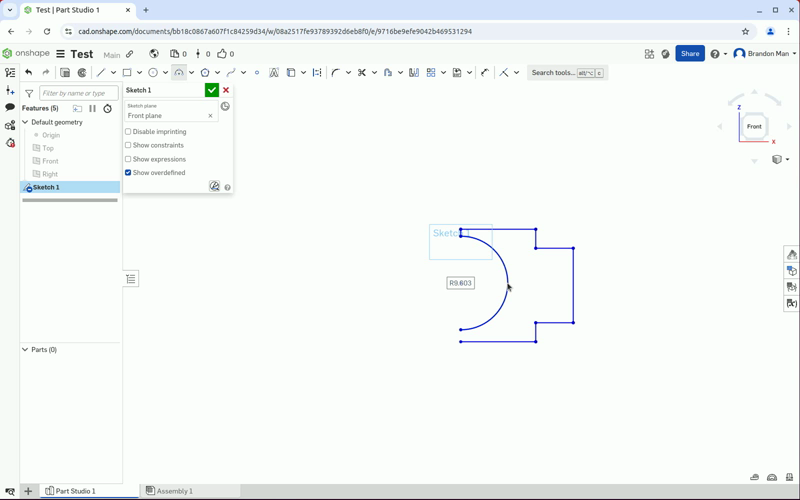
key(l)
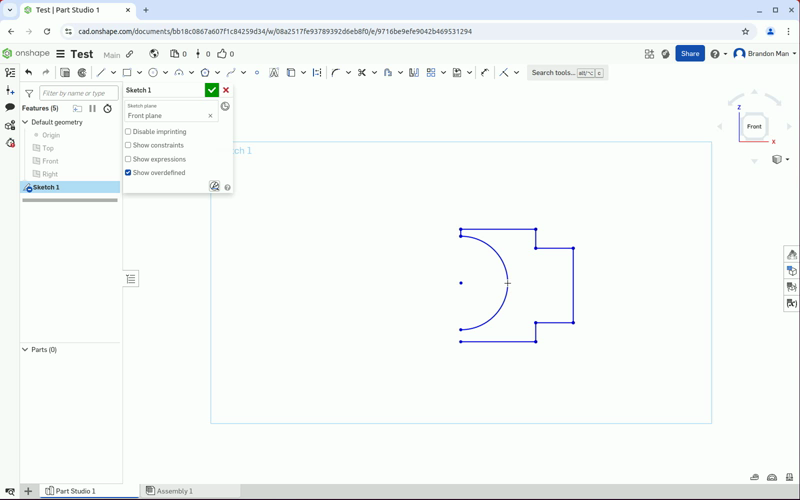
mouse_move(460, 329)
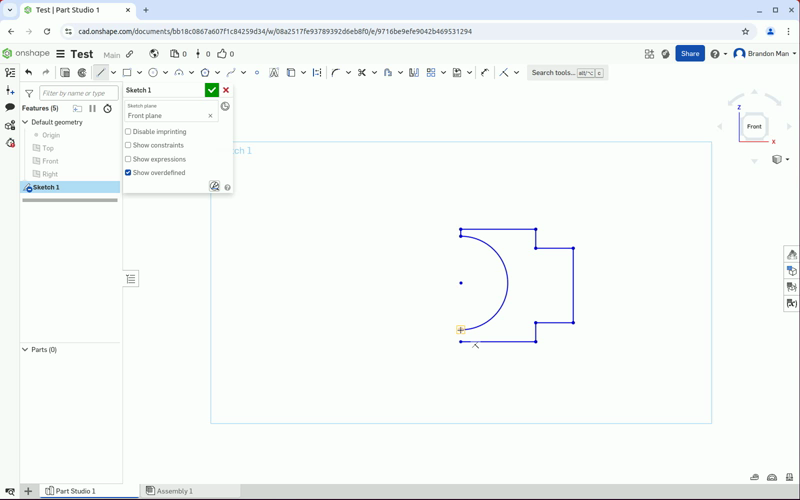
click(460, 329)
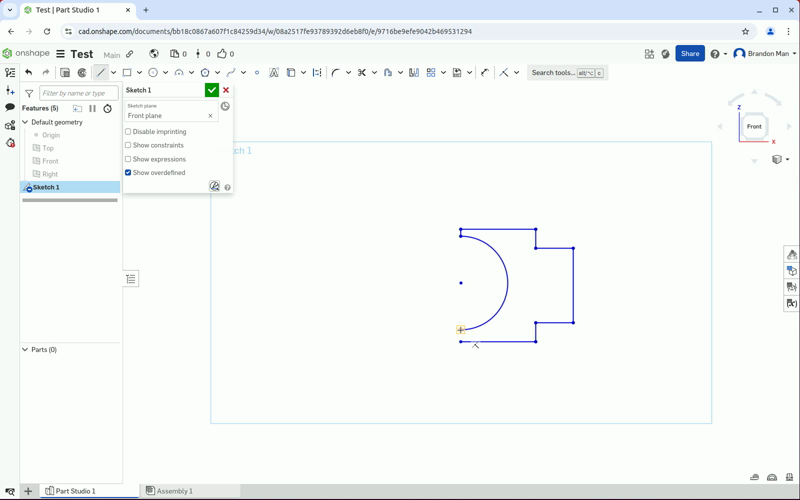
mouse_move(490, 329)
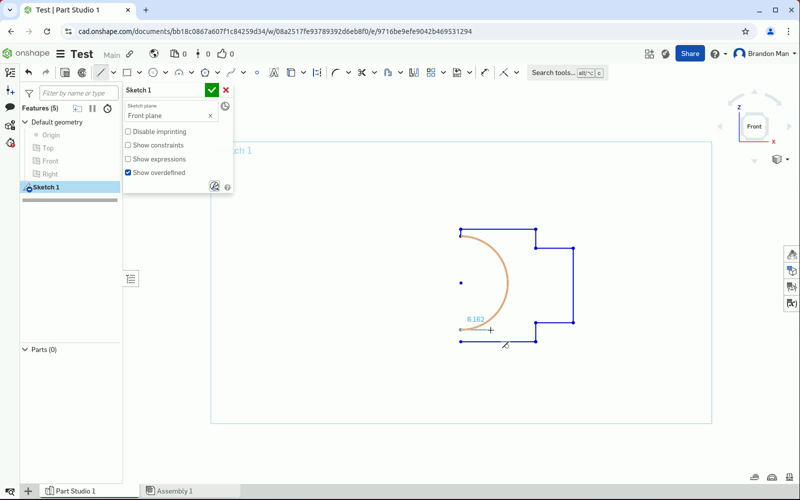
key_down(shift)
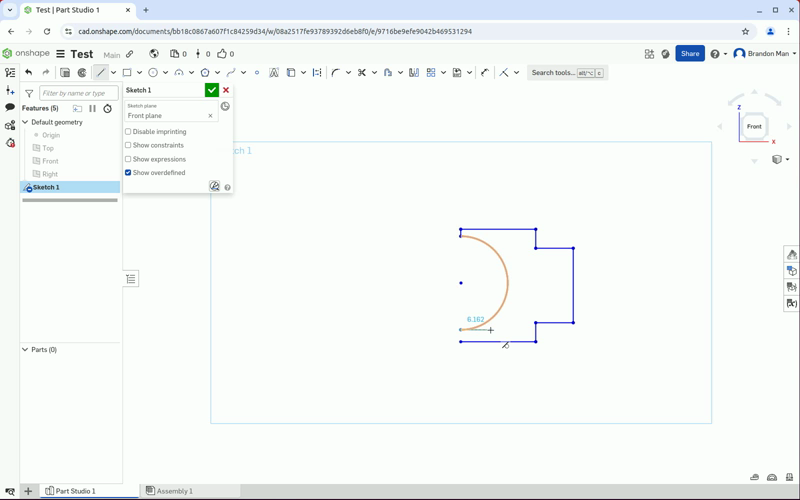
mouse_move(460, 341)
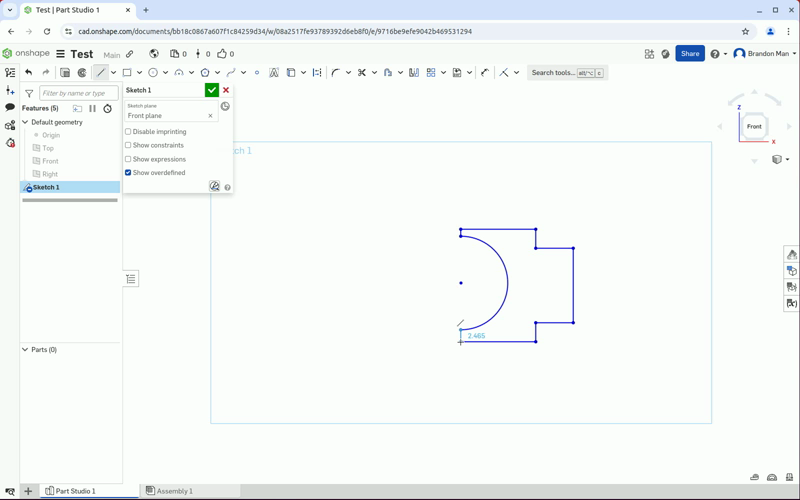
key_up(shift)
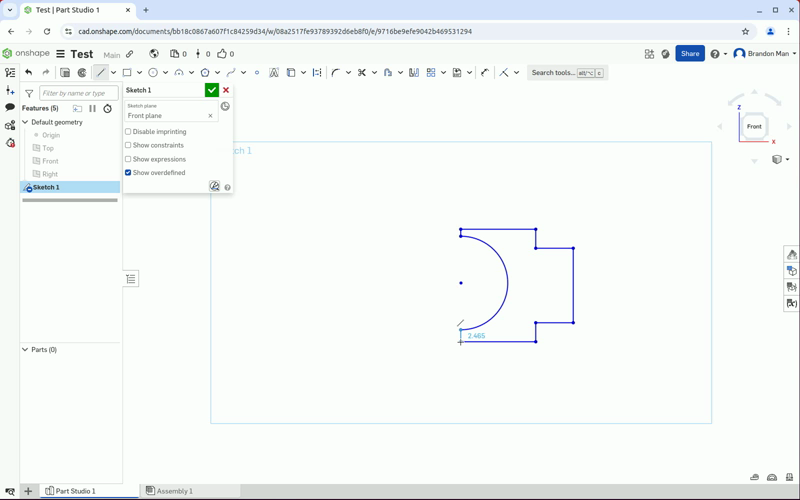
click(460, 341)
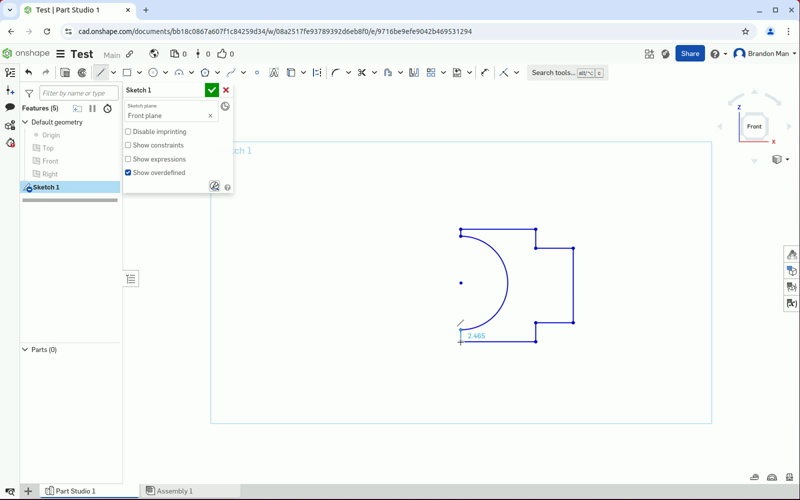
key(esc)
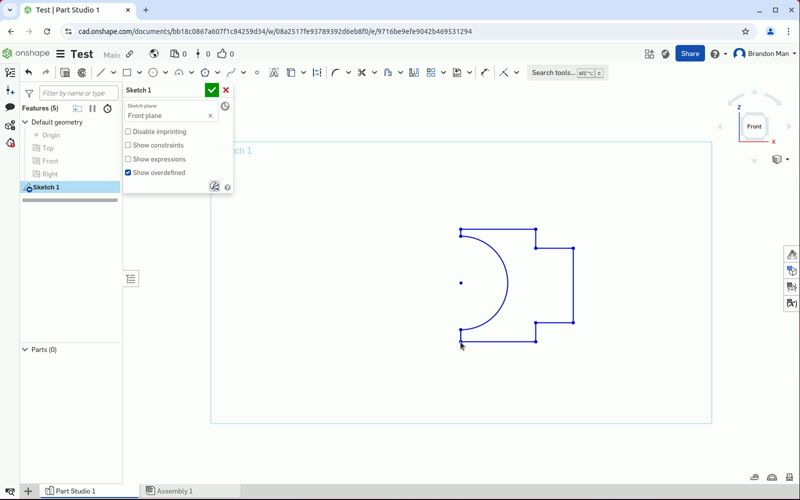
mouse_move(471, 275)
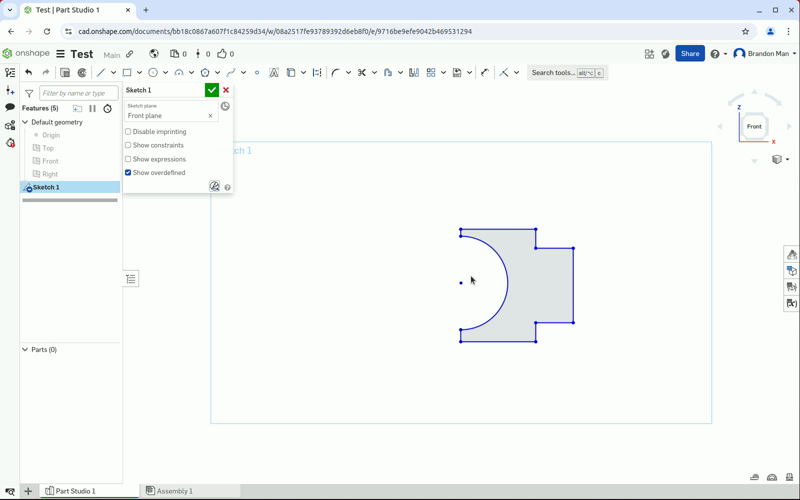
scroll(6)
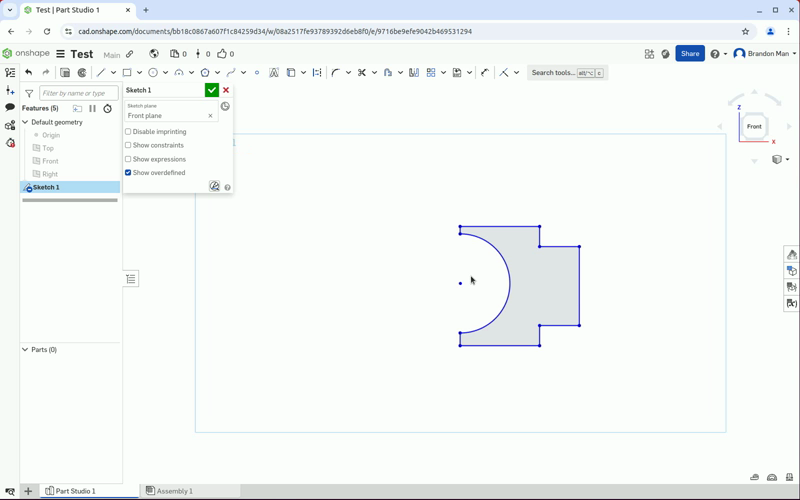
scroll(6)
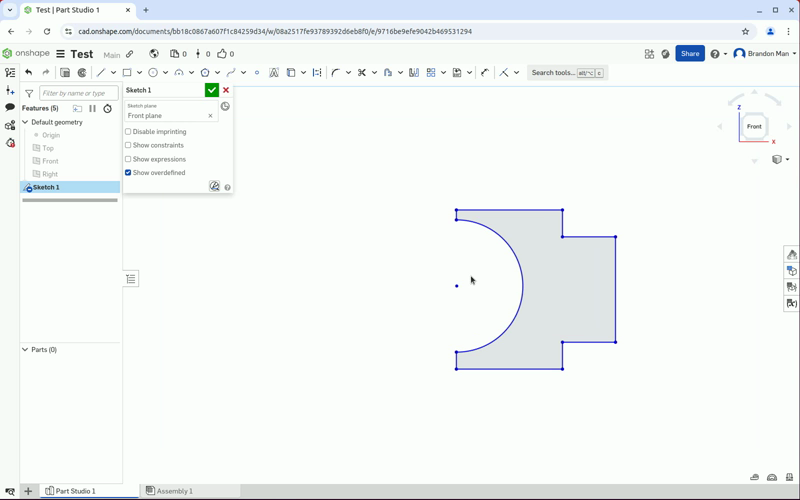
scroll(6)
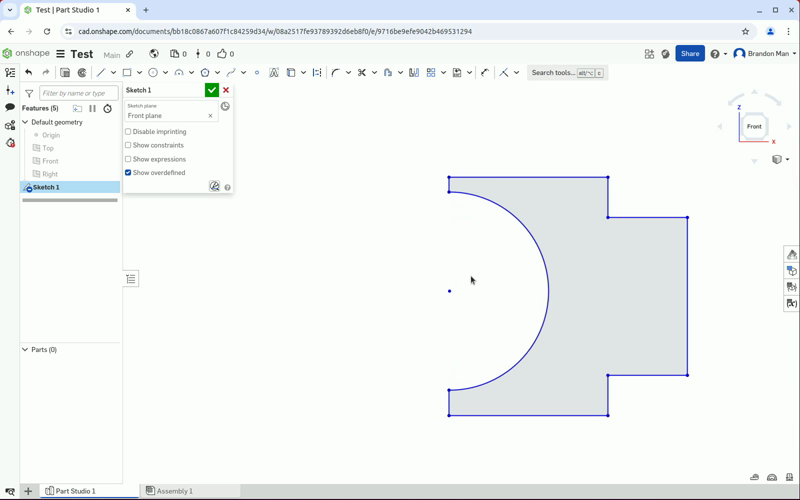
scroll(6)
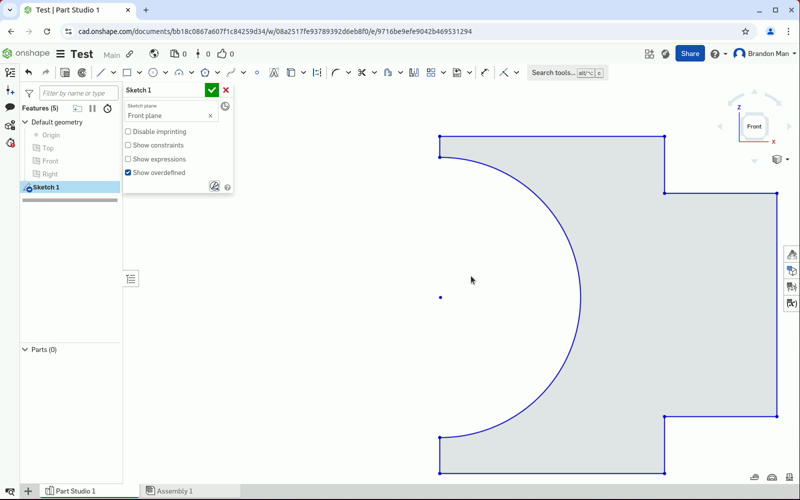
scroll(6)
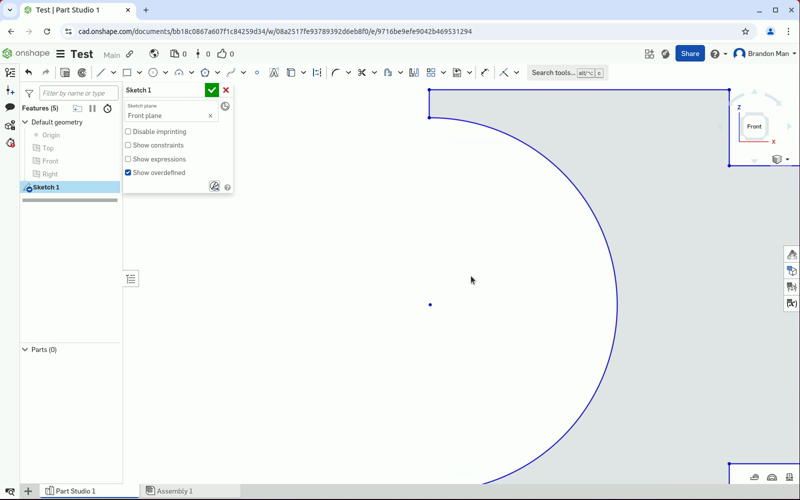
scroll(6)
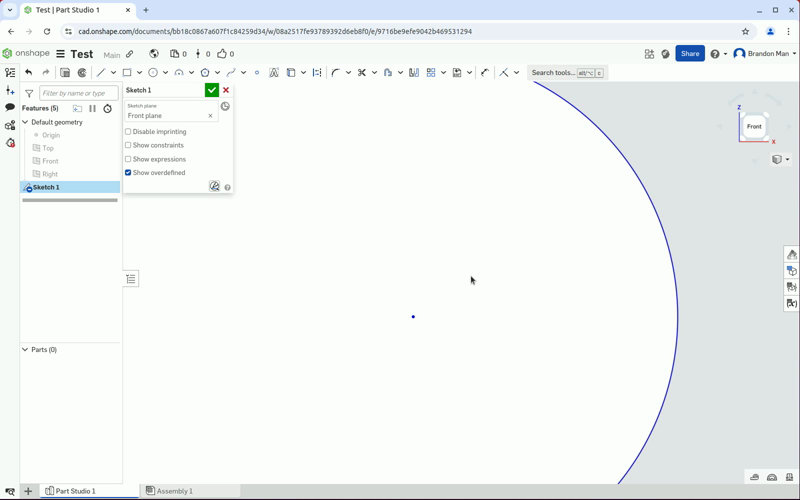
scroll(6)
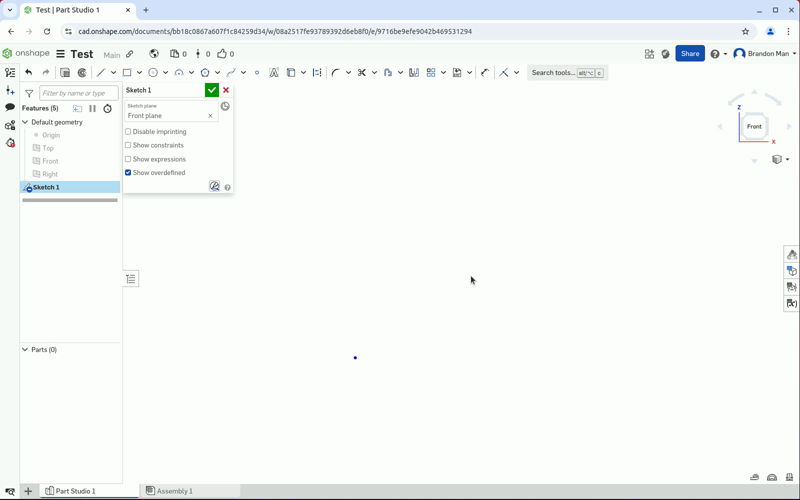
click(471, 275)
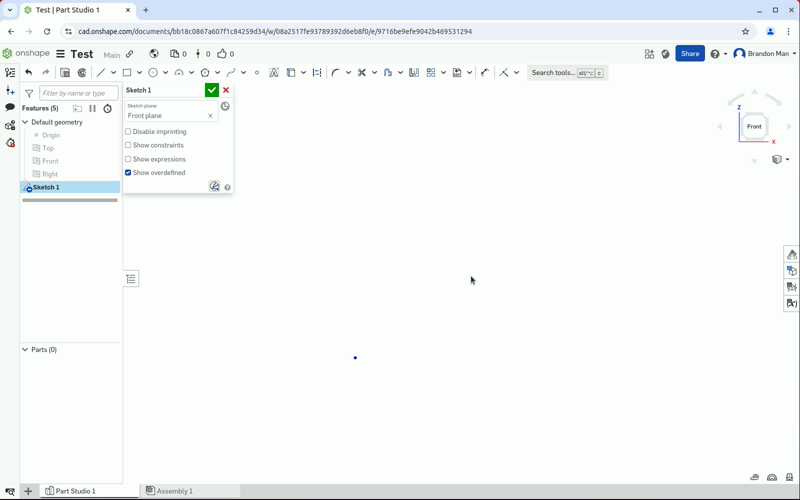
scroll(-6)
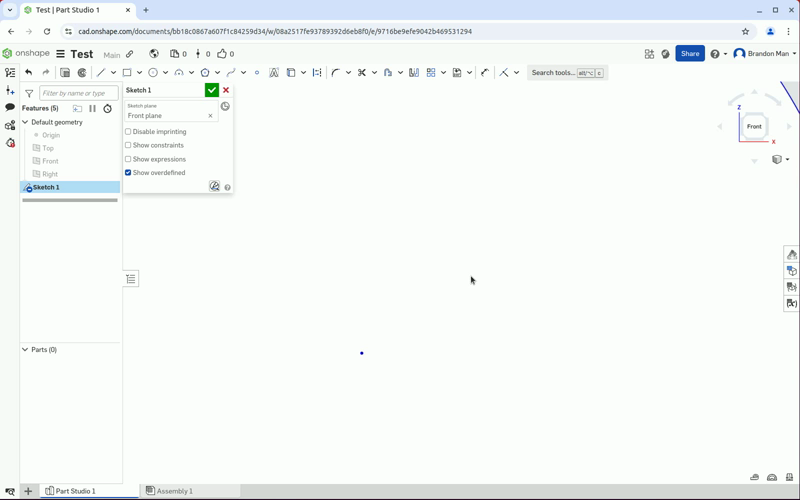
scroll(-6)
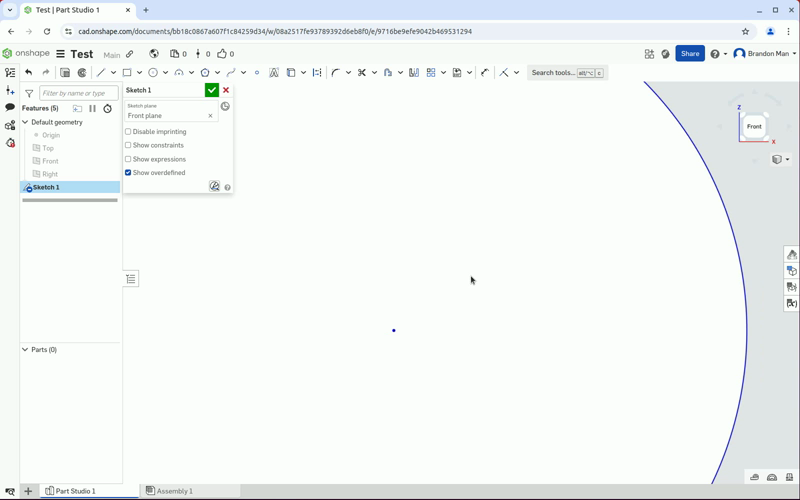
scroll(-6)
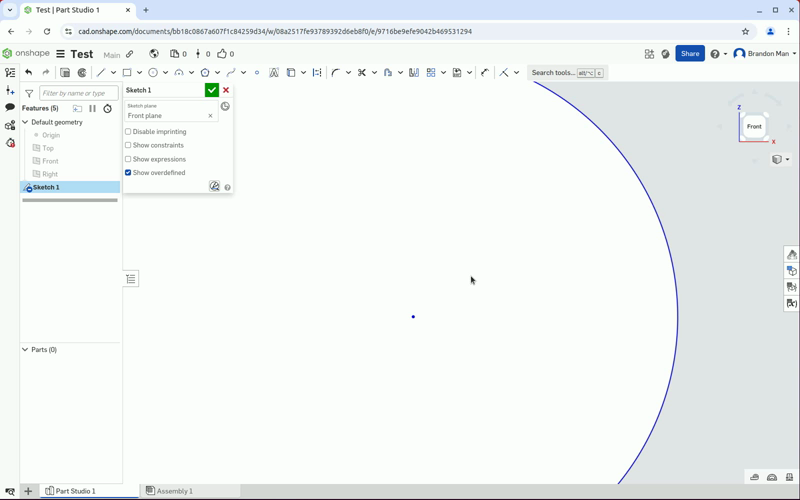
scroll(-6)
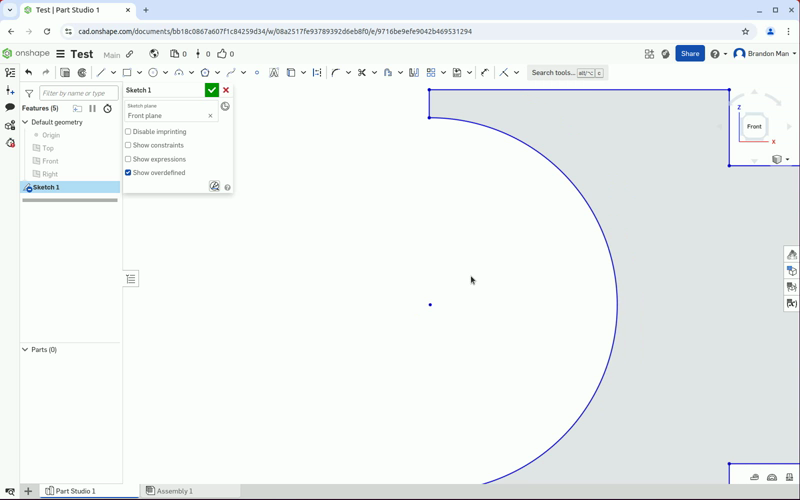
scroll(-6)
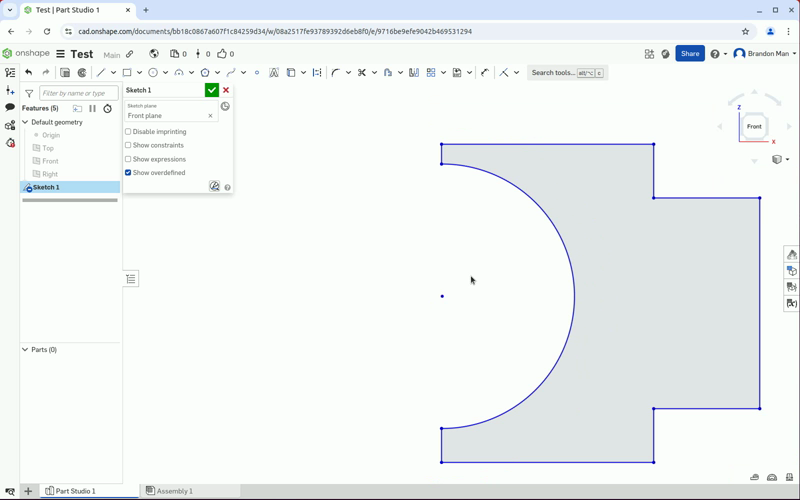
scroll(-6)
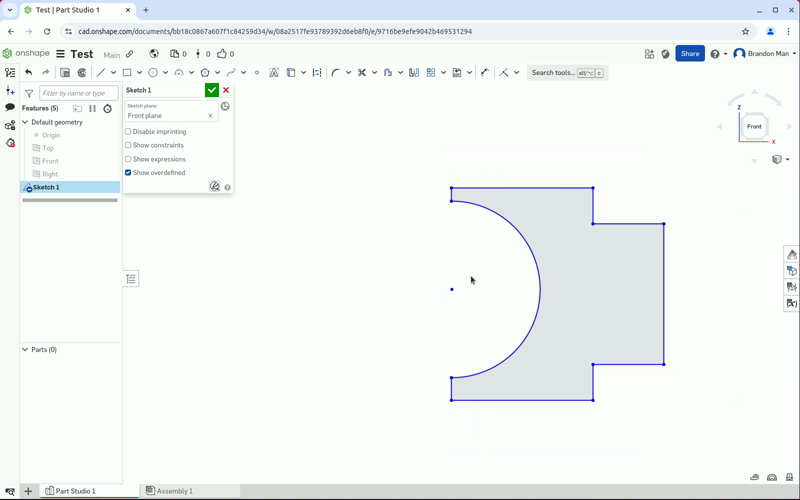
scroll(-6)
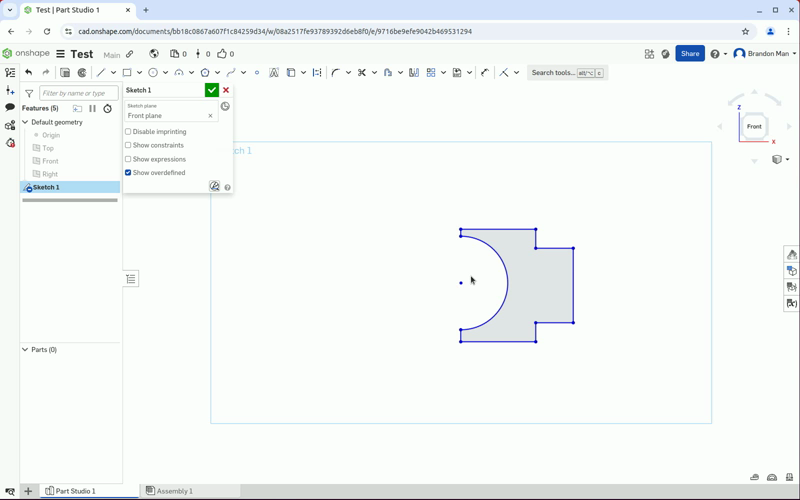
mouse_move(73, 352)
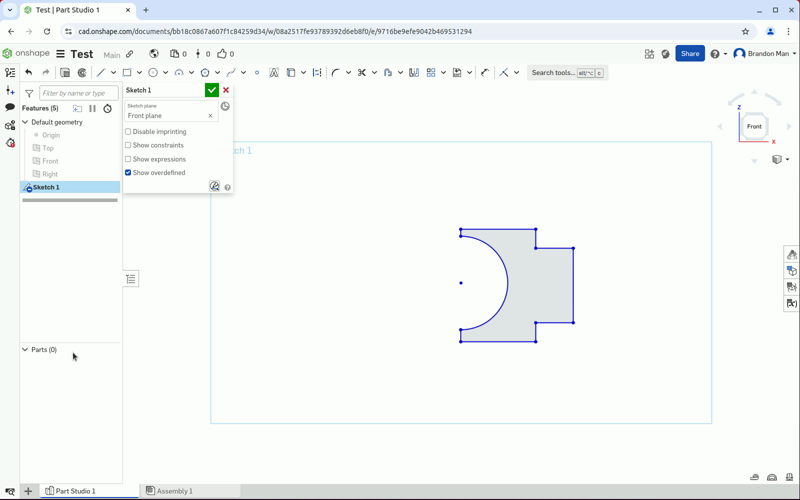
key(shift+y)
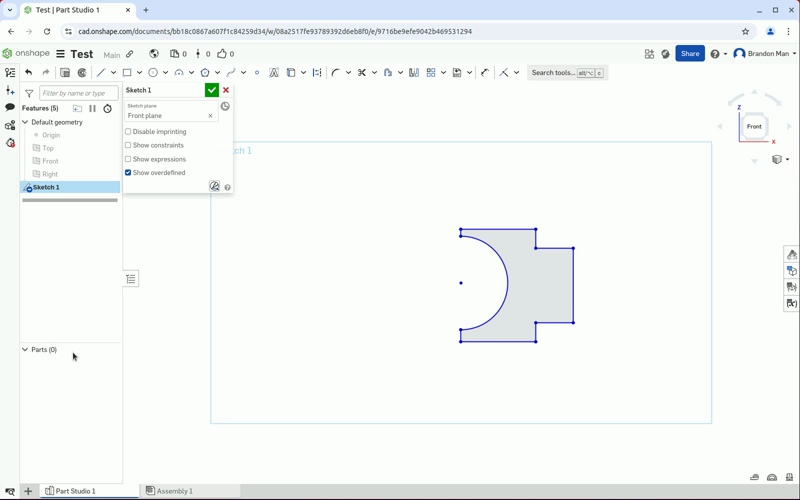
key(shift+e)
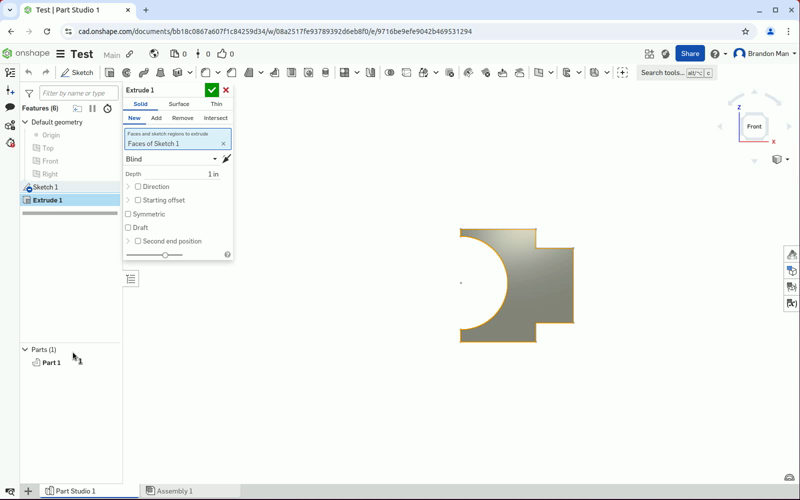
mouse_move(143, 106)
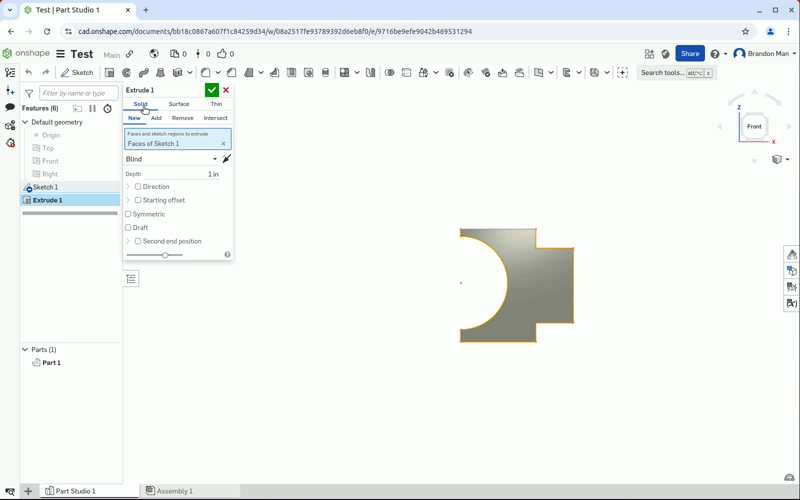
click(143, 106)
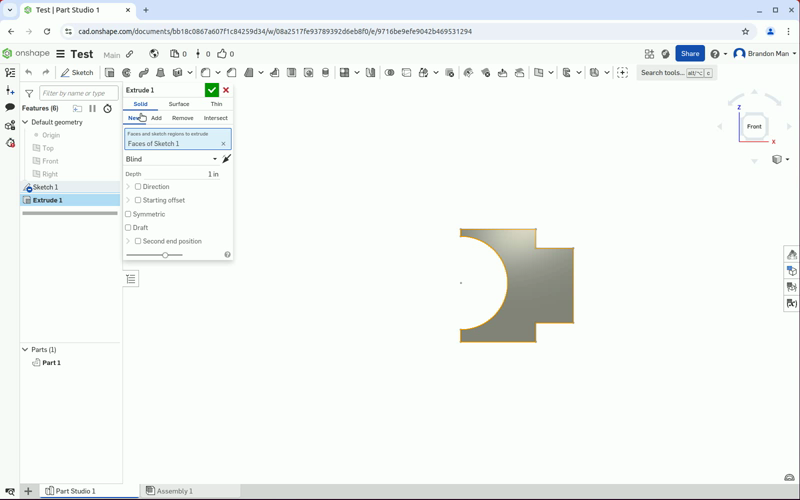
mouse_move(137, 120)
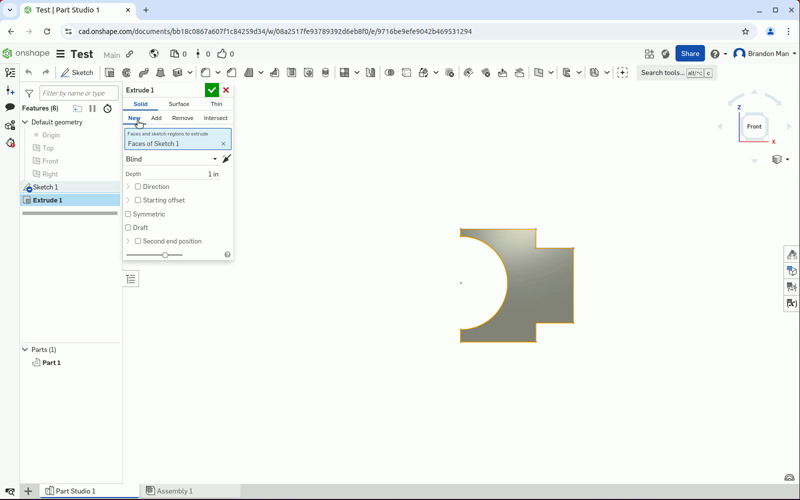
click(137, 120)
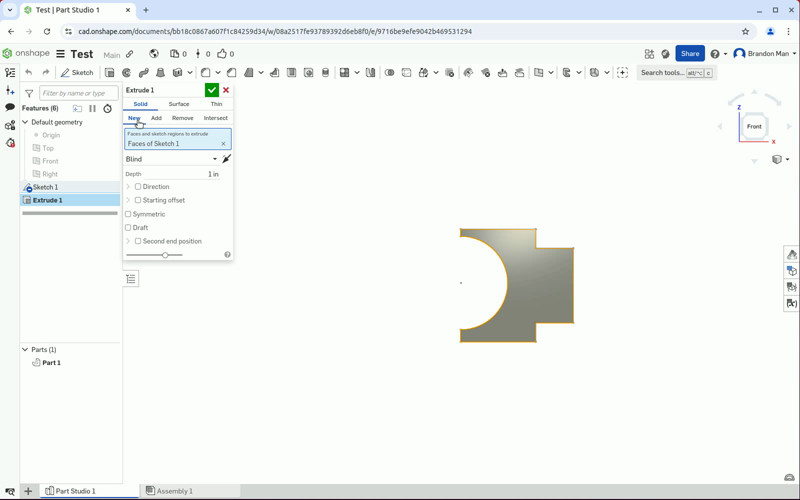
key(tab, 4)
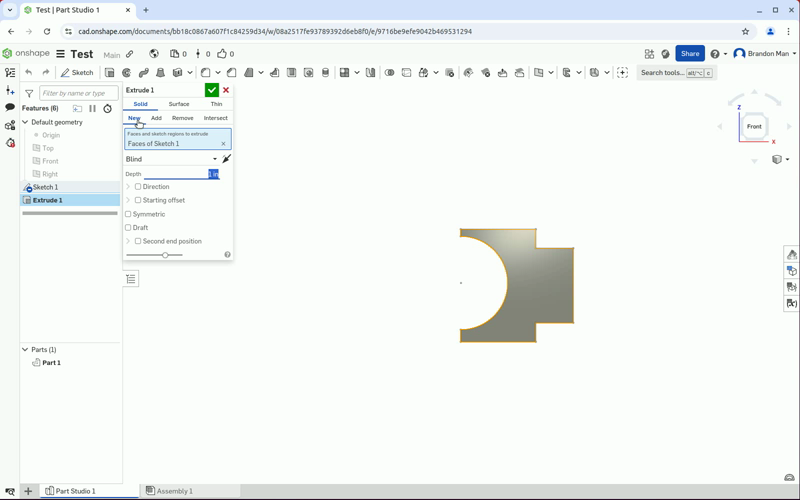
text(19.256)
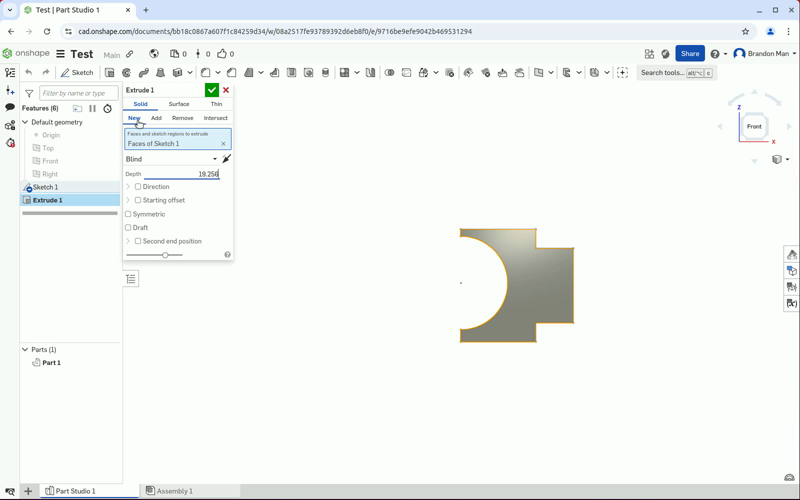
key(tab, 3)
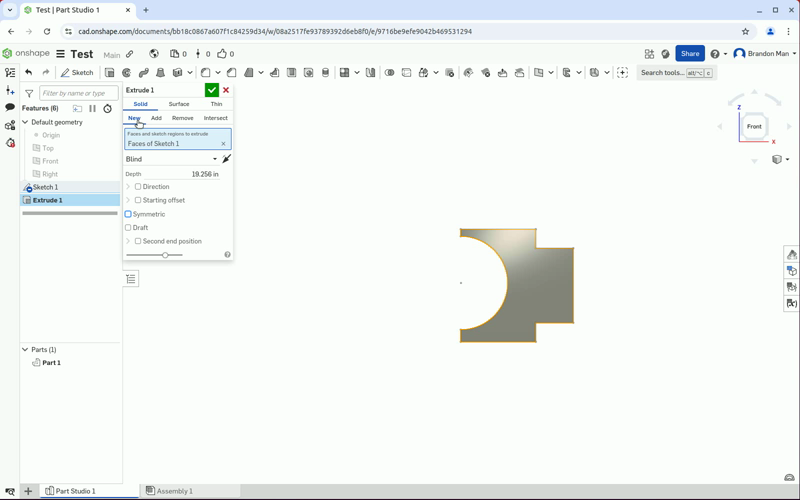
key(space)
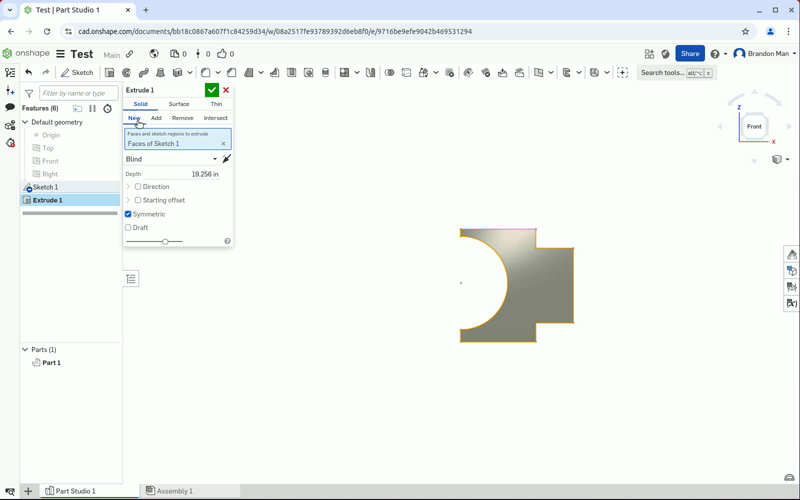
key(enter)
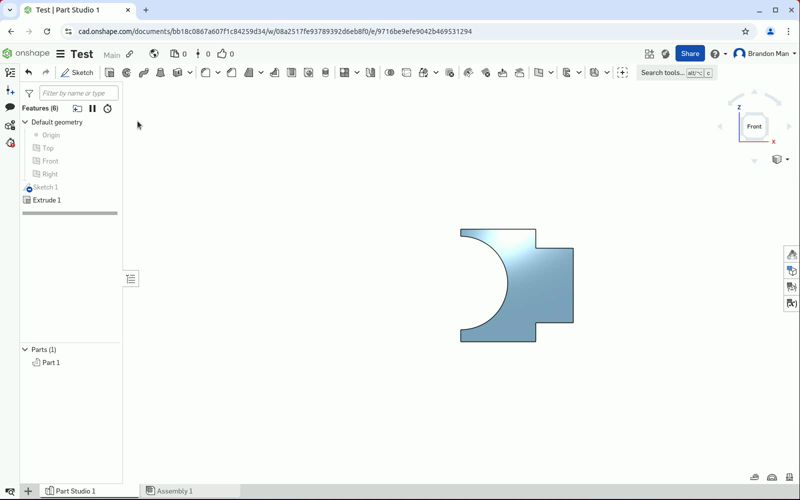
key(shift+h)
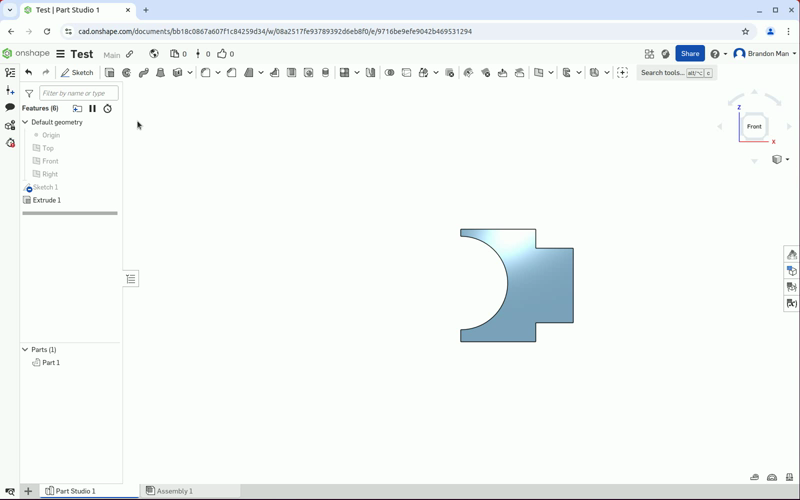
key(shift+h)
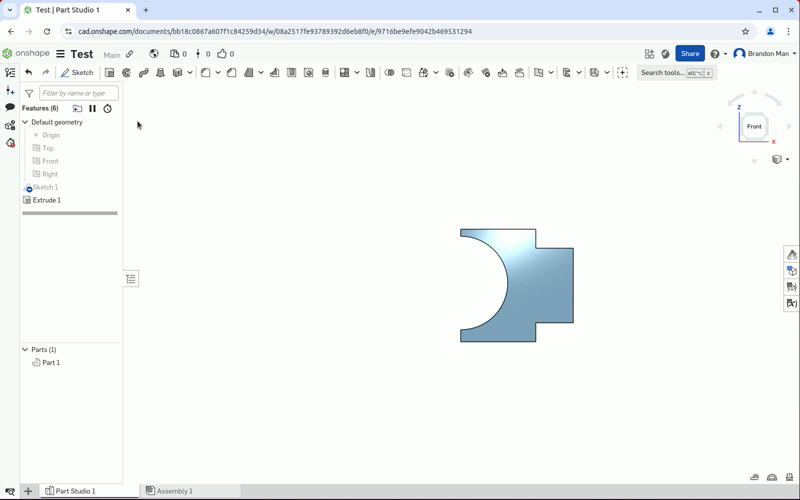
mouse_move(73, 189)
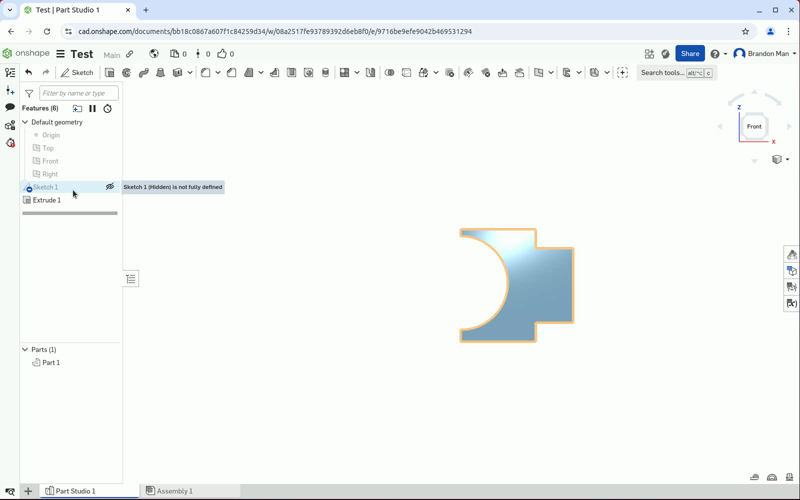
click(73, 189)
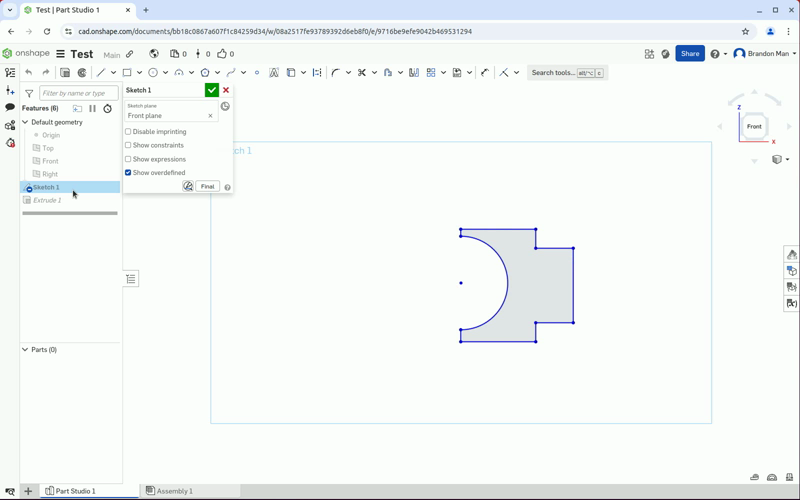
mouse_move(229, 92)
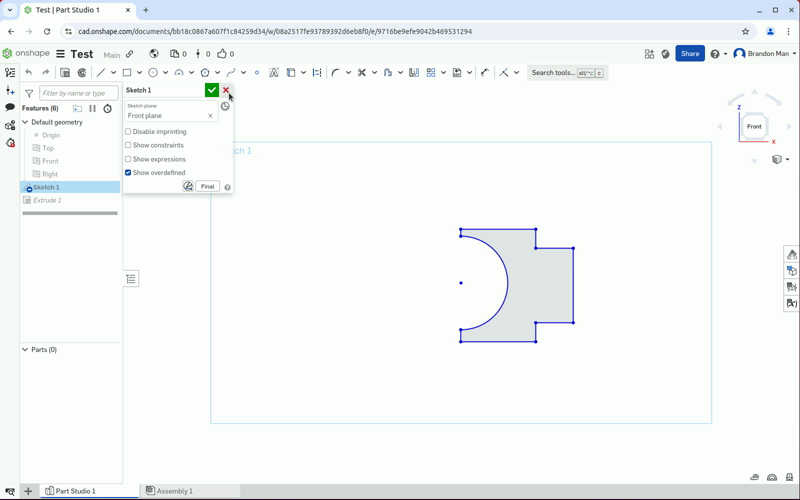
click(229, 92)
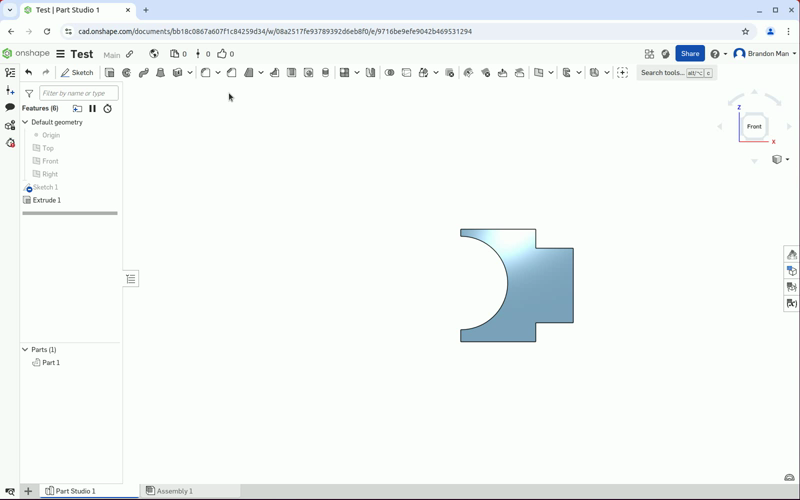
mouse_move(73, 352)
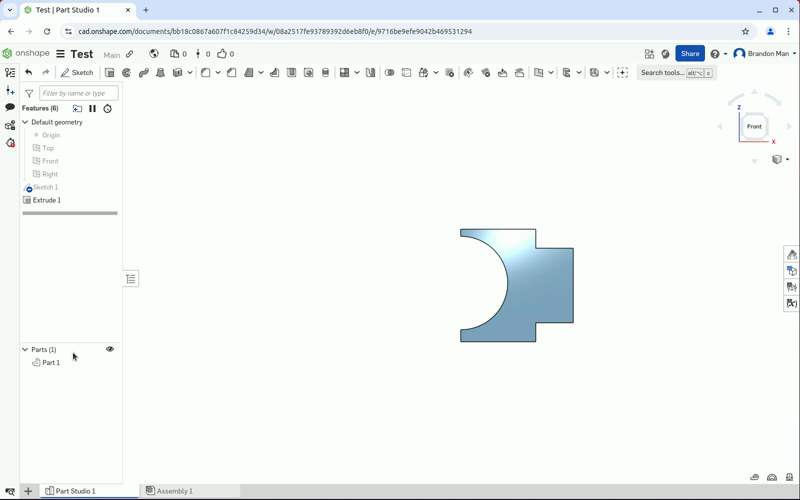
key(y)
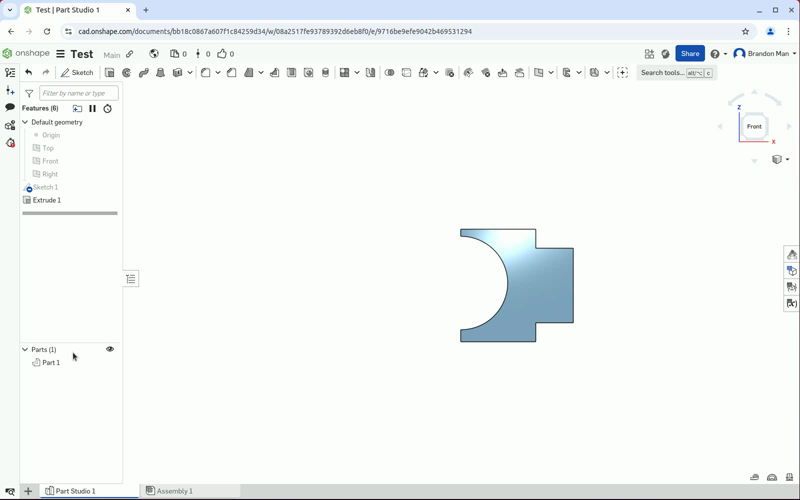
key(shift+p)
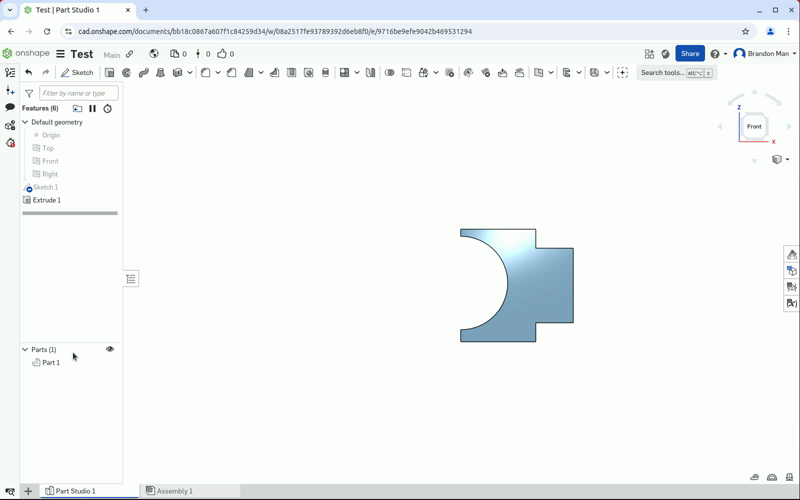
key(space)
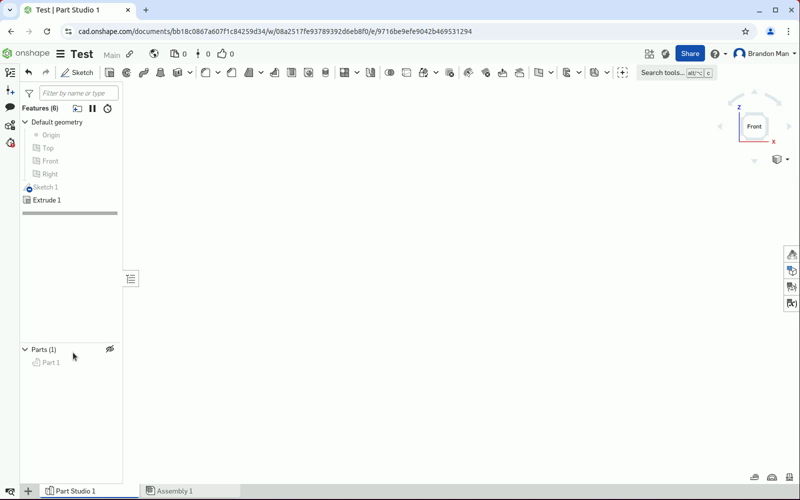
key_down(shift)
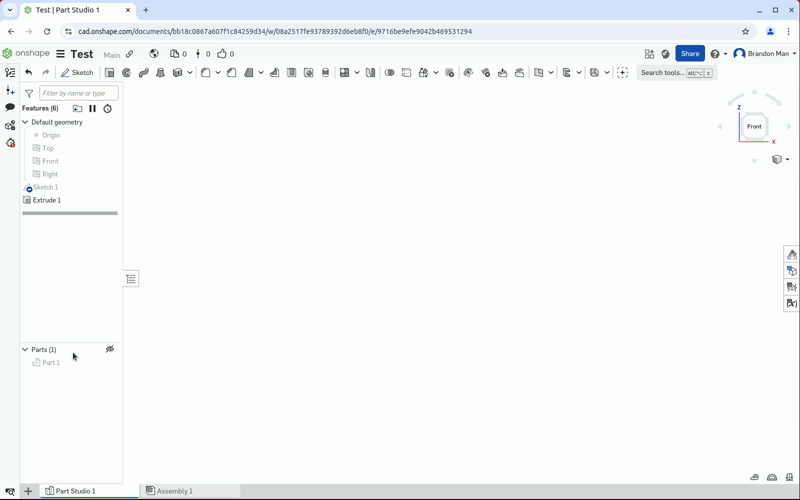
key(left)
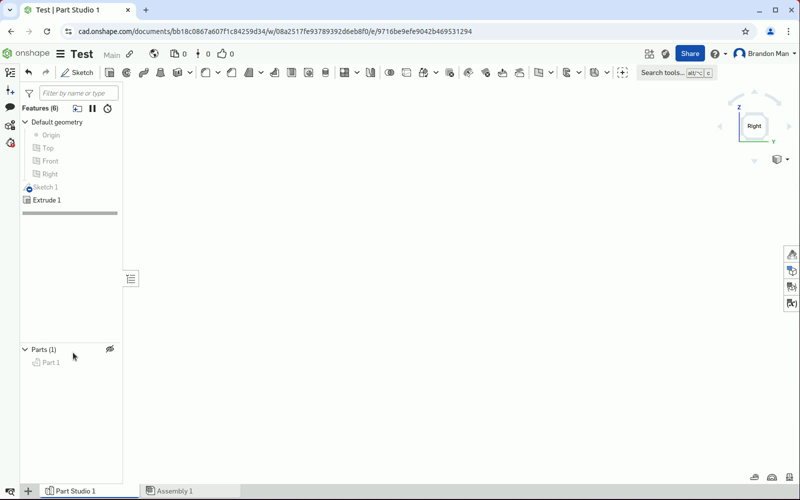
key_up(shift)
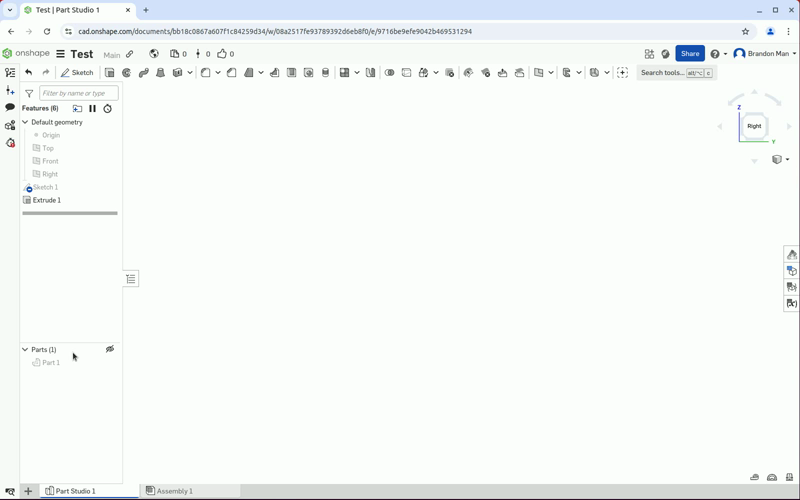
mouse_move(73, 352)
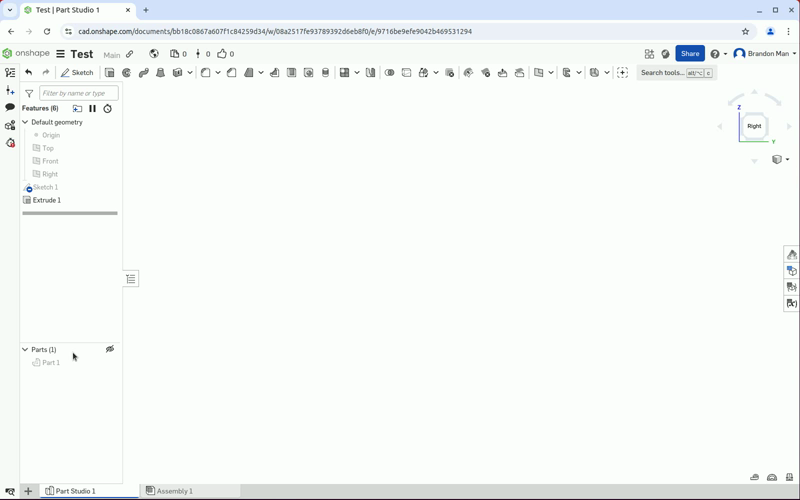
key(shift+y)
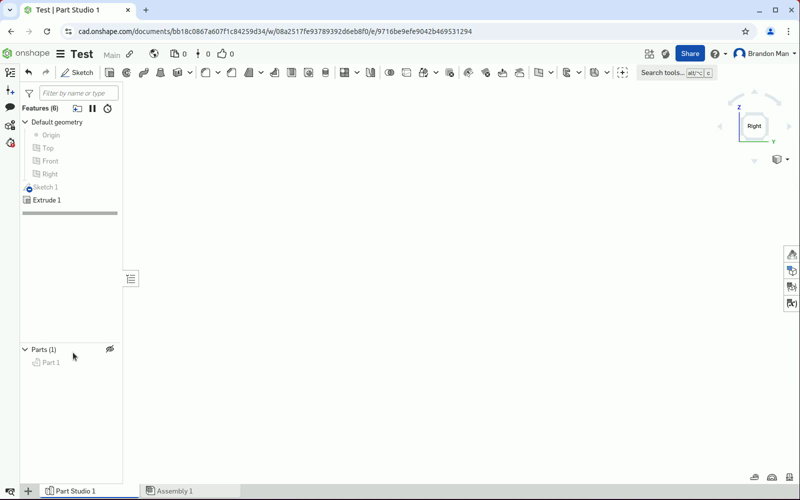
key(shift+s)
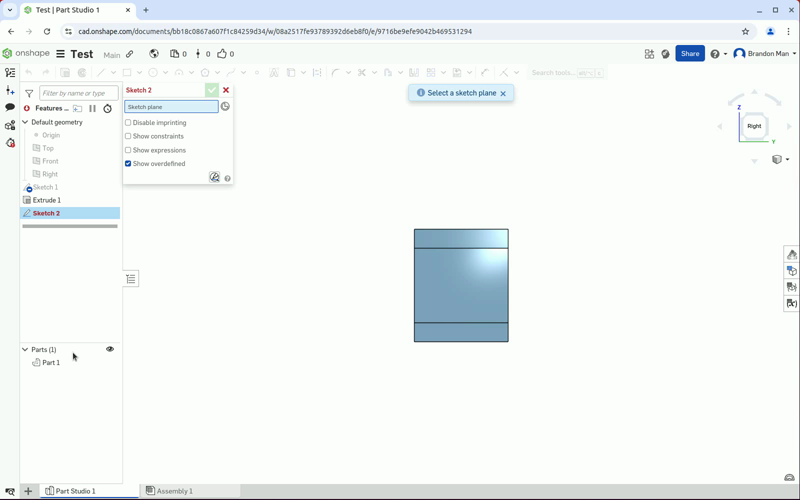
mouse_move(73, 176)
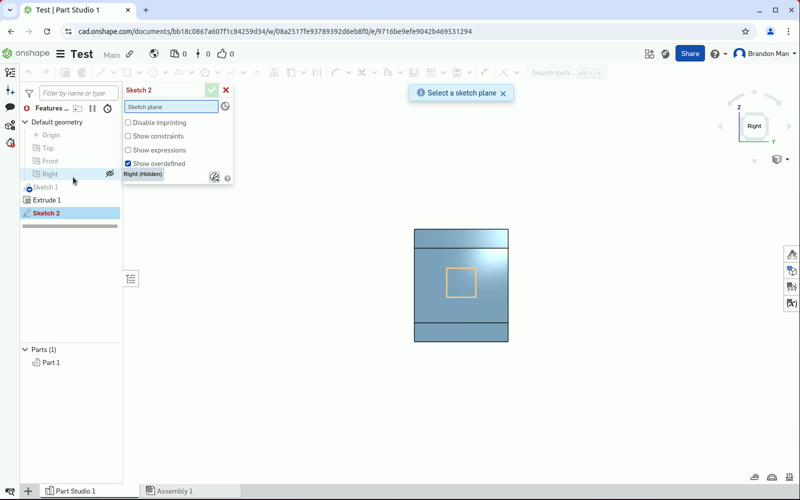
click(73, 176)
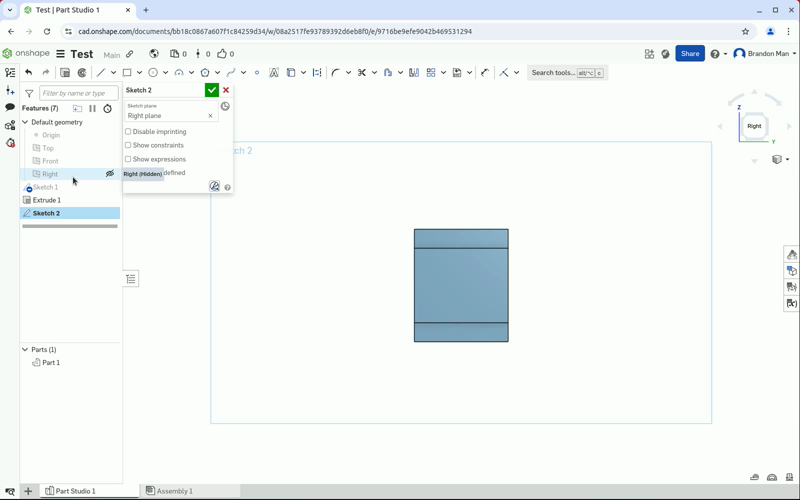
mouse_move(73, 352)
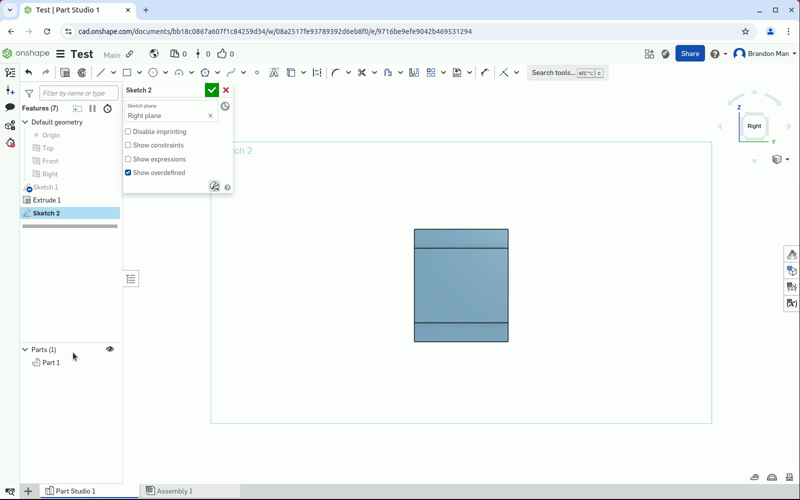
key(y)
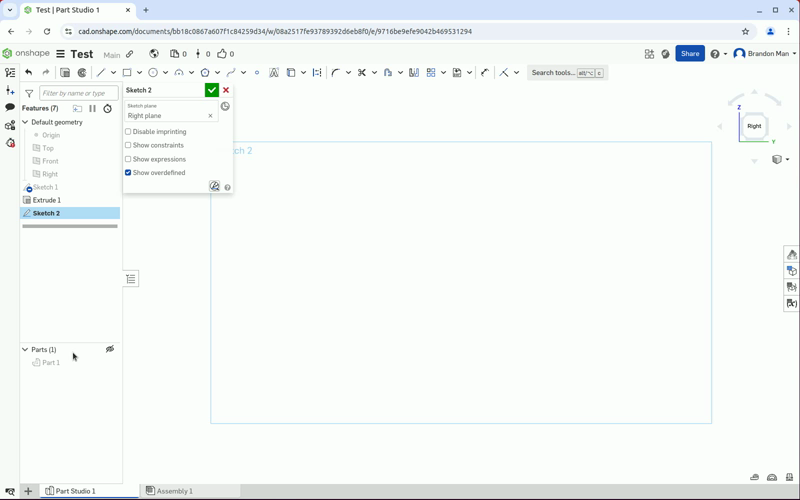
key(c)
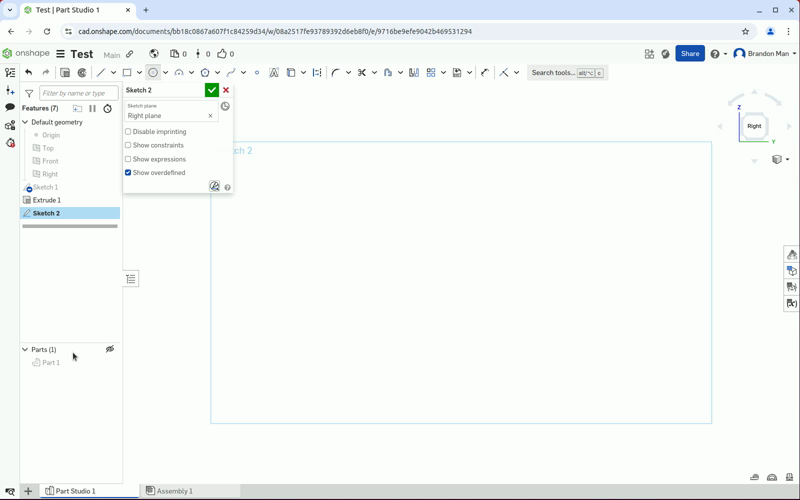
key_down(shift)
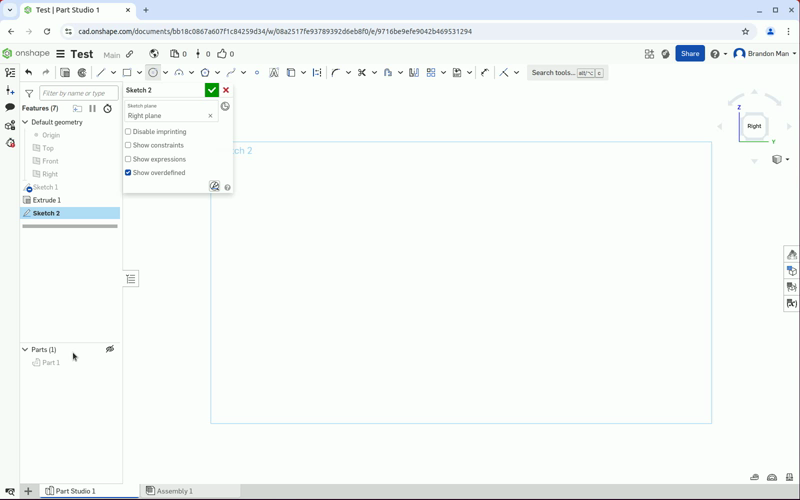
mouse_move(461, 282)
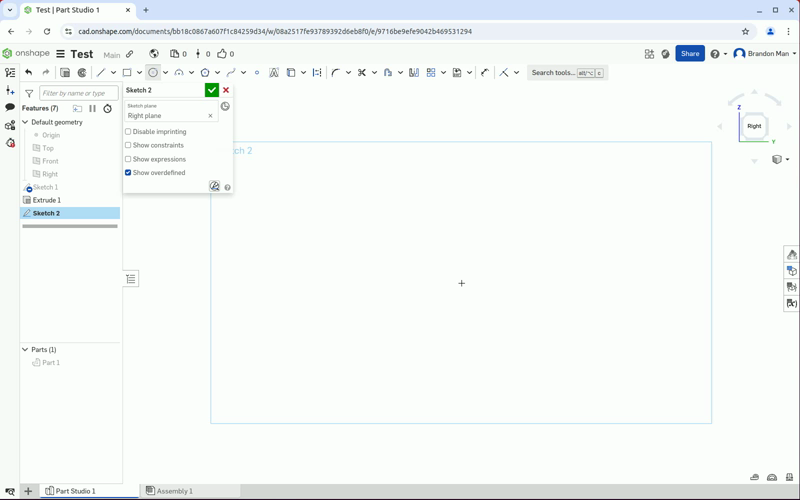
click(461, 282)
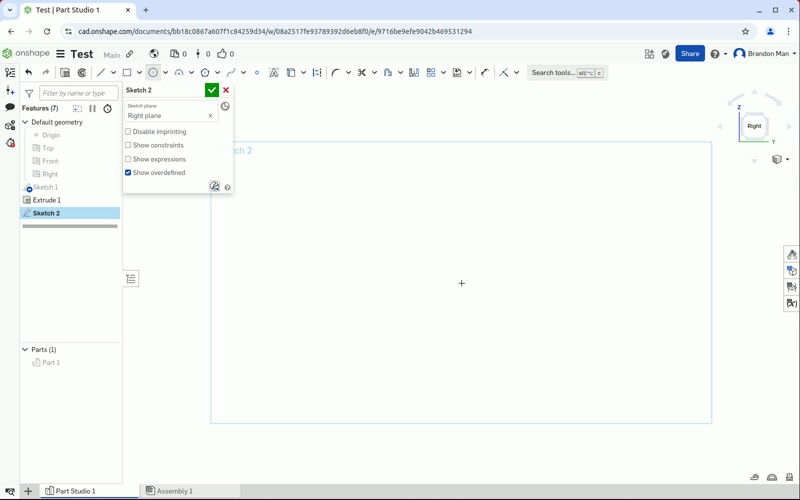
key_up(shift)
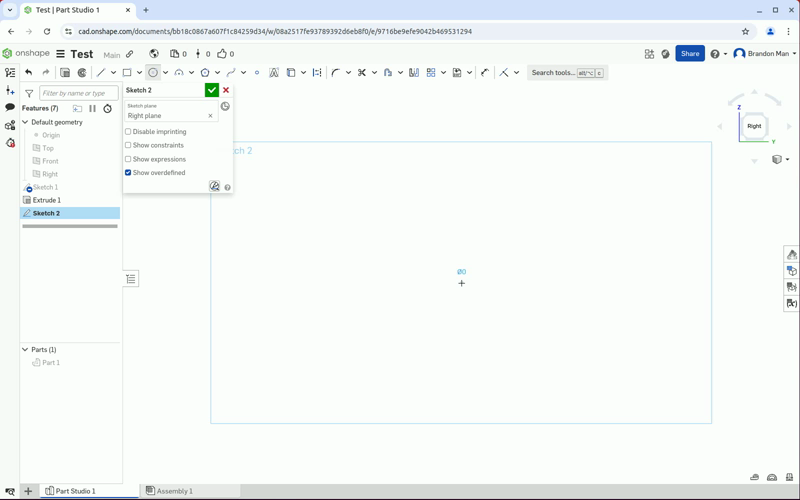
mouse_move(480, 282)
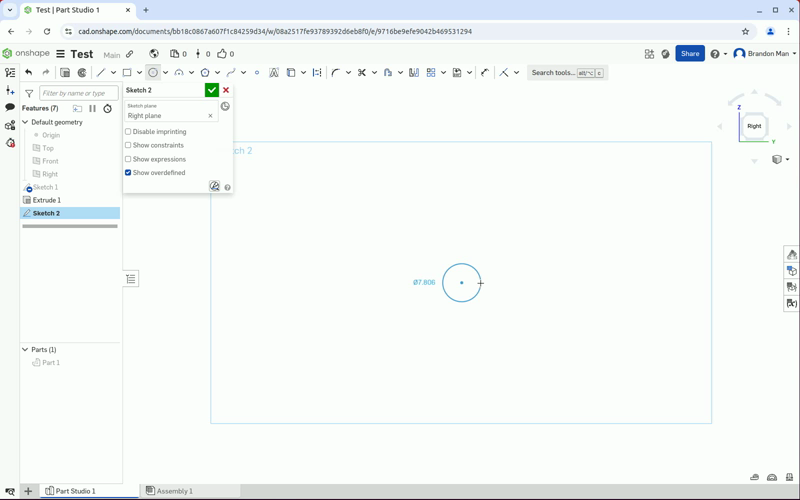
click(480, 282)
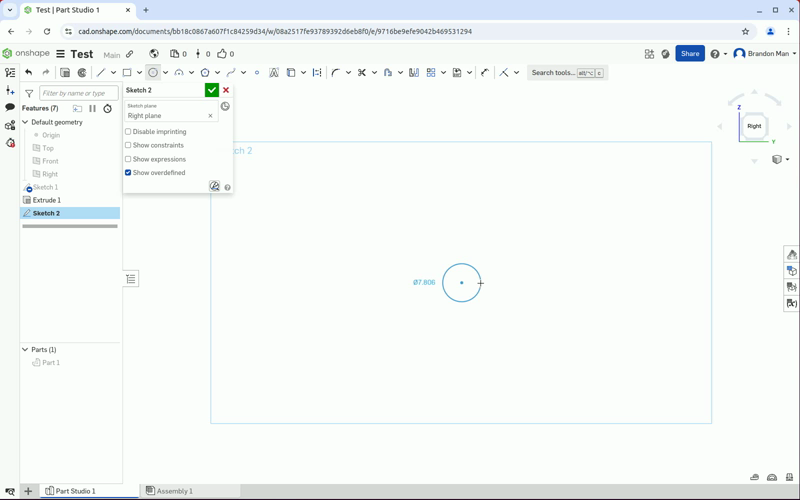
key(esc)
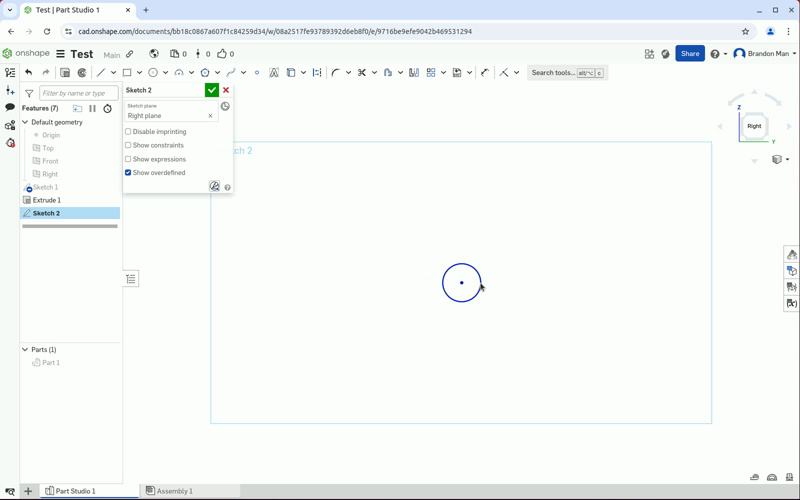
mouse_move(454, 293)
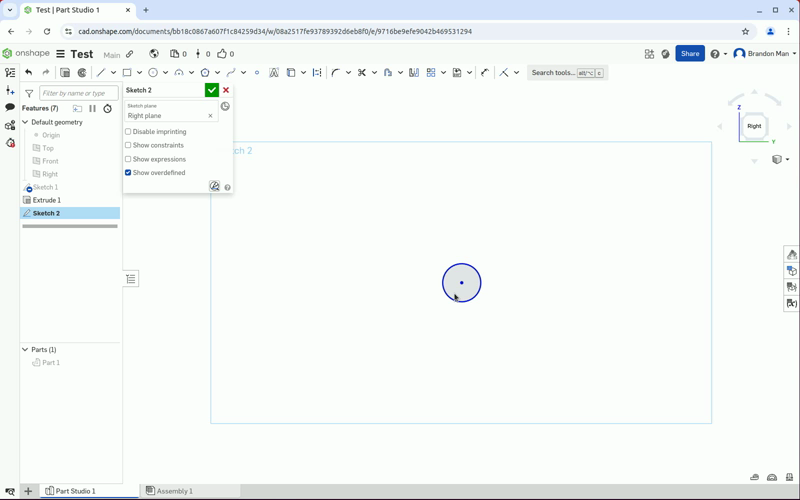
scroll(6)
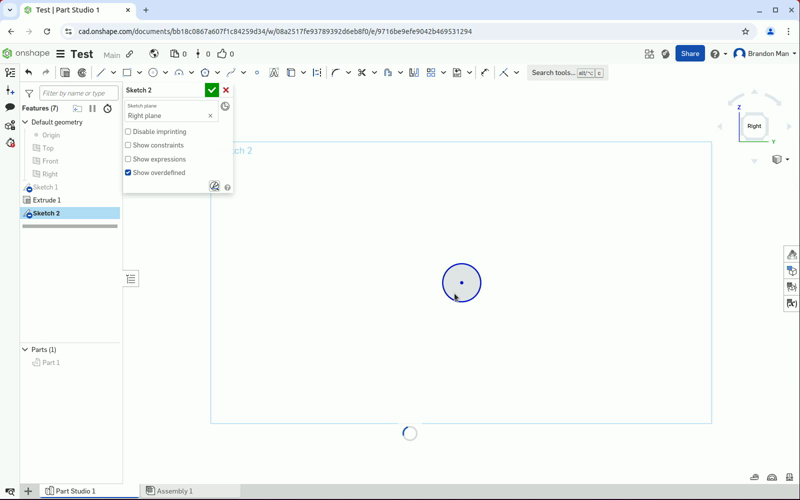
scroll(6)
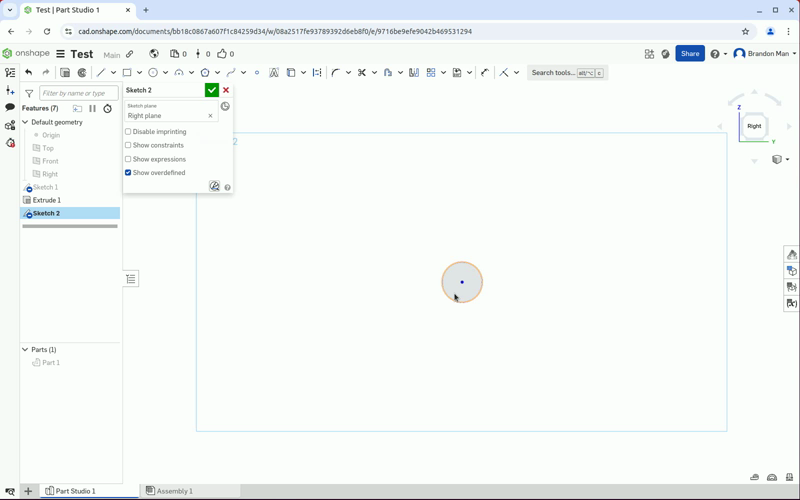
scroll(6)
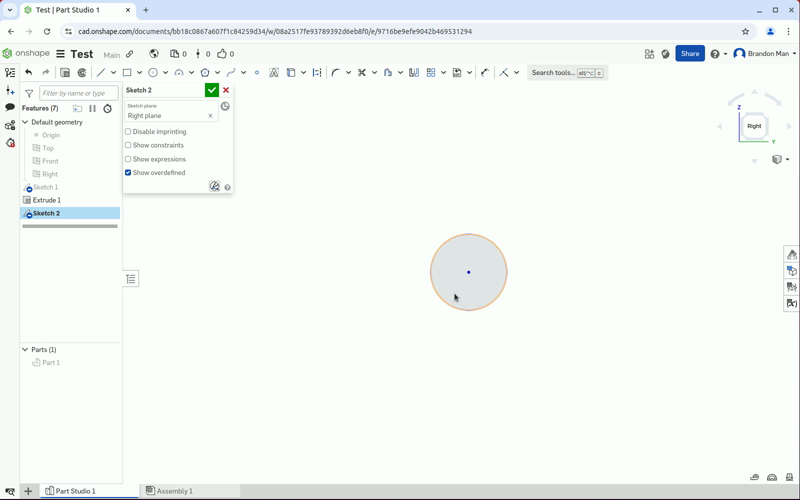
scroll(6)
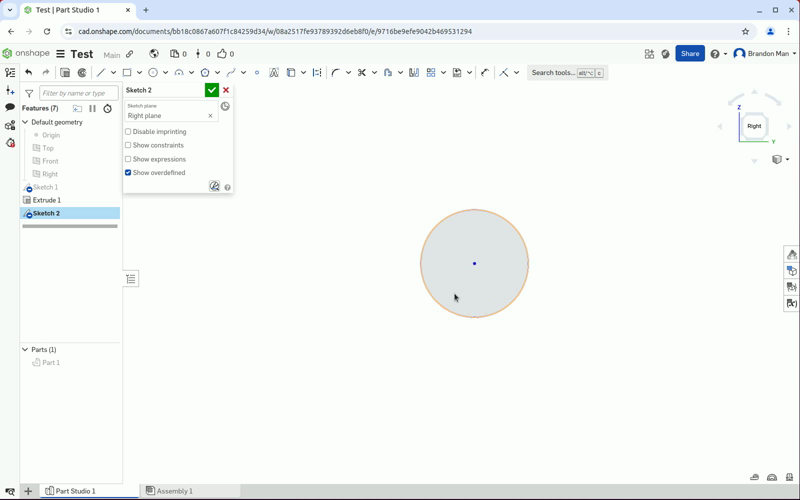
scroll(6)
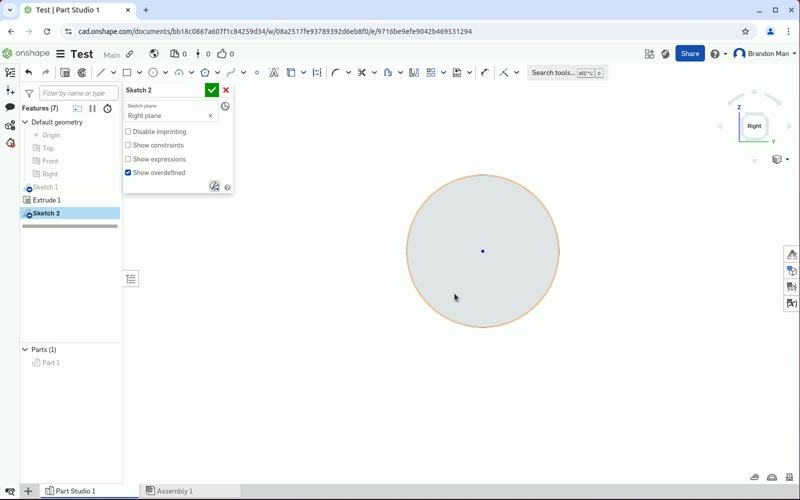
scroll(6)
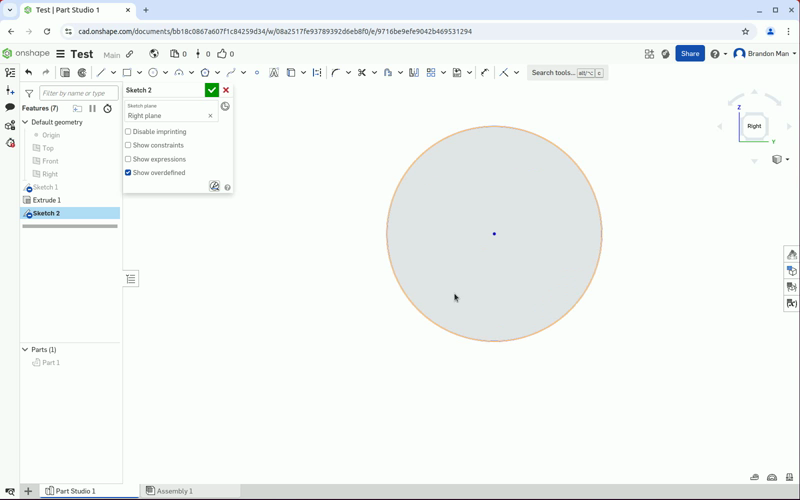
scroll(6)
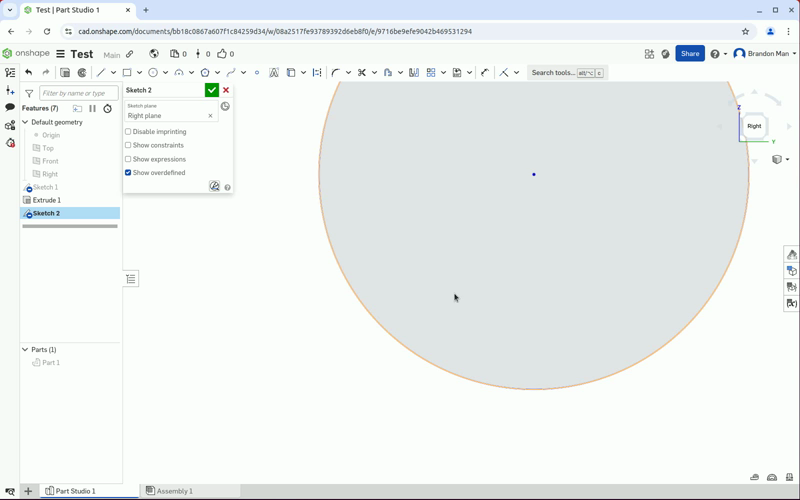
click(454, 293)
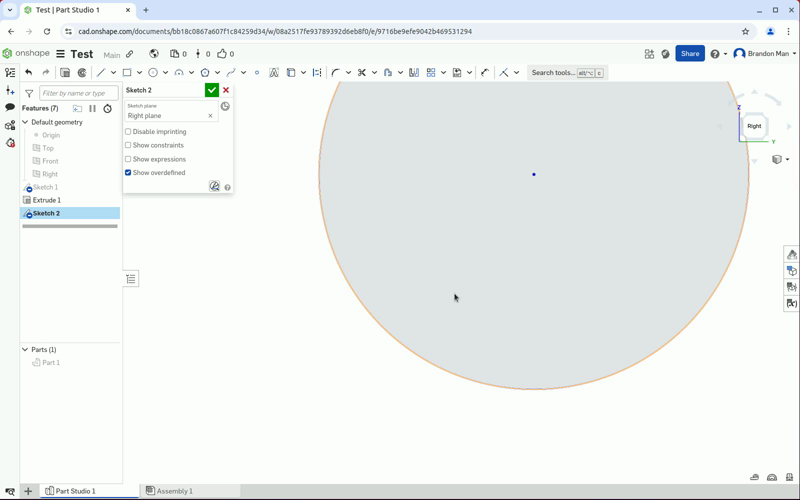
scroll(-6)
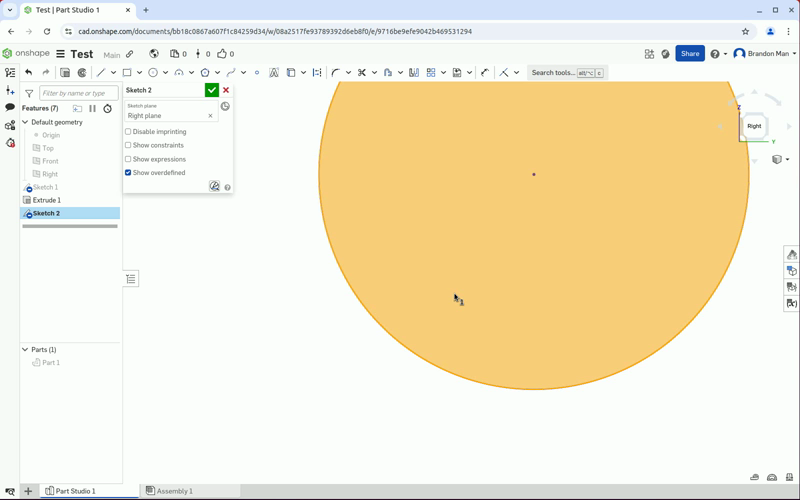
scroll(-6)
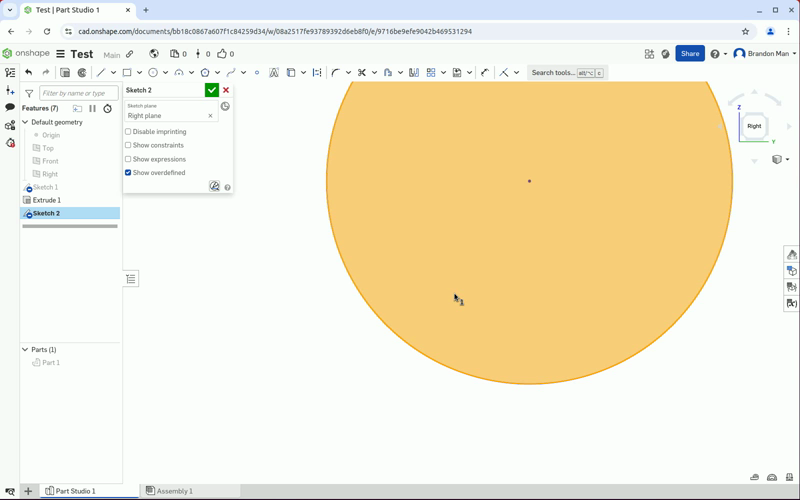
scroll(-6)
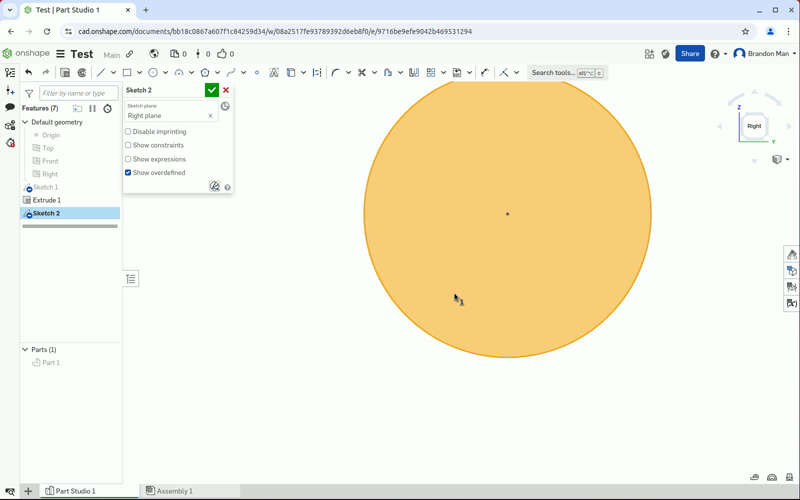
scroll(-6)
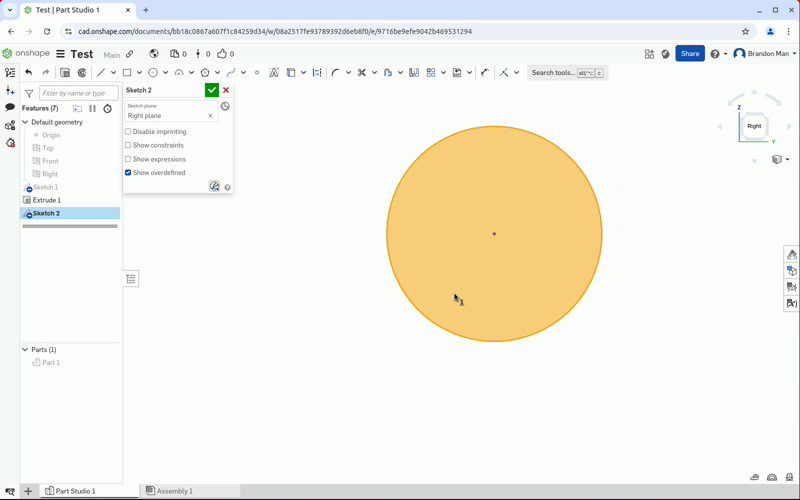
scroll(-6)
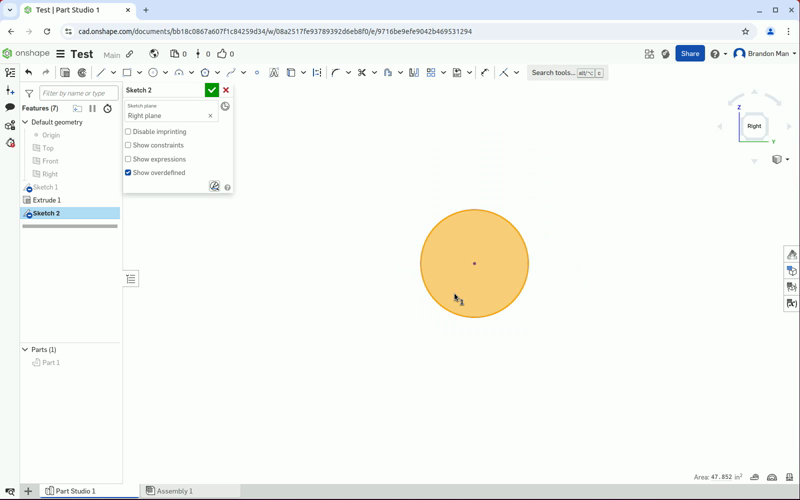
scroll(-6)
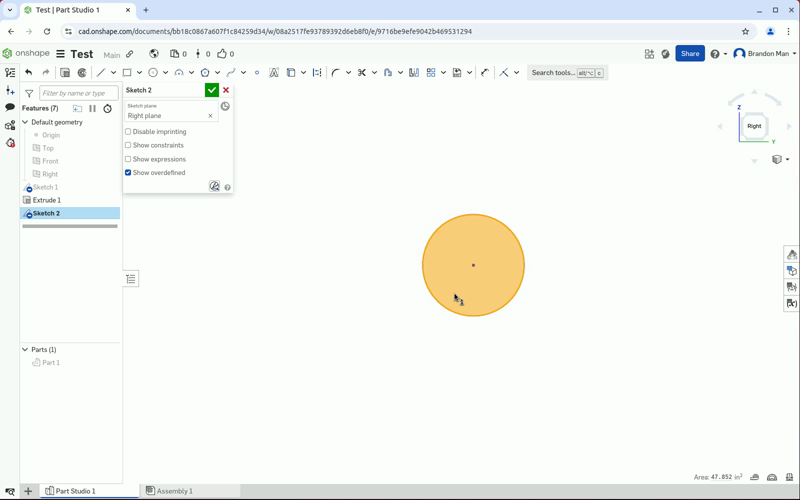
scroll(-6)
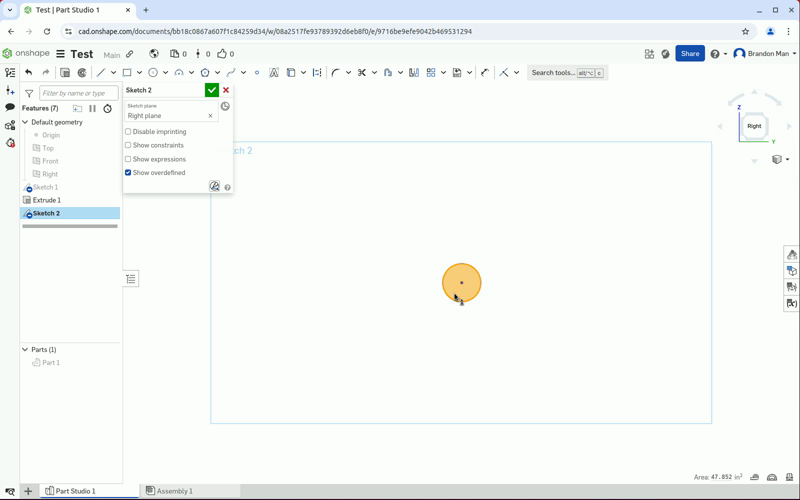
mouse_move(73, 352)
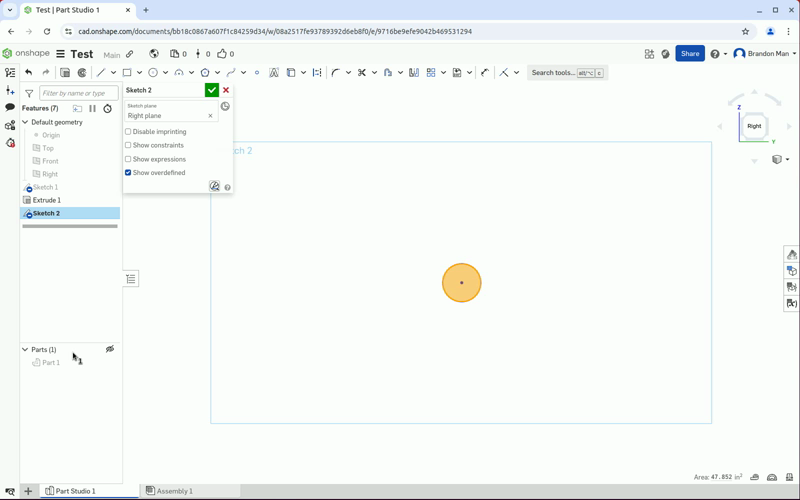
key(shift+y)
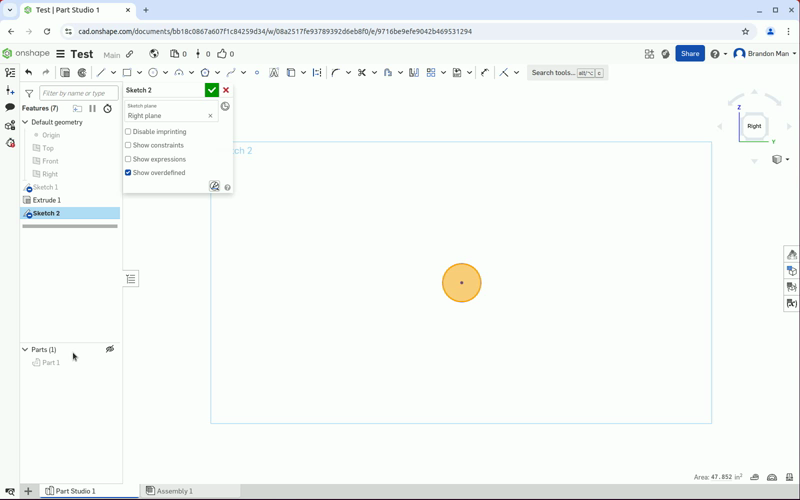
key(shift+e)
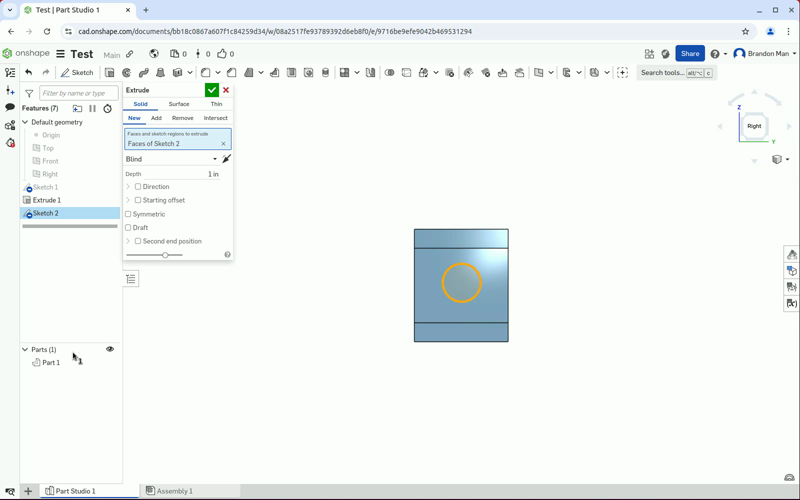
mouse_move(143, 106)
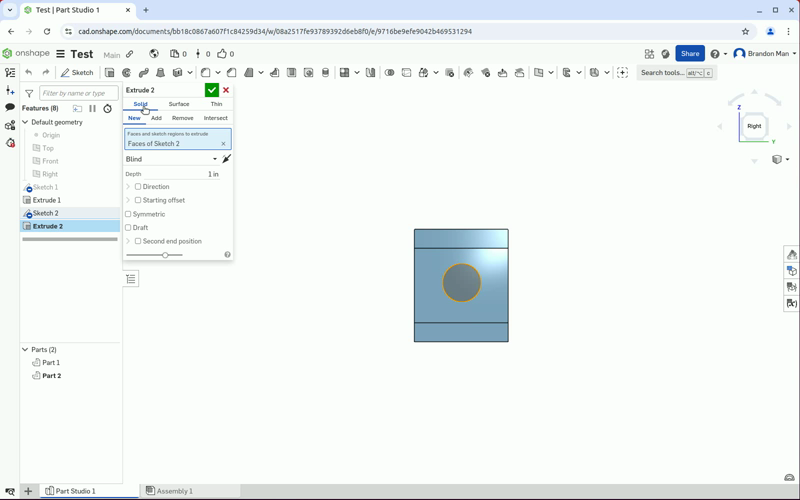
click(143, 106)
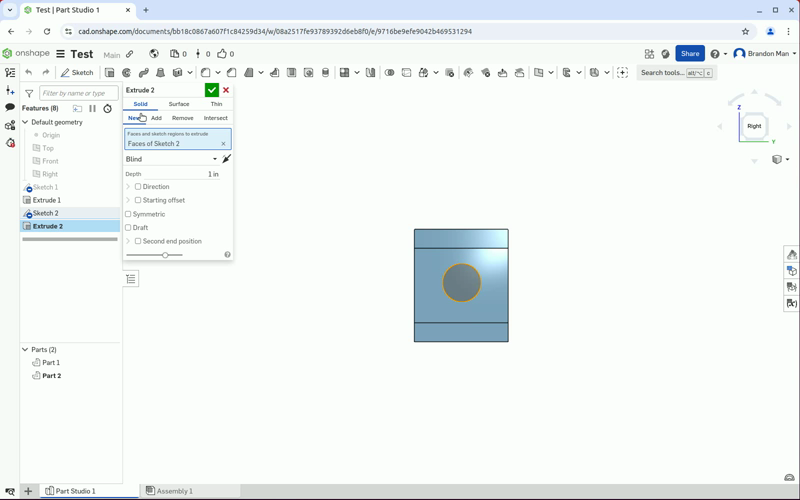
mouse_move(137, 120)
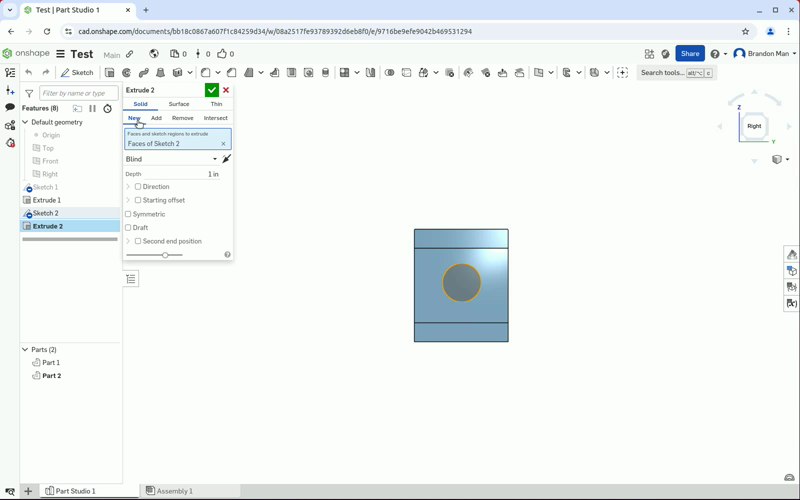
click(137, 120)
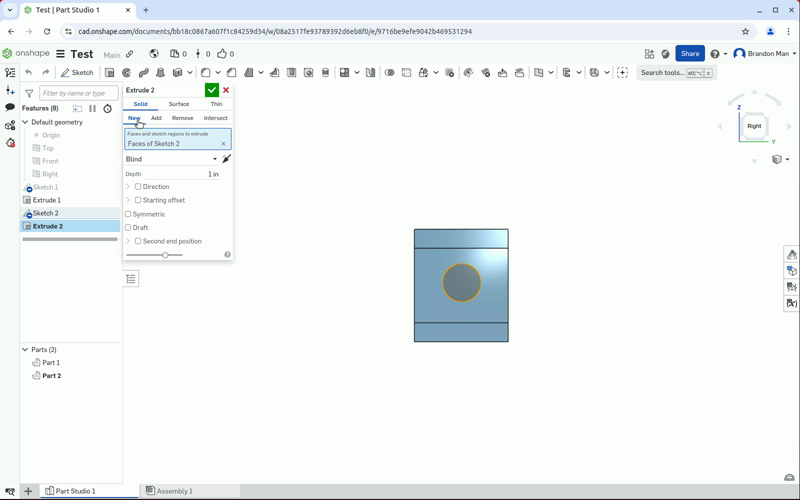
key(tab, 4)
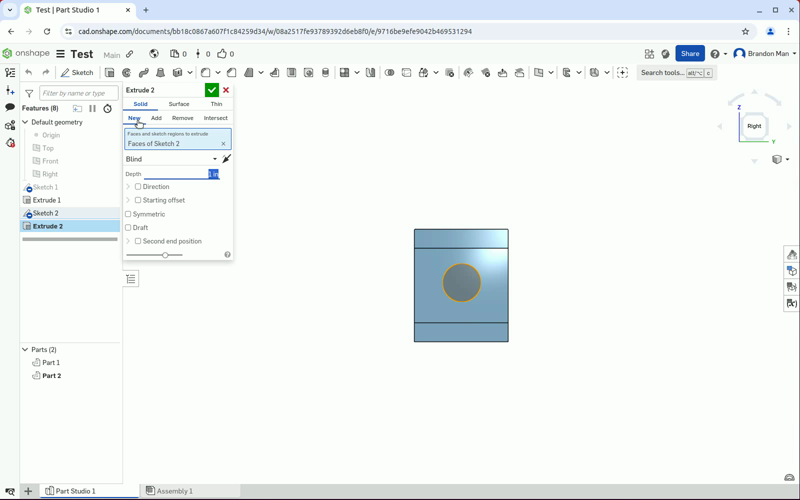
text(22.868)
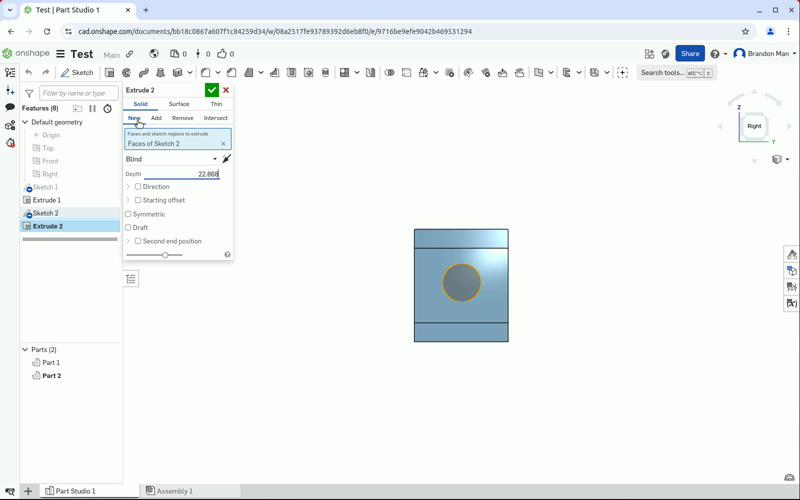
key(enter)
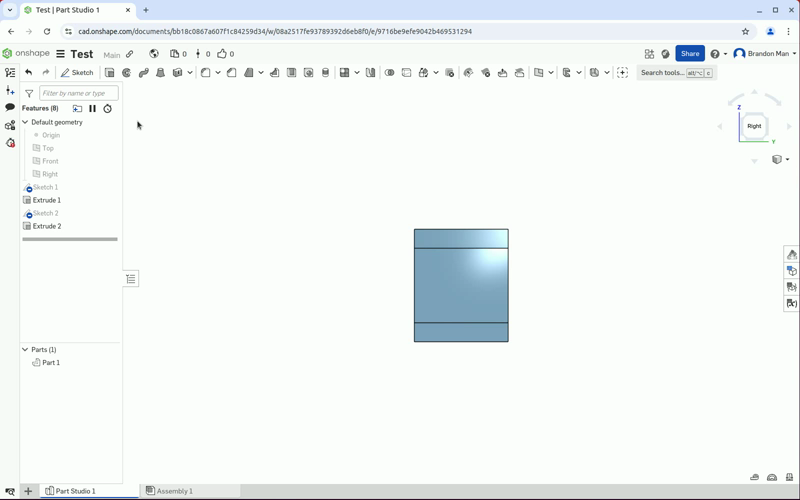
key(shift+h)
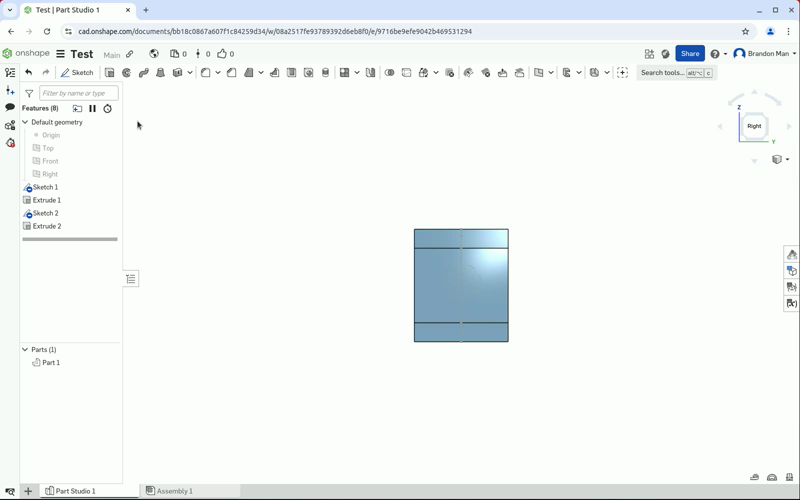
key(shift+h)
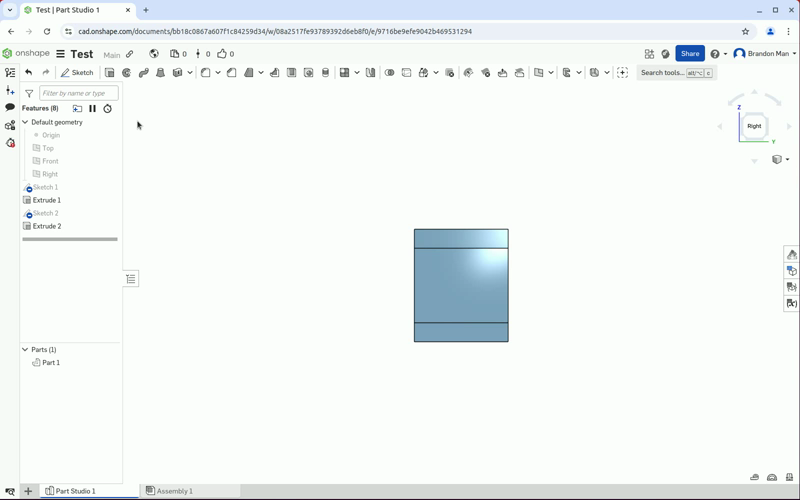
mouse_move(73, 189)
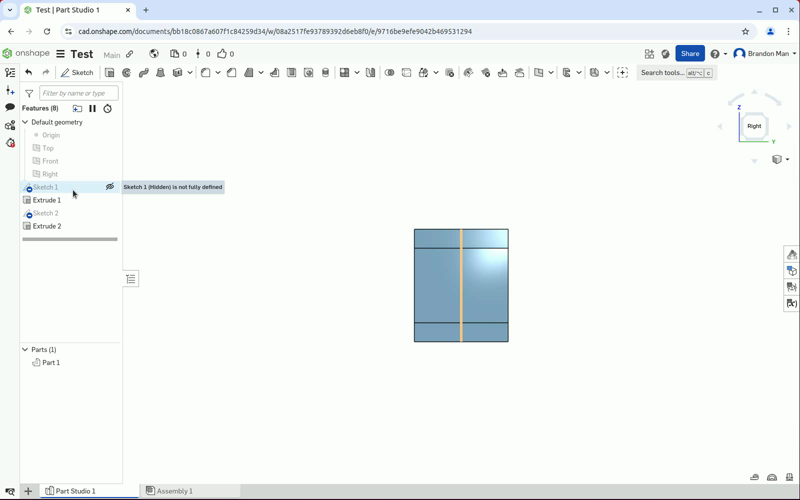
click(73, 189)
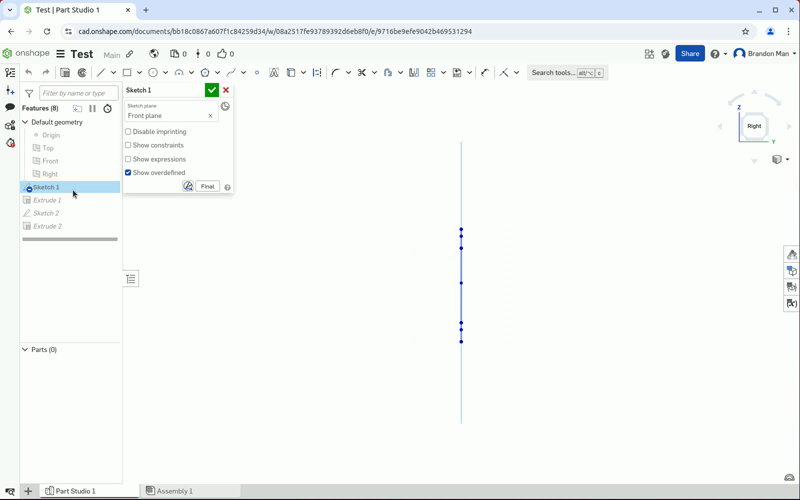
mouse_move(229, 92)
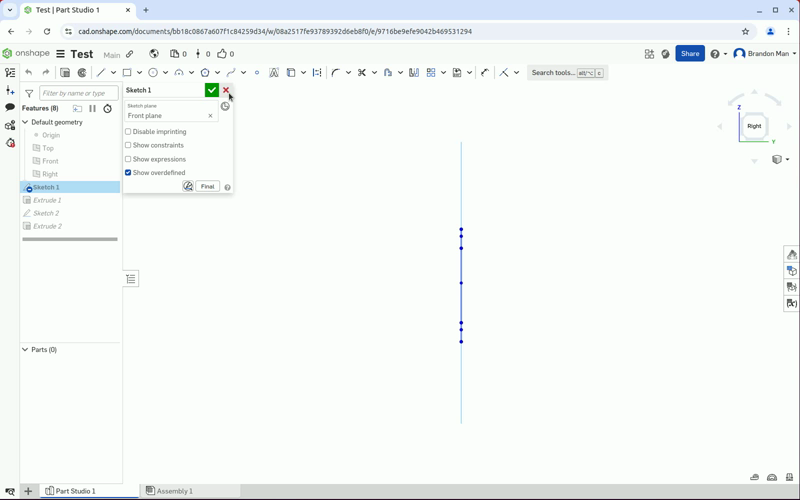
click(229, 92)
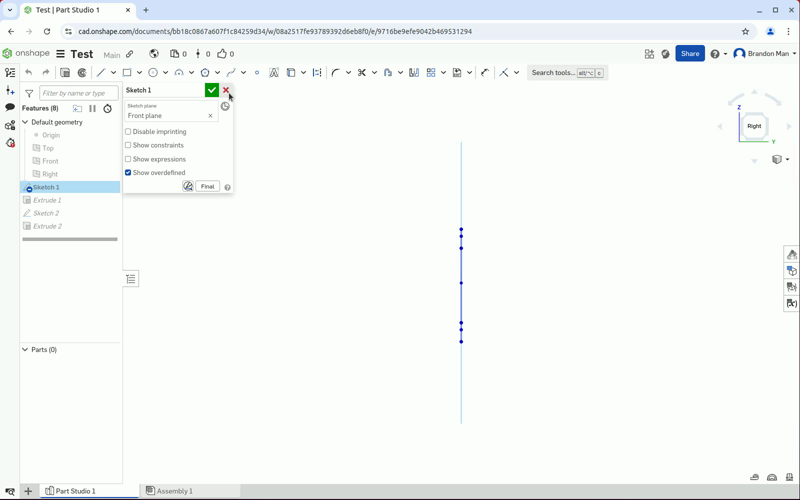
key(shift+s)
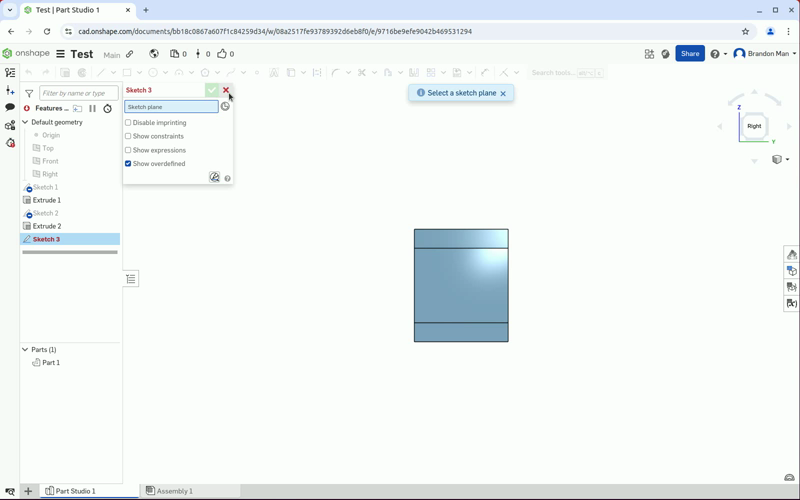
mouse_move(73, 176)
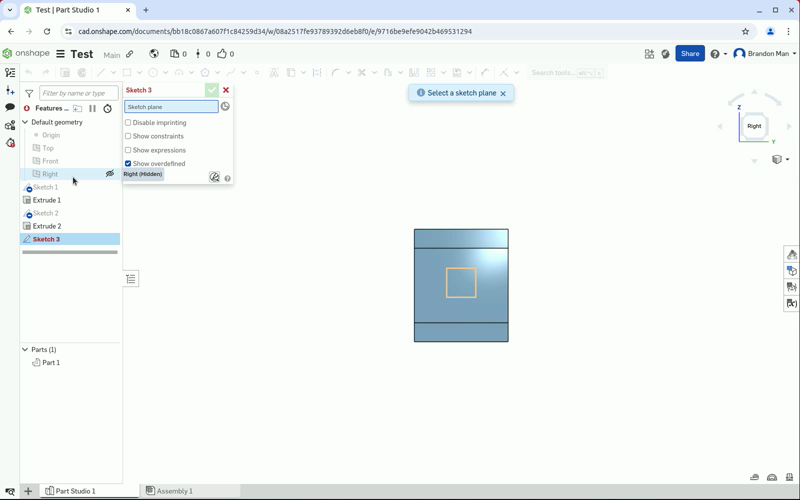
click(73, 176)
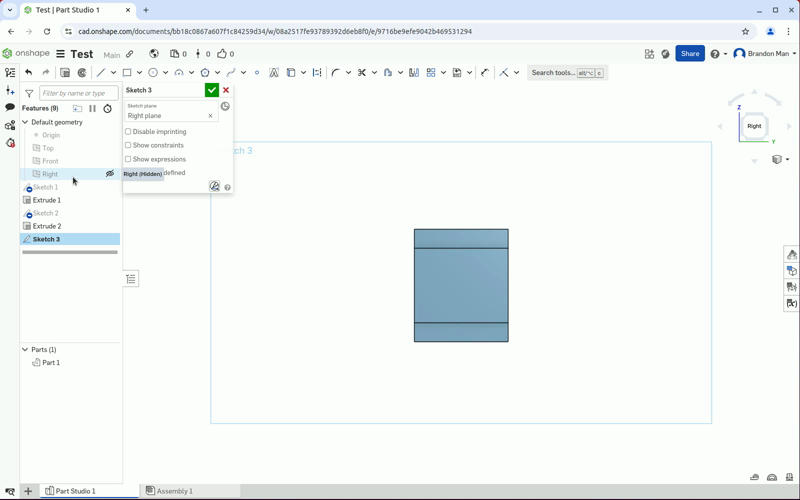
mouse_move(73, 352)
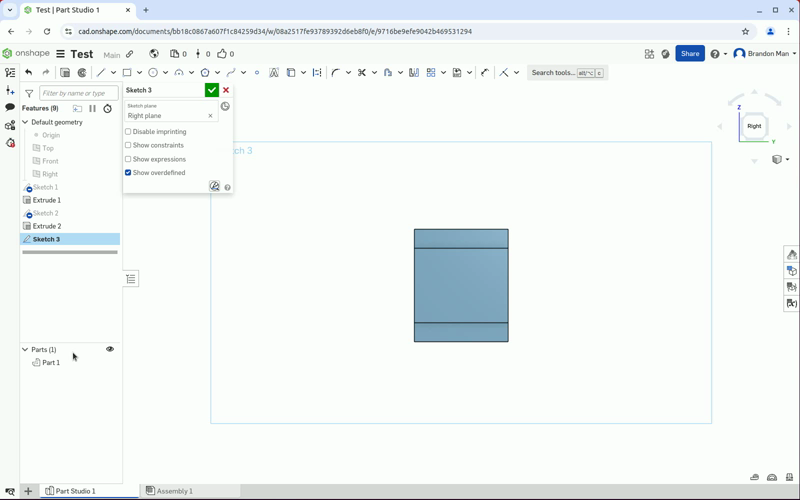
key(y)
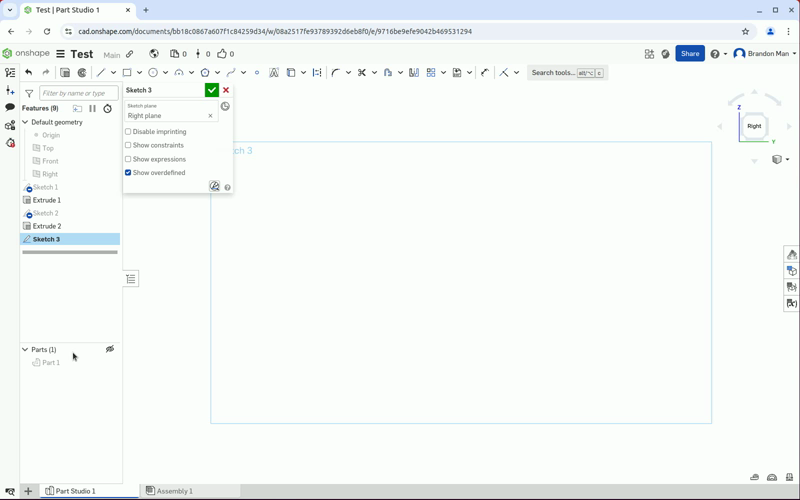
key(c)
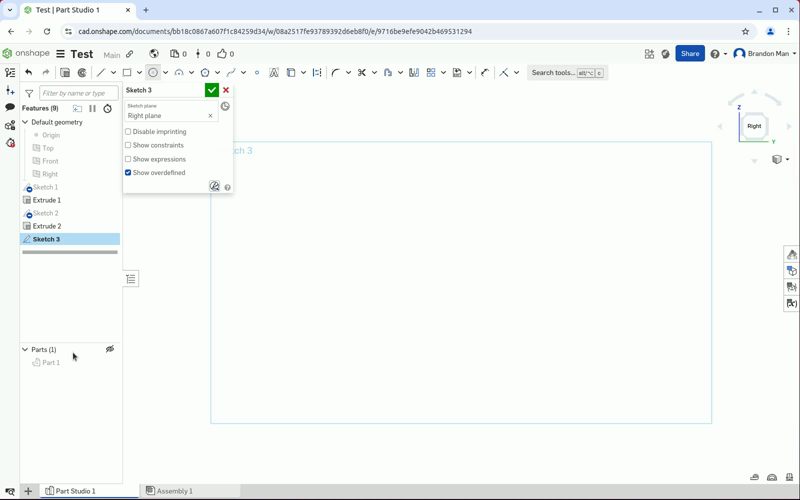
key_down(shift)
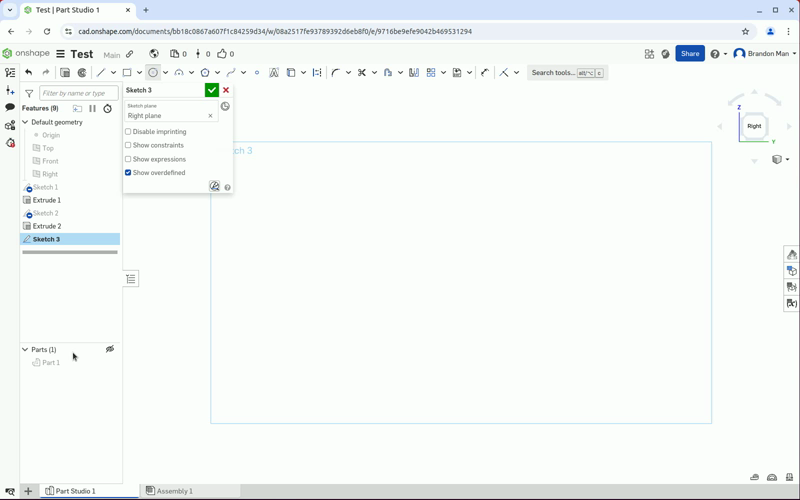
mouse_move(461, 282)
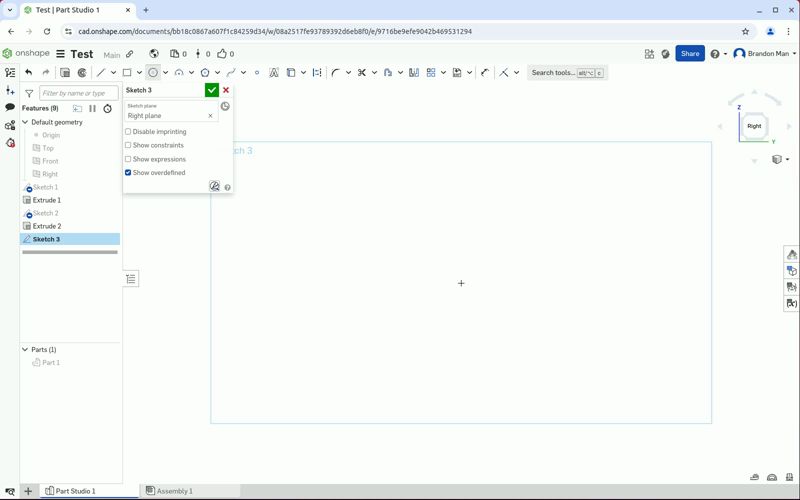
click(461, 282)
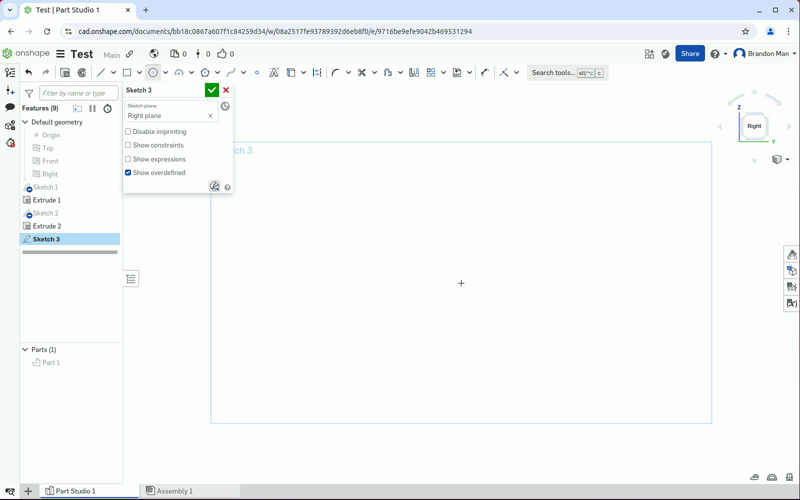
key_up(shift)
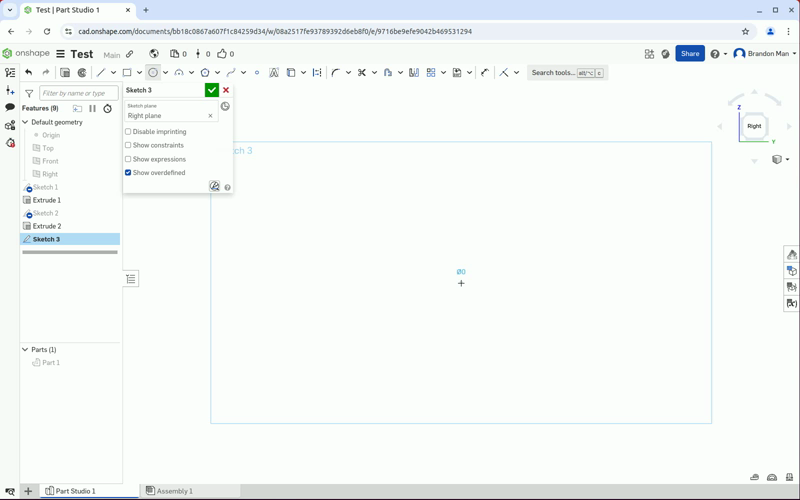
mouse_move(470, 282)
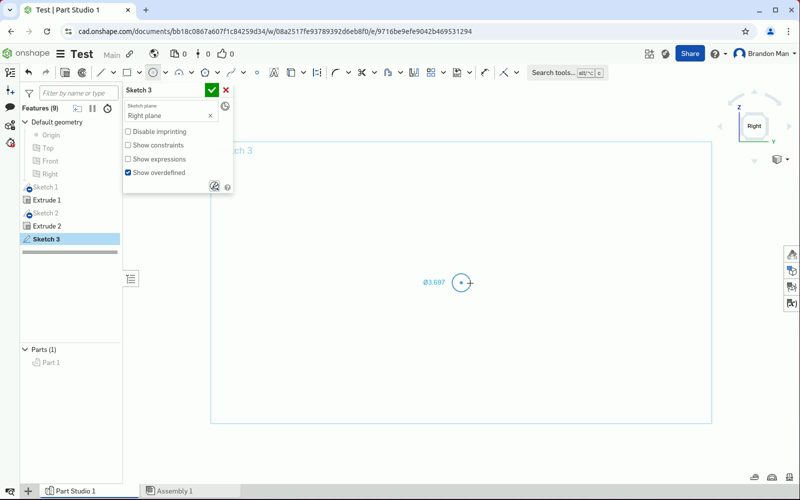
click(470, 282)
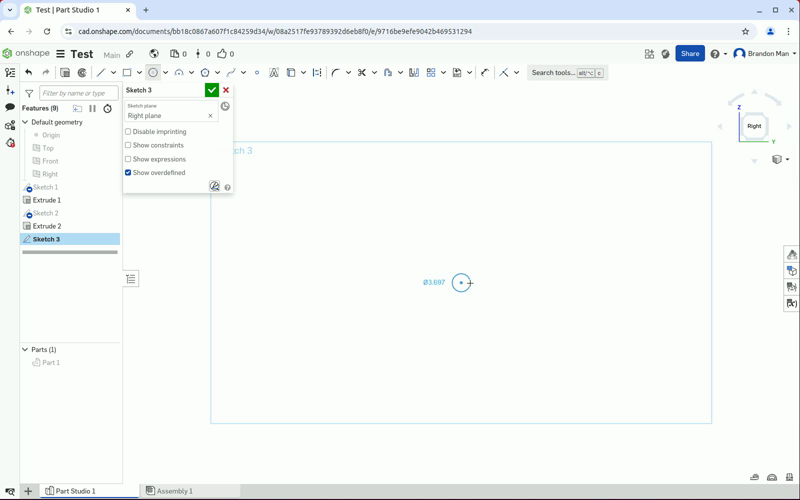
key(esc)
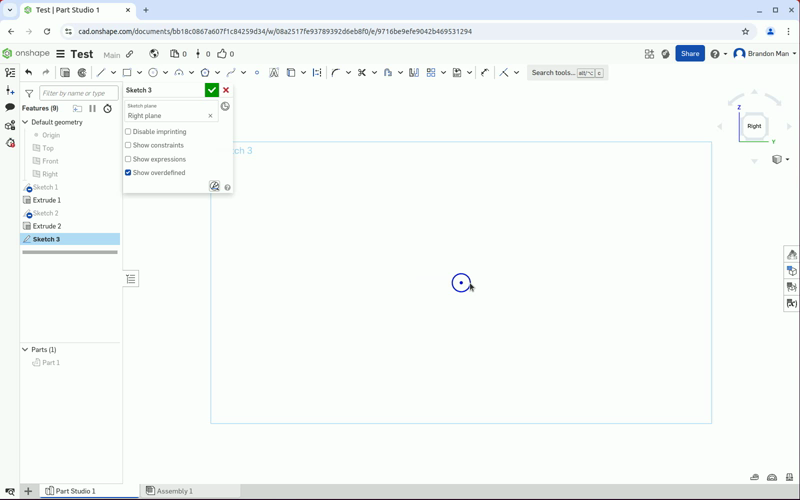
mouse_move(464, 276)
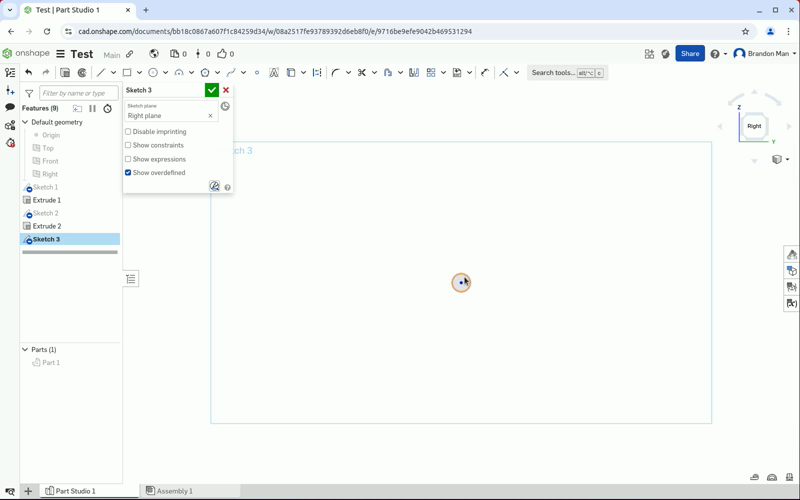
scroll(6)
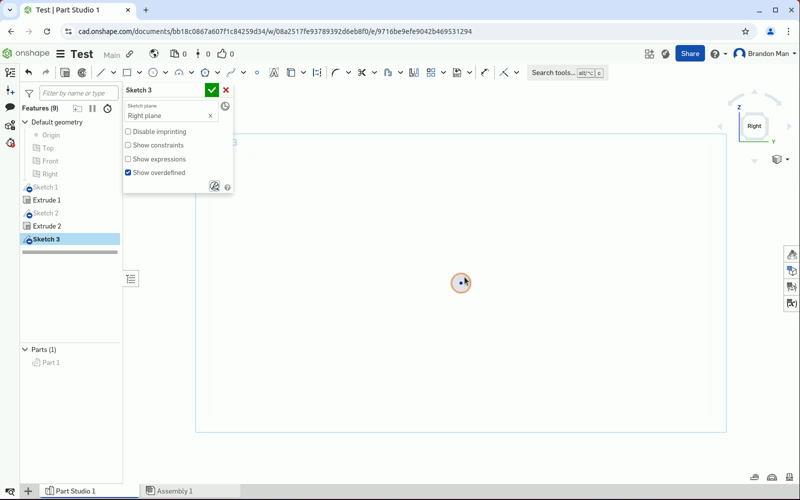
scroll(6)
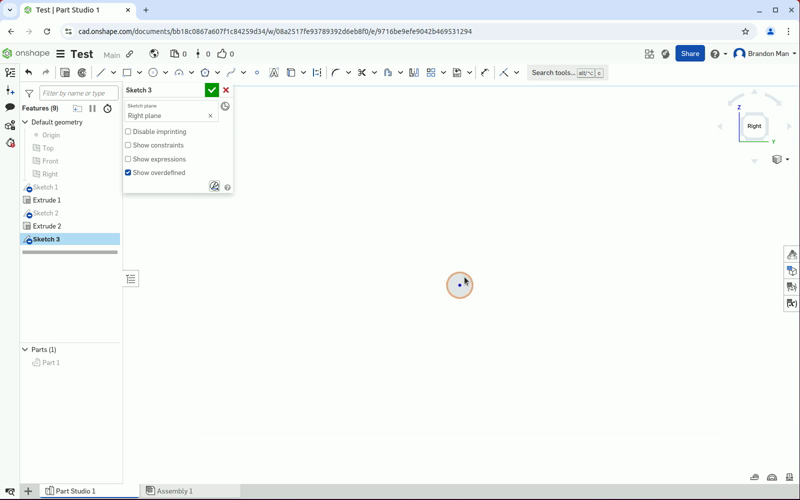
scroll(6)
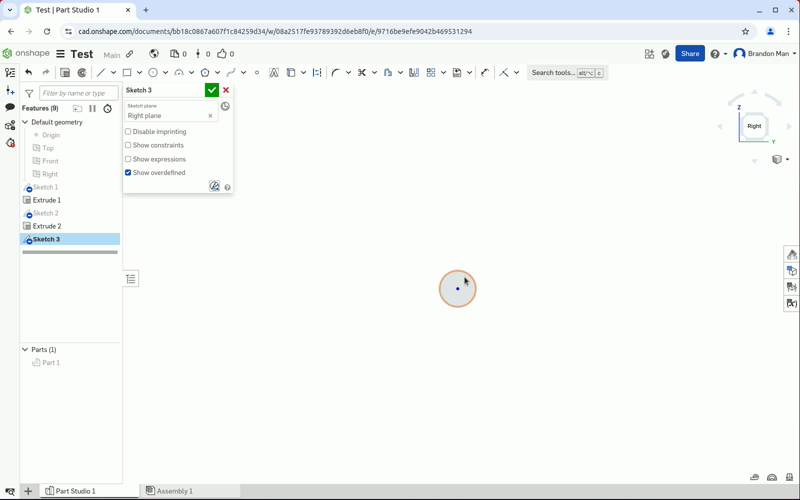
scroll(6)
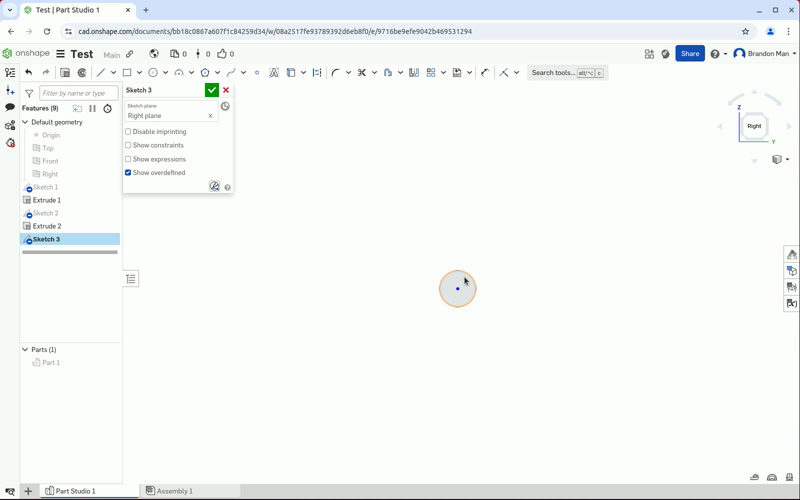
scroll(6)
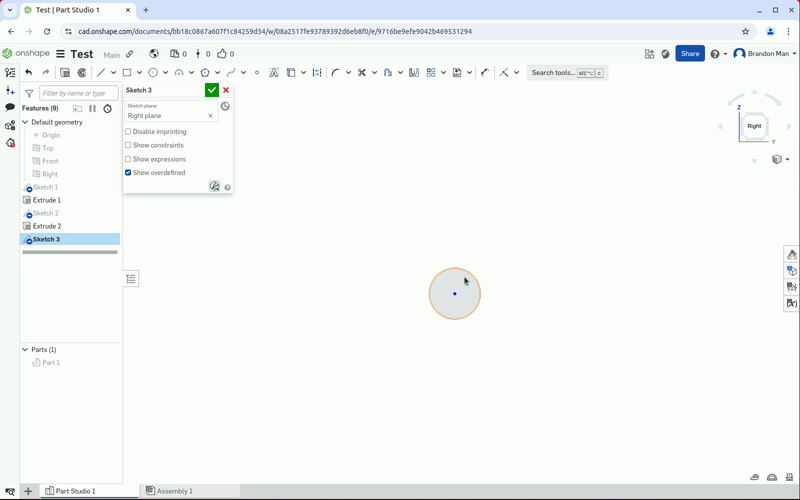
scroll(6)
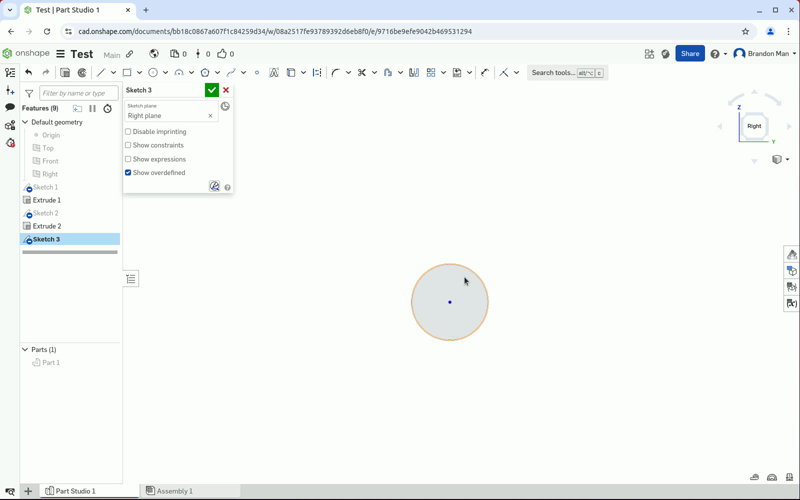
scroll(6)
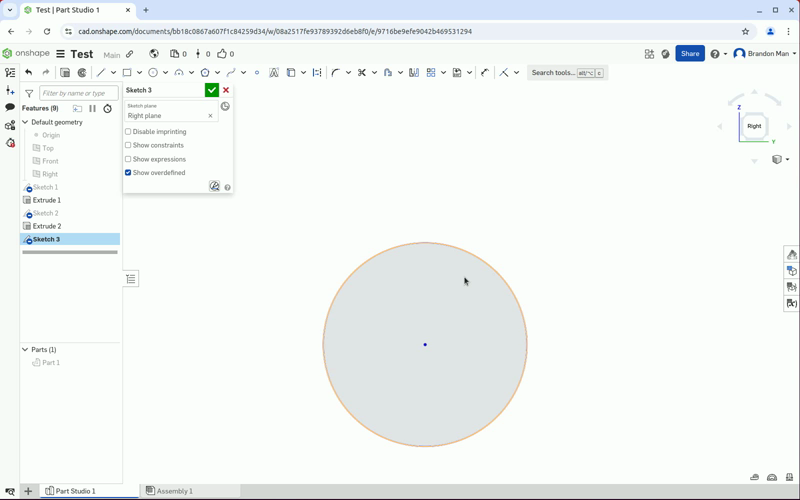
click(464, 276)
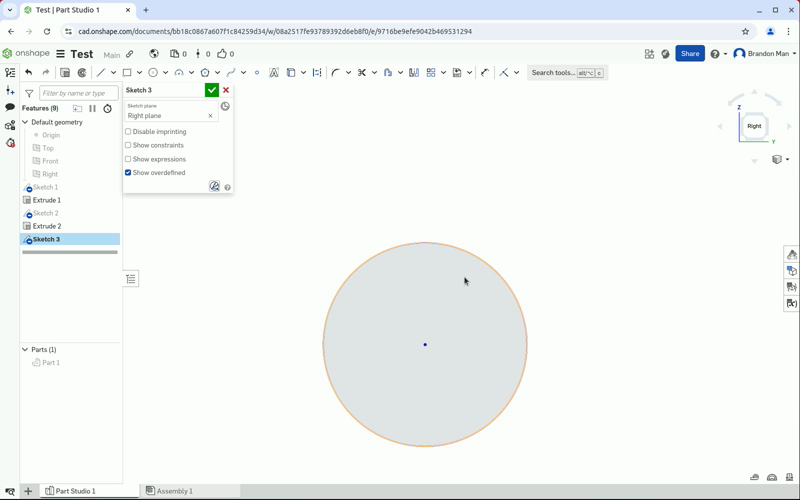
scroll(-6)
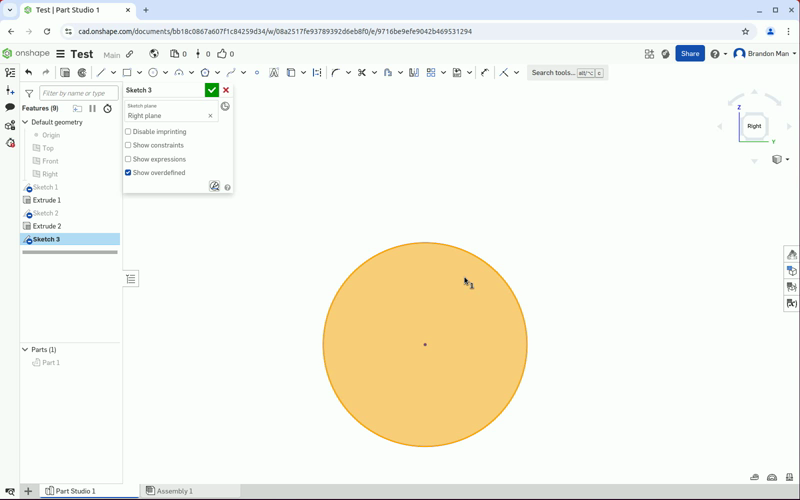
scroll(-6)
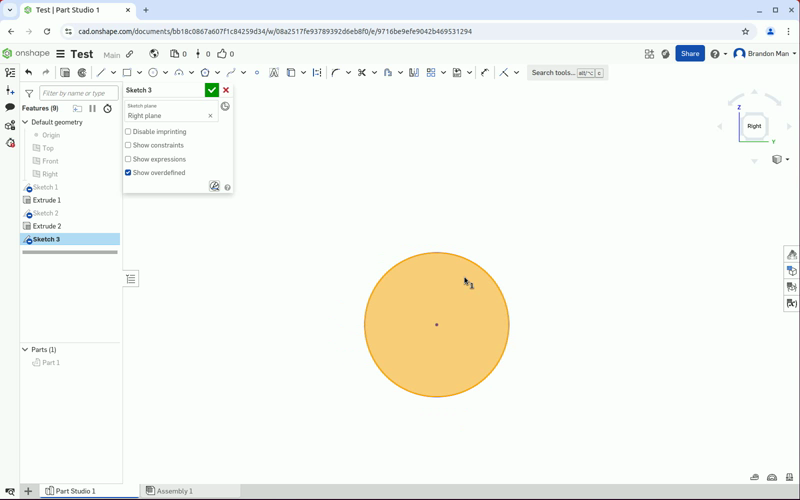
scroll(-6)
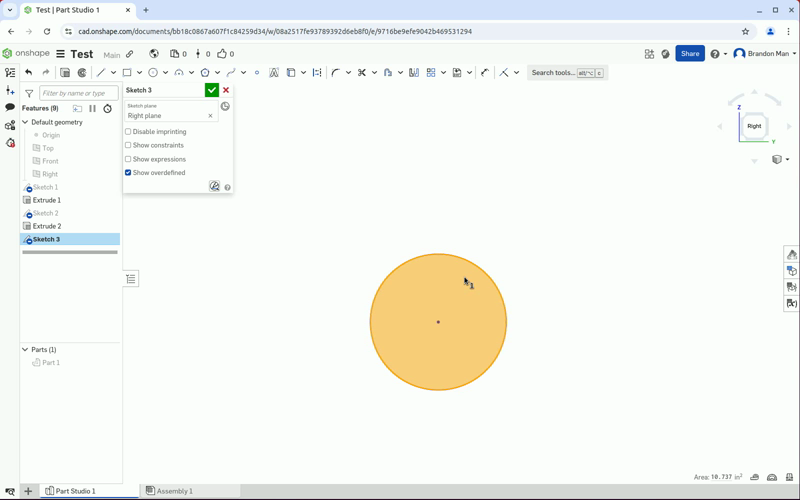
scroll(-6)
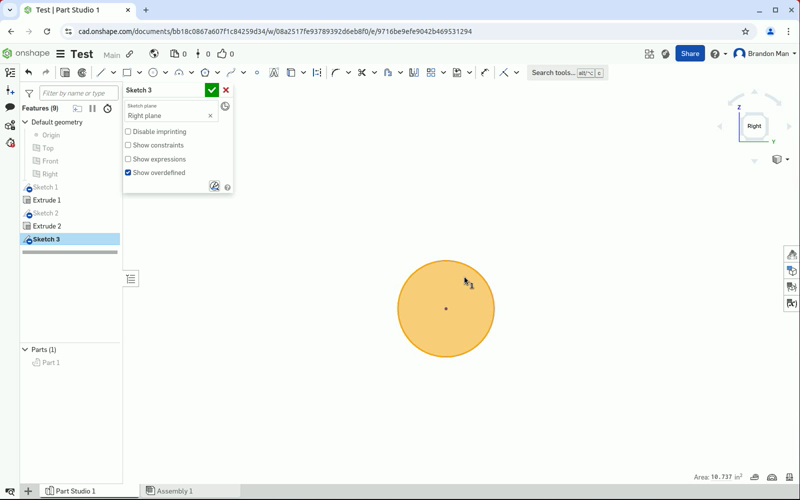
scroll(-6)
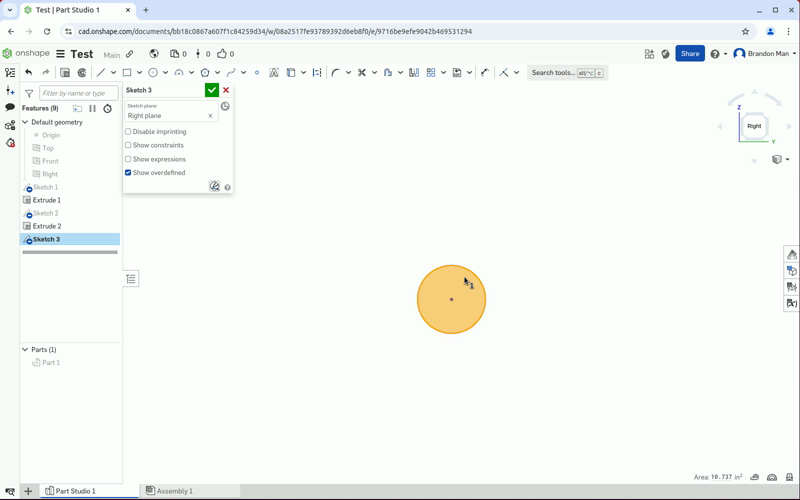
scroll(-6)
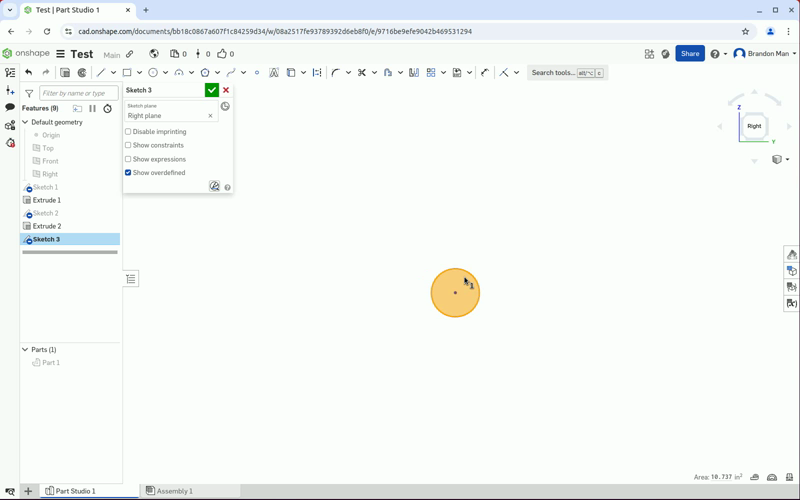
scroll(-6)
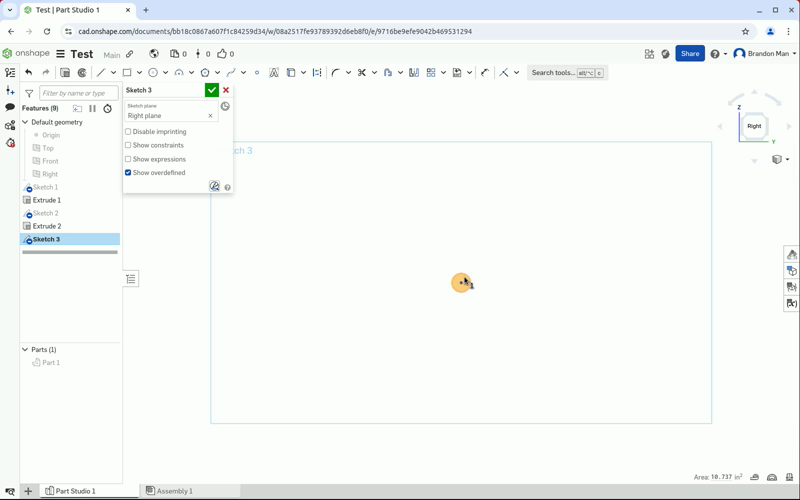
mouse_move(73, 352)
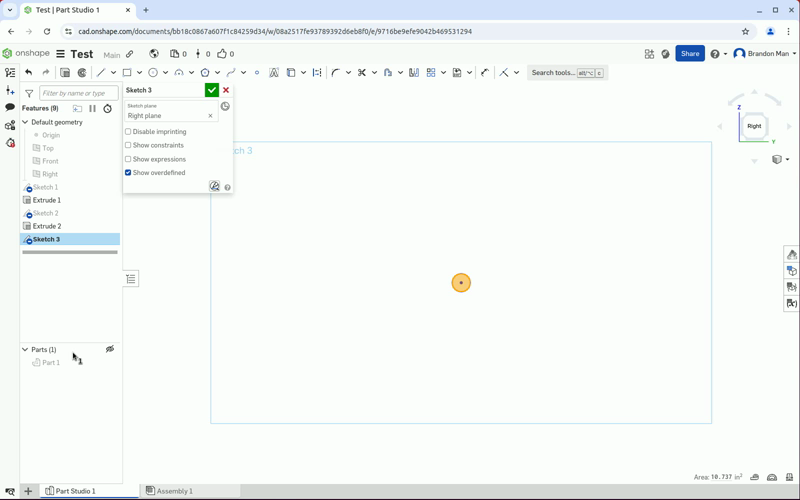
key(shift+y)
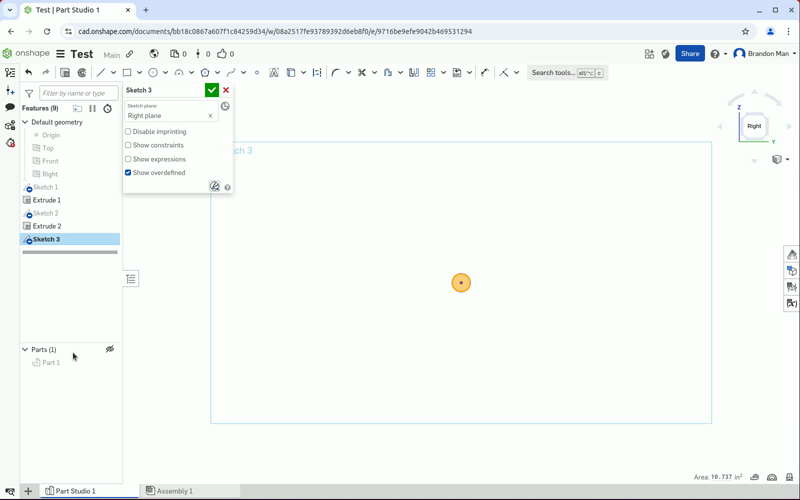
key(shift+e)
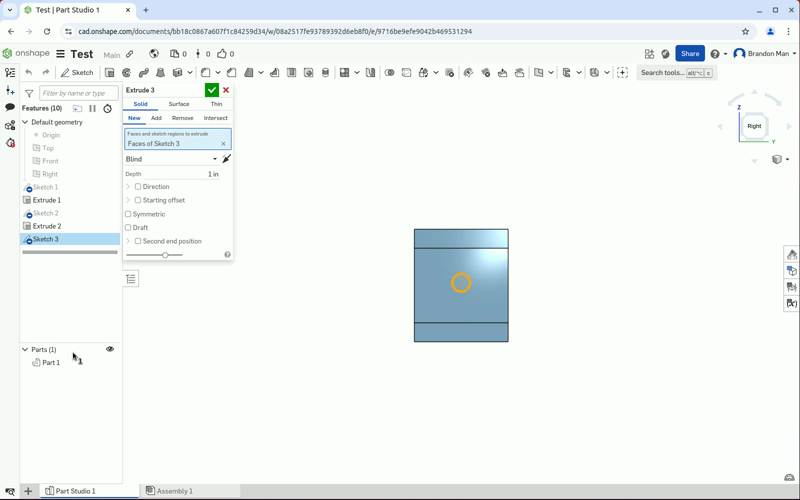
mouse_move(143, 106)
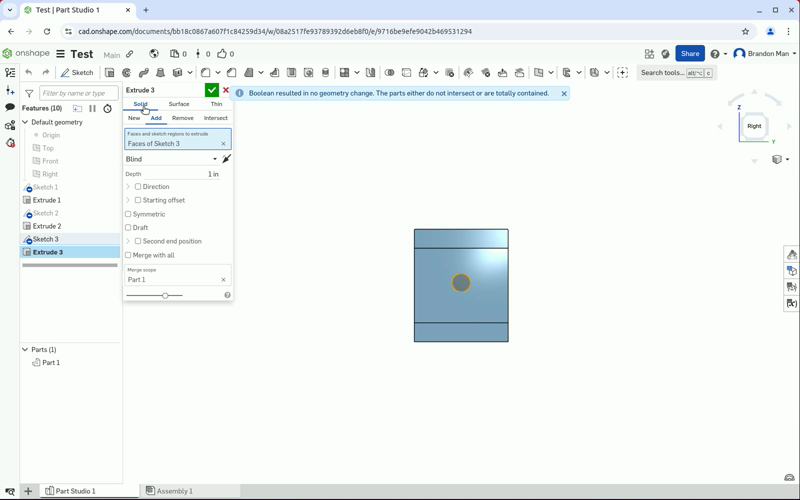
click(143, 106)
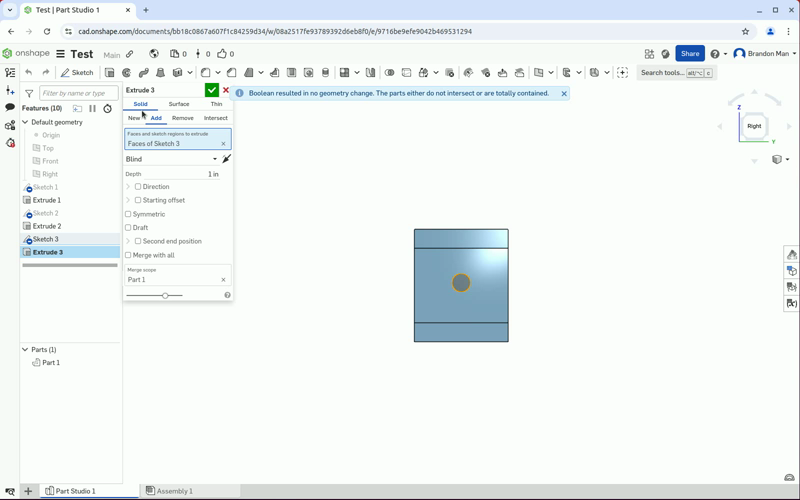
mouse_move(137, 120)
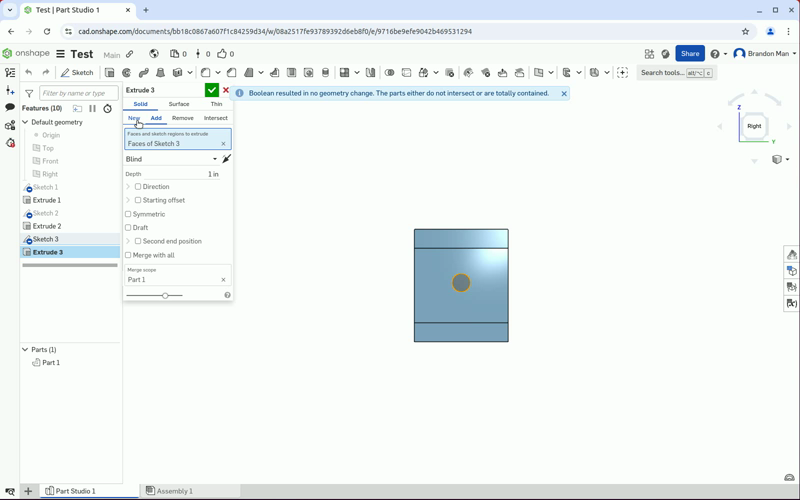
click(137, 120)
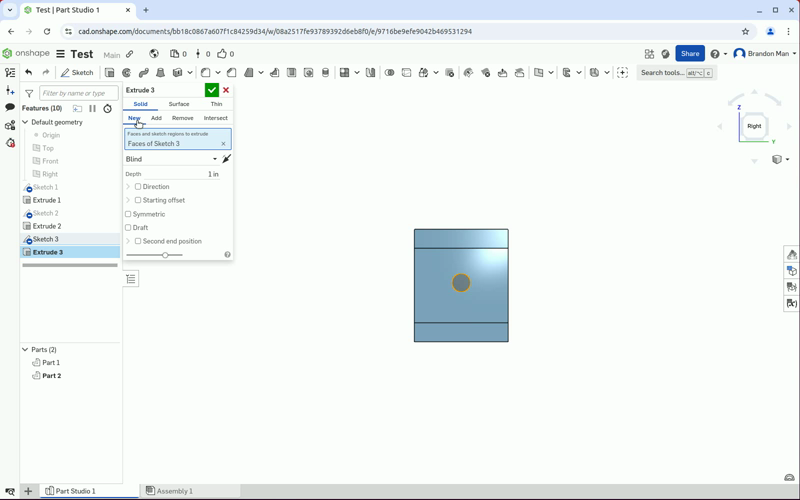
key(tab, 4)
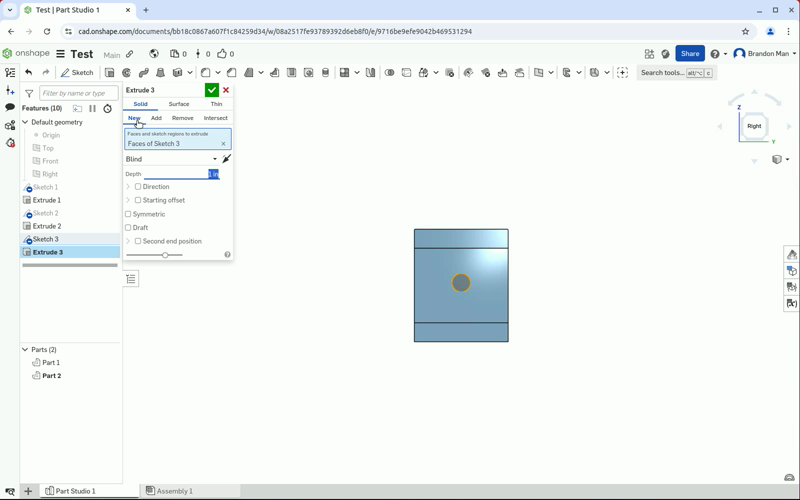
text(-8.906)
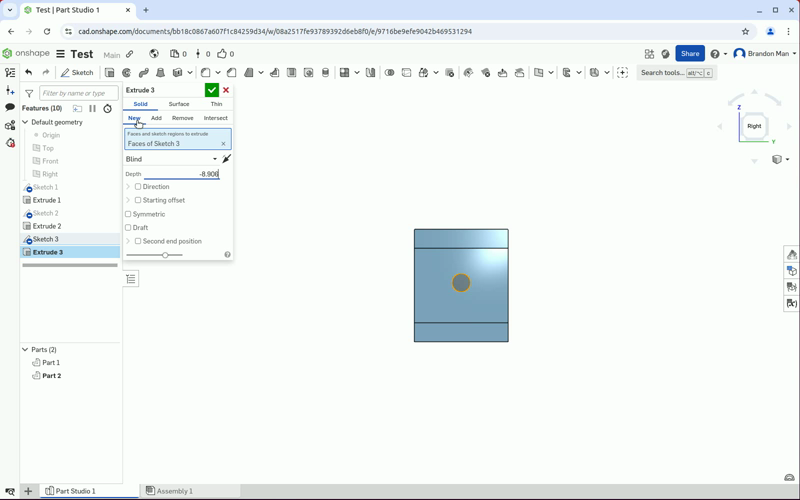
key(enter)
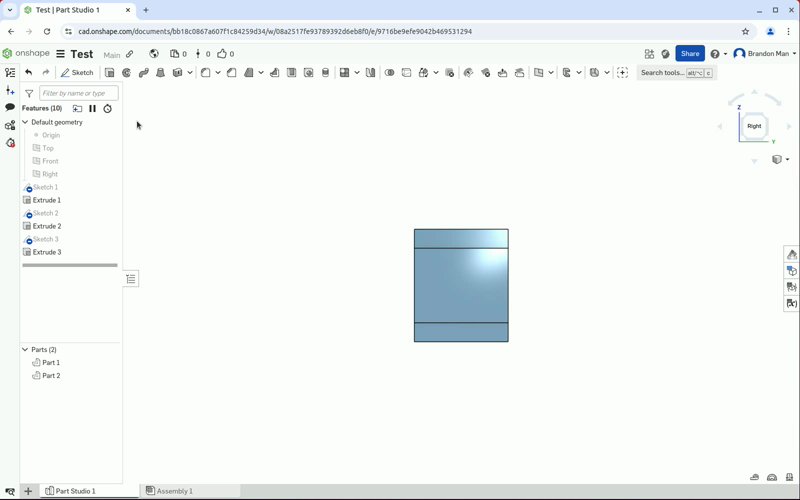
key(shift+h)
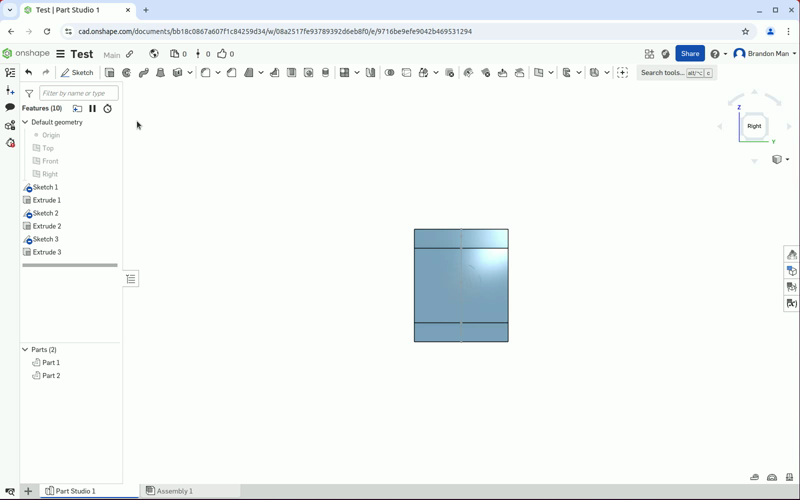
key(shift+h)
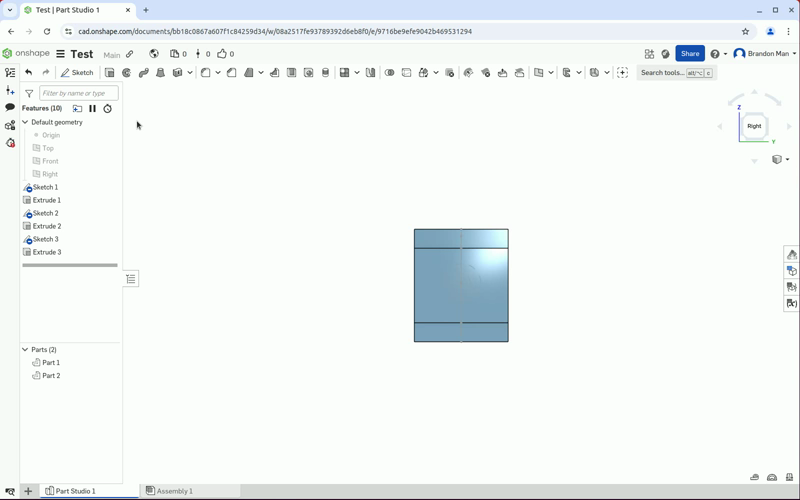
key(shift+7)
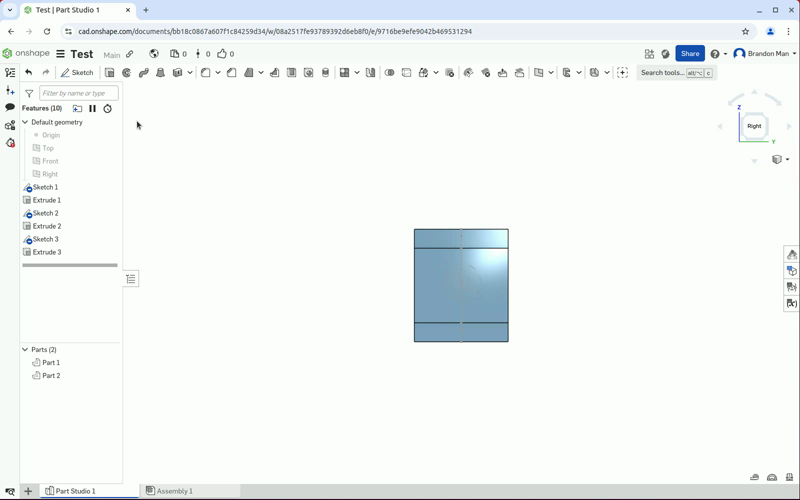
key(right, 2)
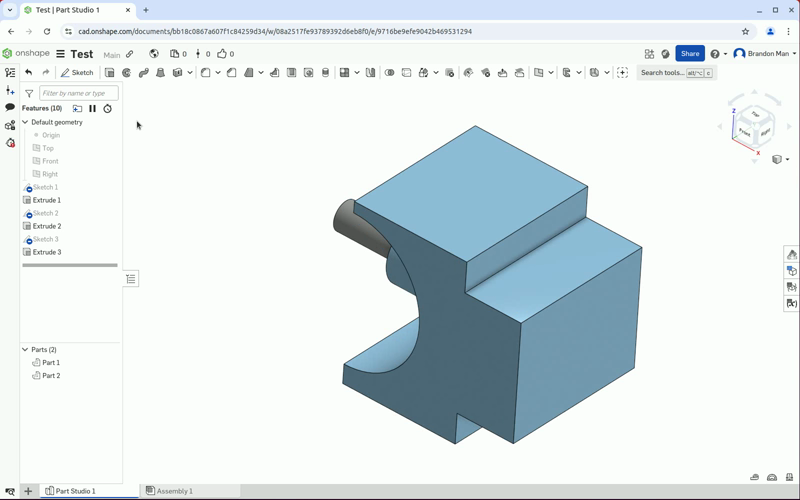
key(down, 2)
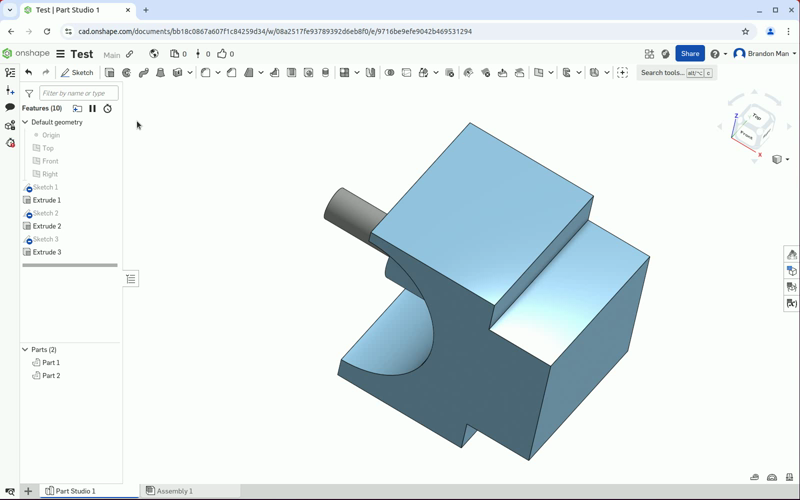
key(up, 2)
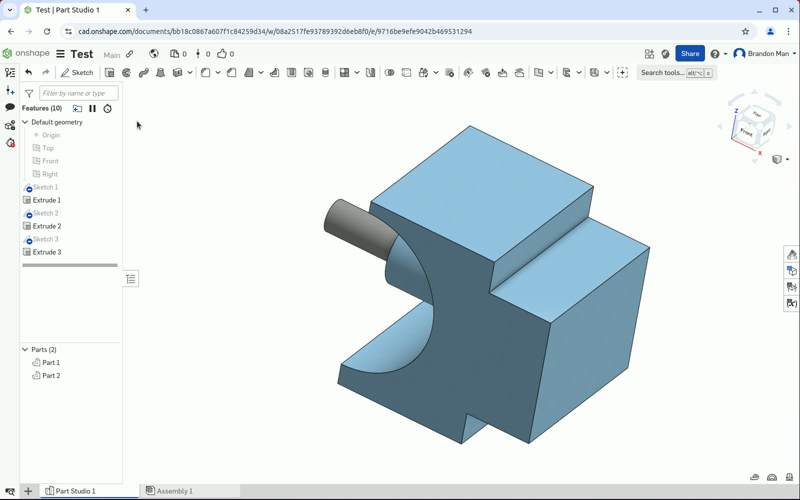
key(left, 2)
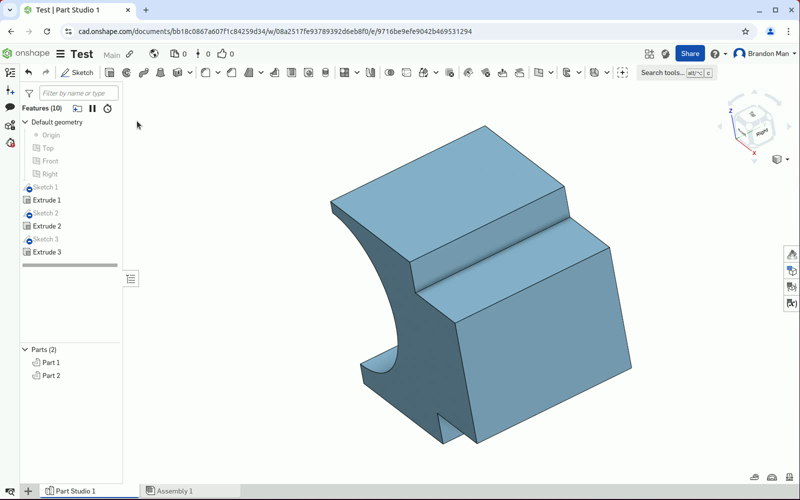
mouse_move(73, 189)
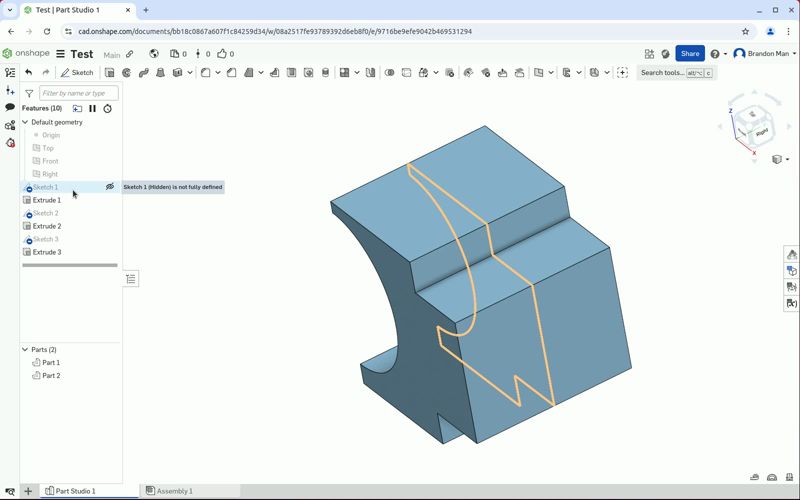
click(73, 189)